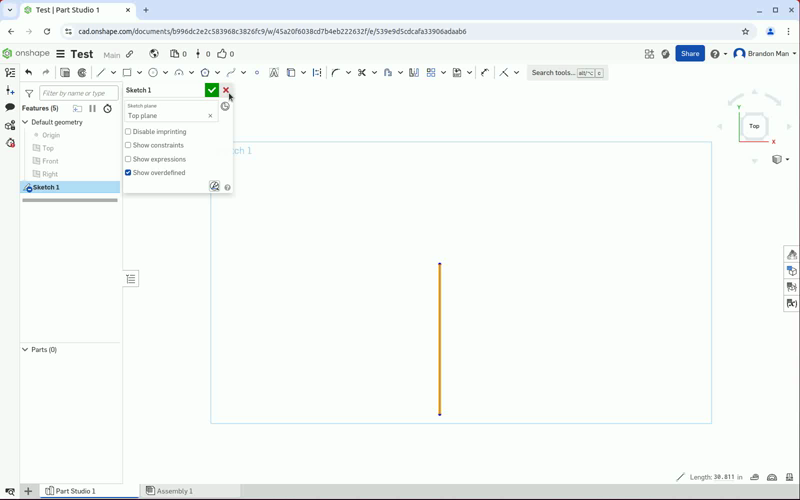
key(shift+h)
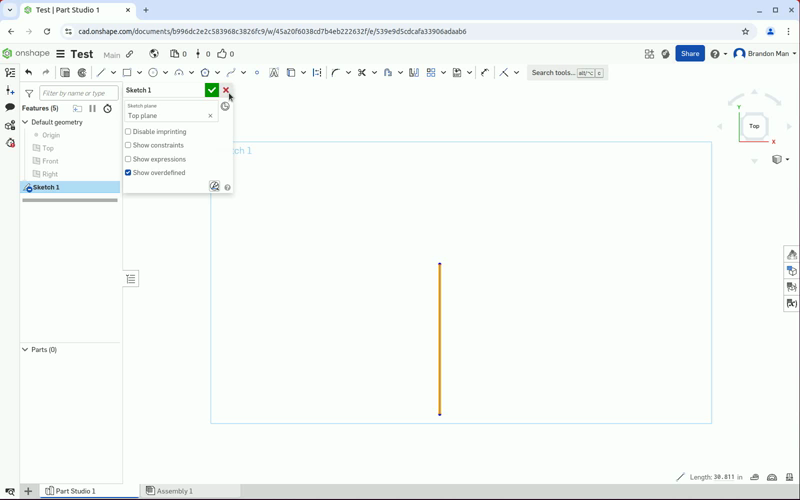
key(shift+s)
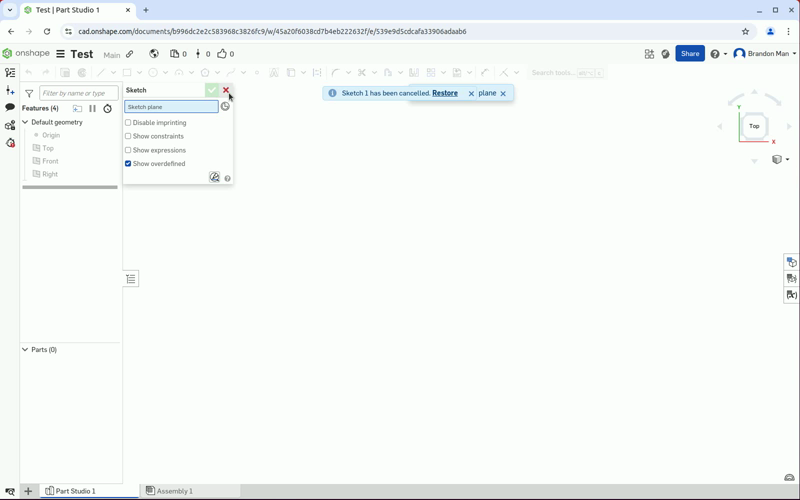
mouse_move(73, 150)
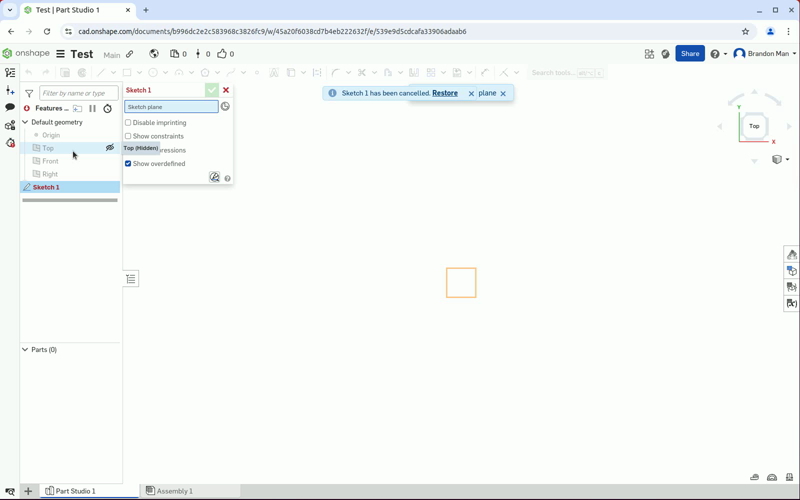
click(73, 150)
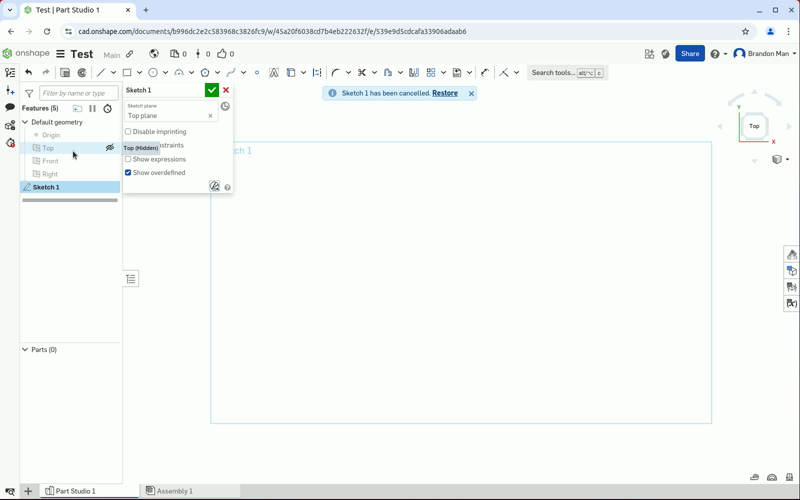
mouse_move(73, 352)
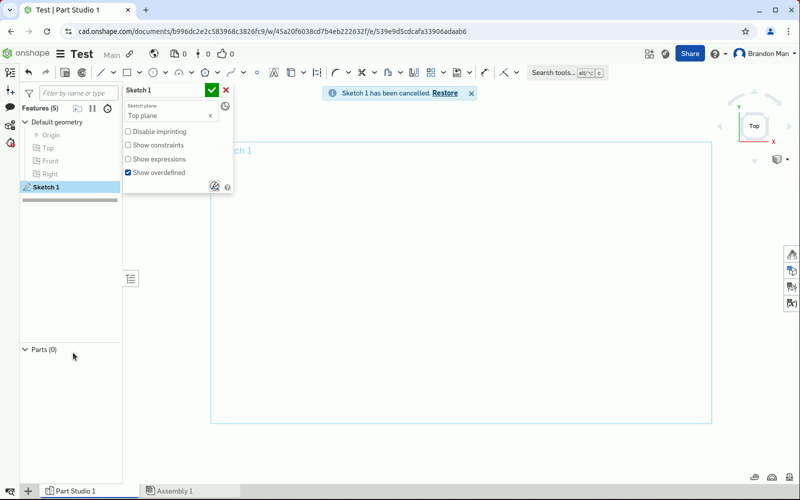
key(y)
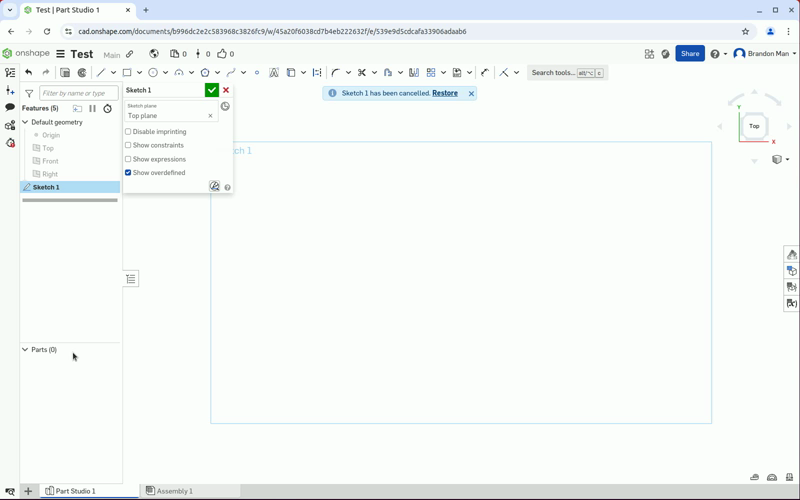
key(l)
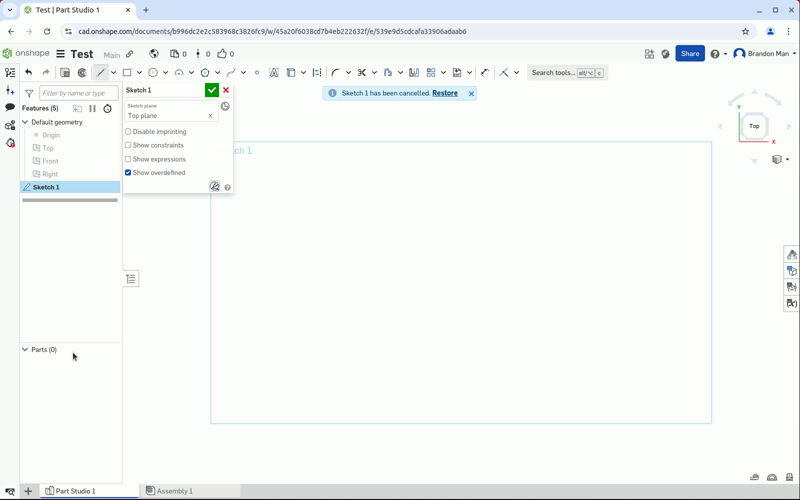
key_down(shift)
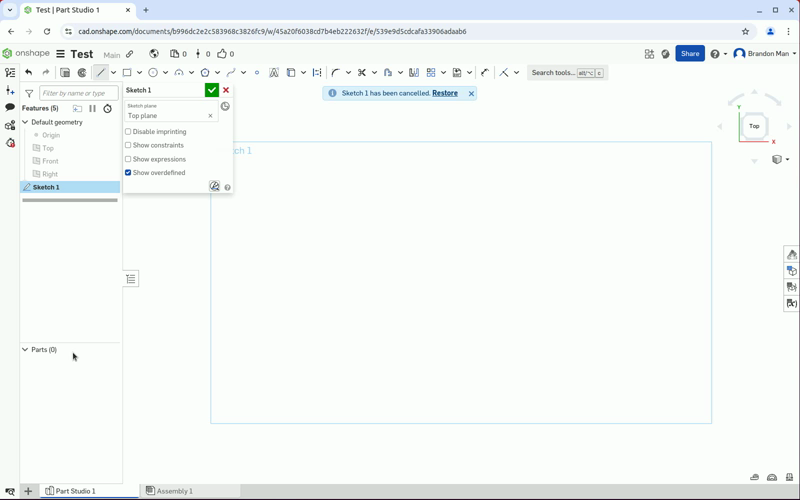
mouse_move(348, 359)
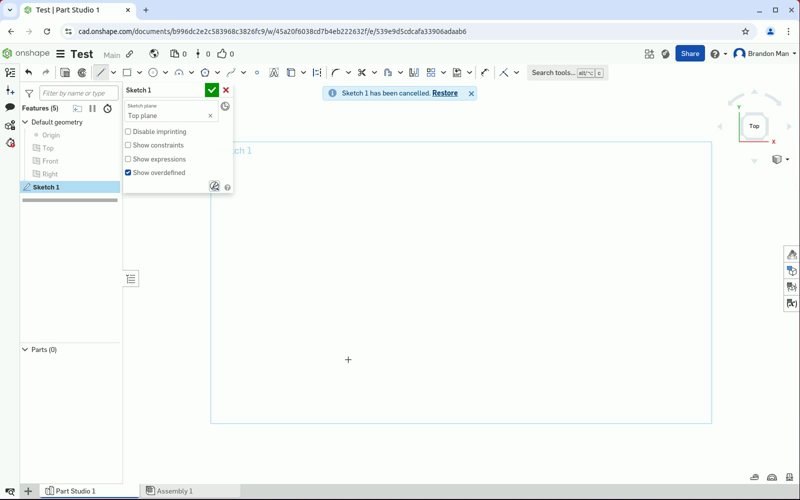
click(348, 359)
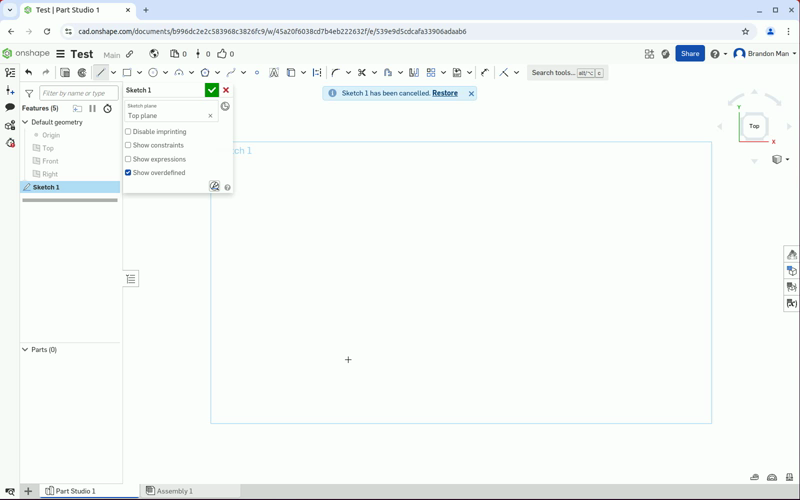
key_up(shift)
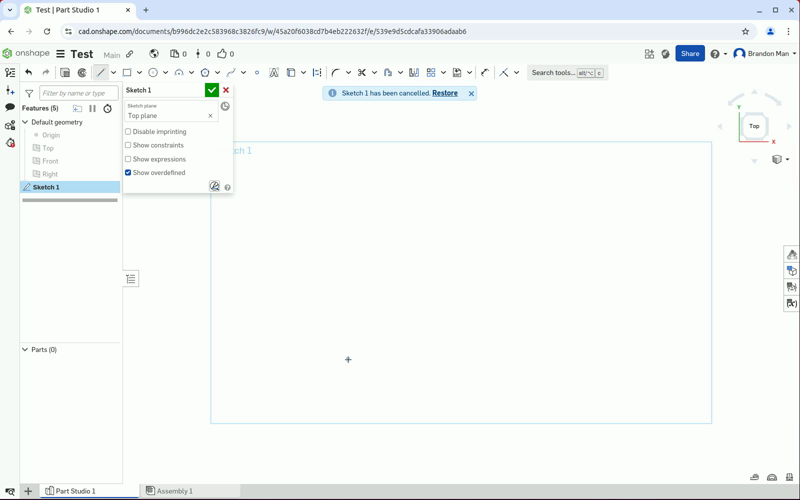
key_down(shift)
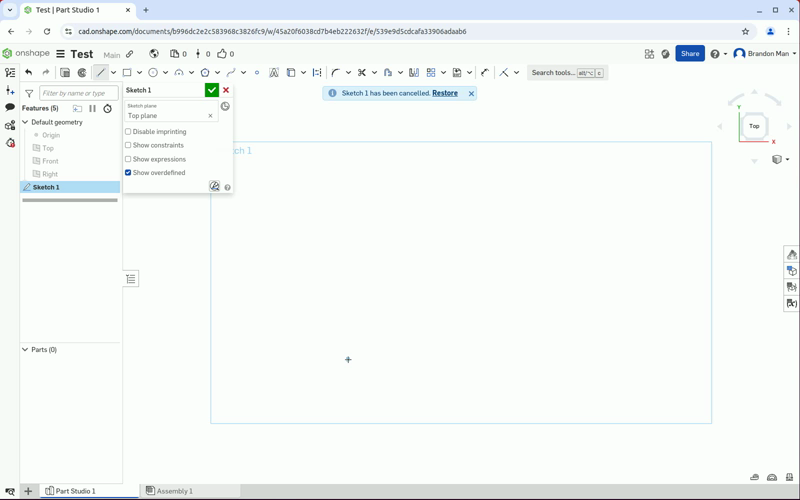
mouse_move(572, 359)
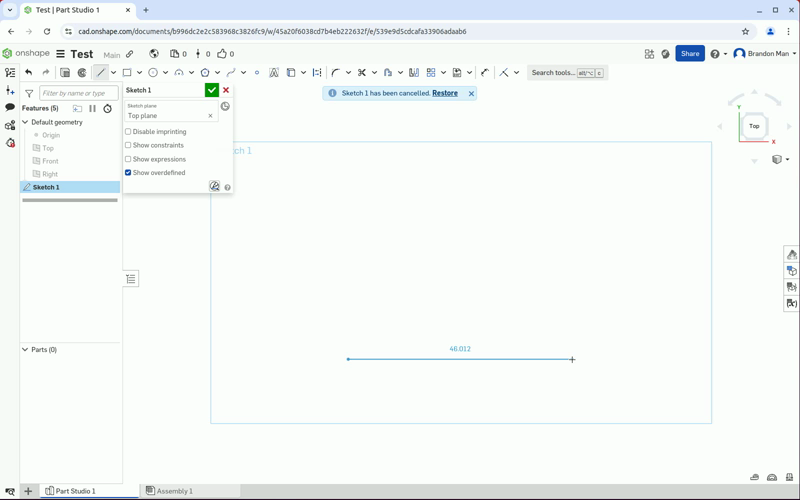
click(572, 359)
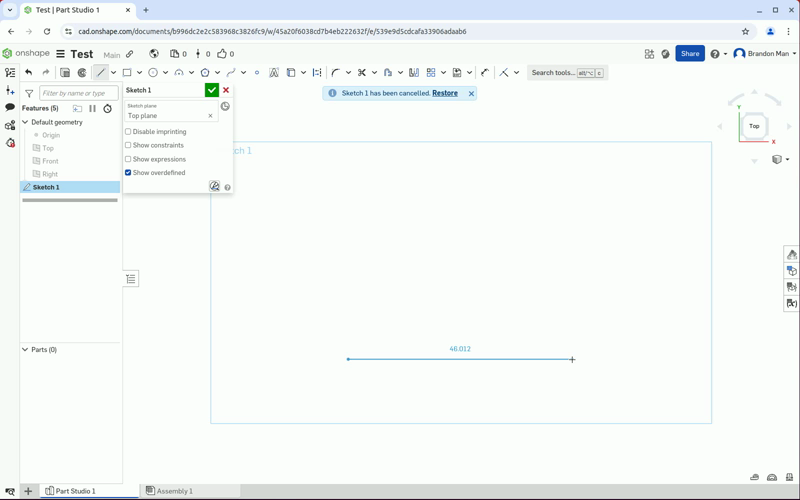
key_up(shift)
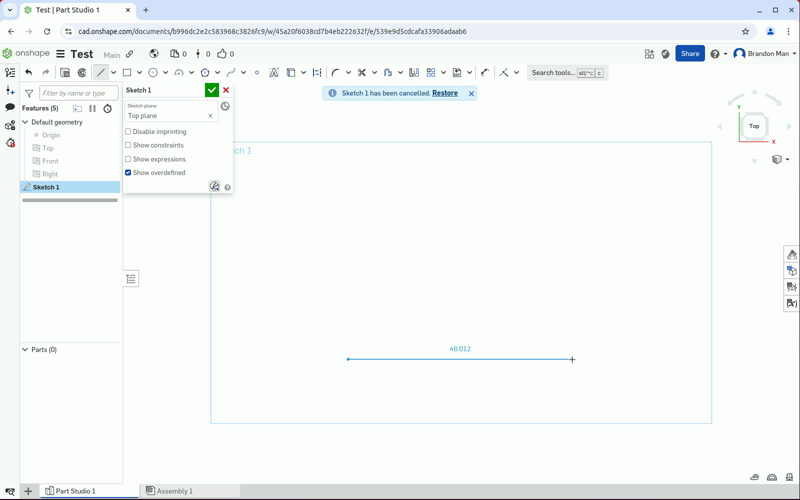
key_down(shift)
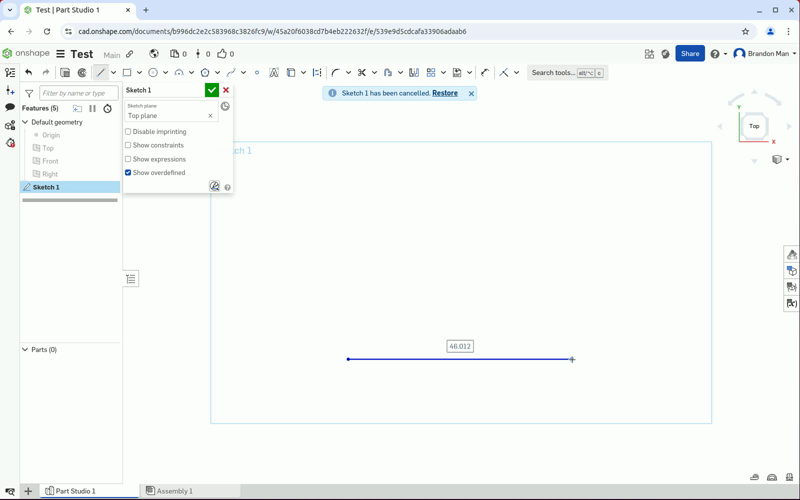
mouse_move(572, 208)
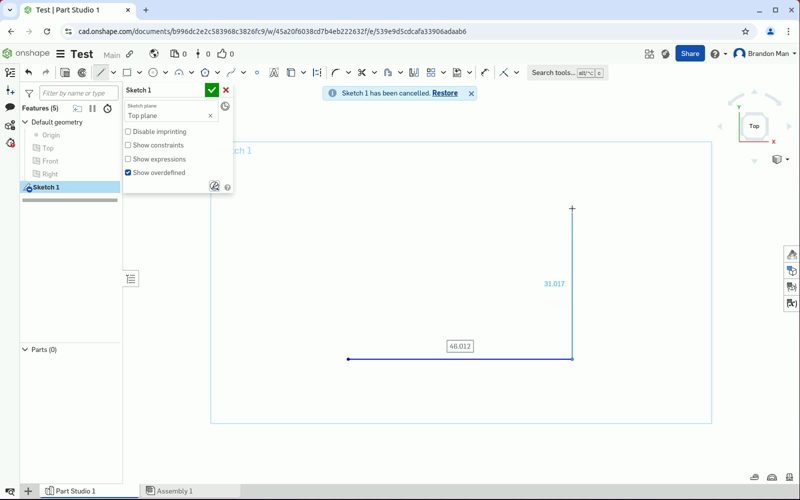
click(572, 208)
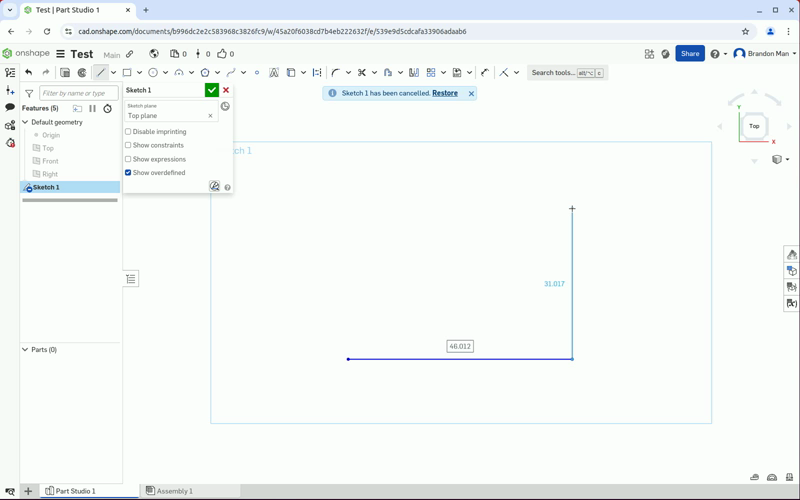
key_up(shift)
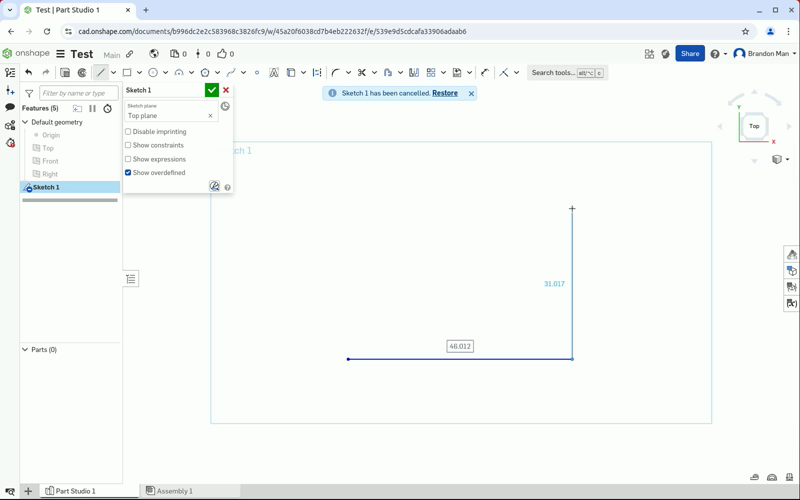
key_down(shift)
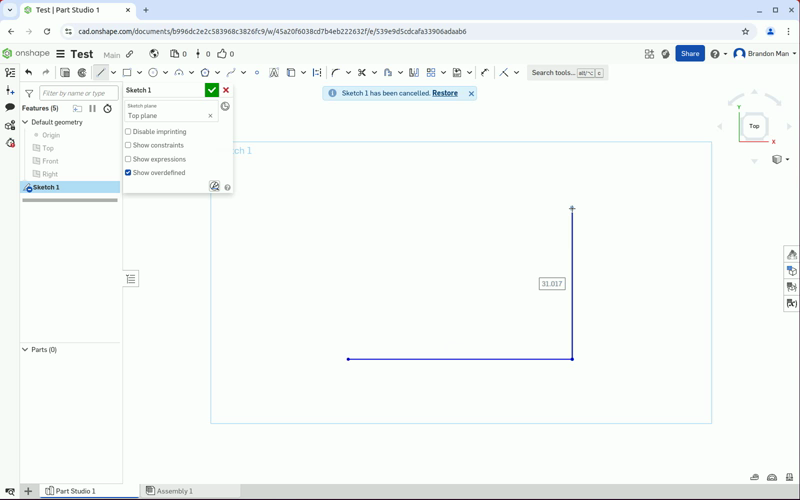
mouse_move(348, 208)
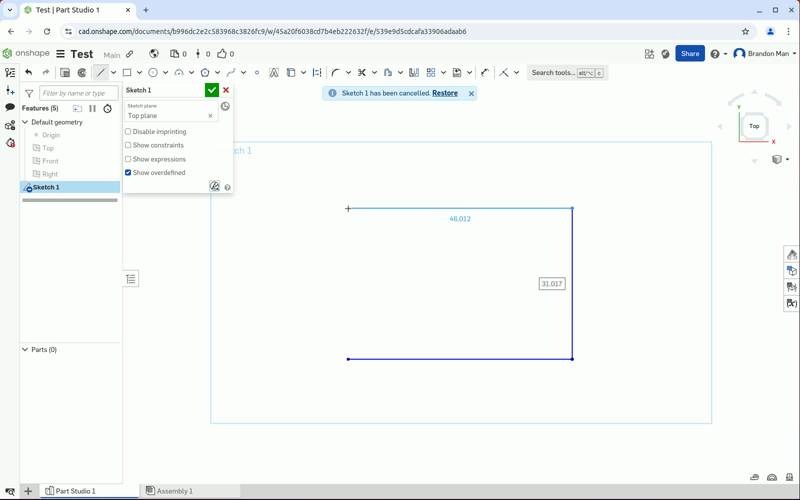
click(348, 208)
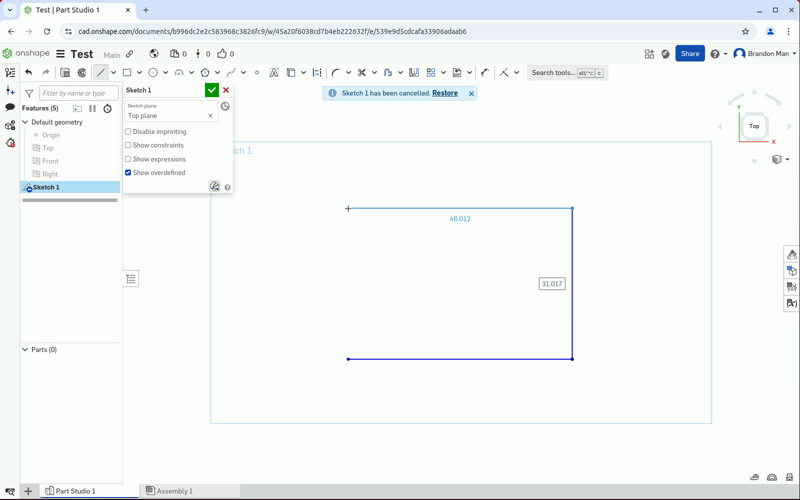
key_up(shift)
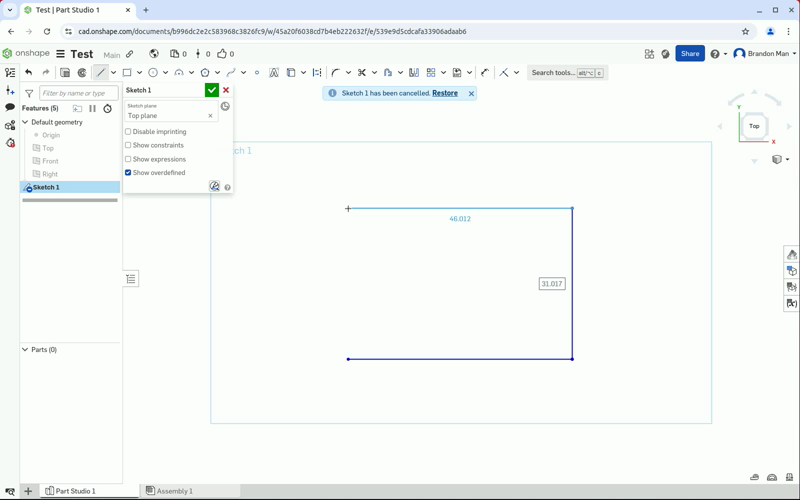
key_down(shift)
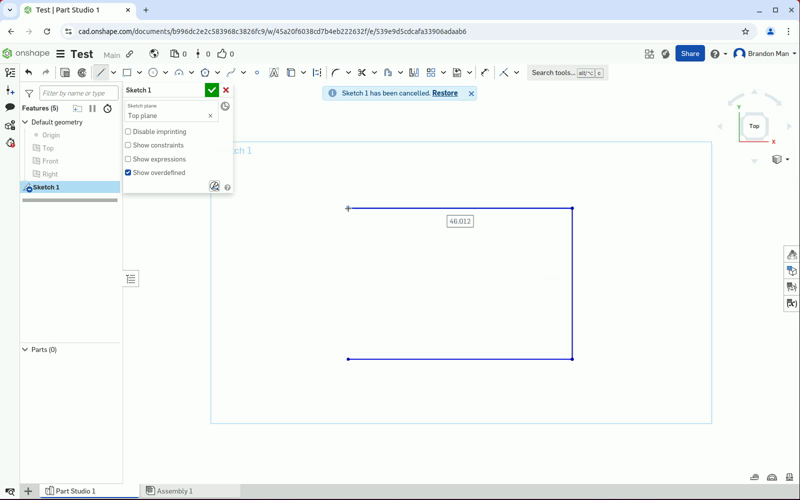
mouse_move(348, 359)
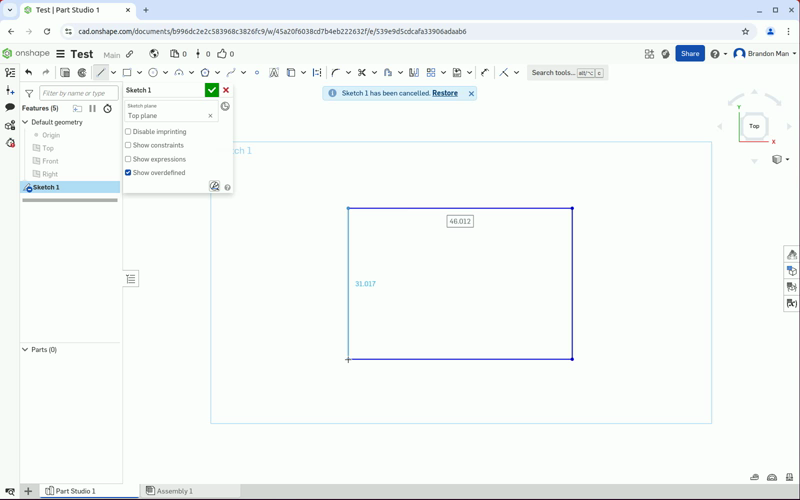
key_up(shift)
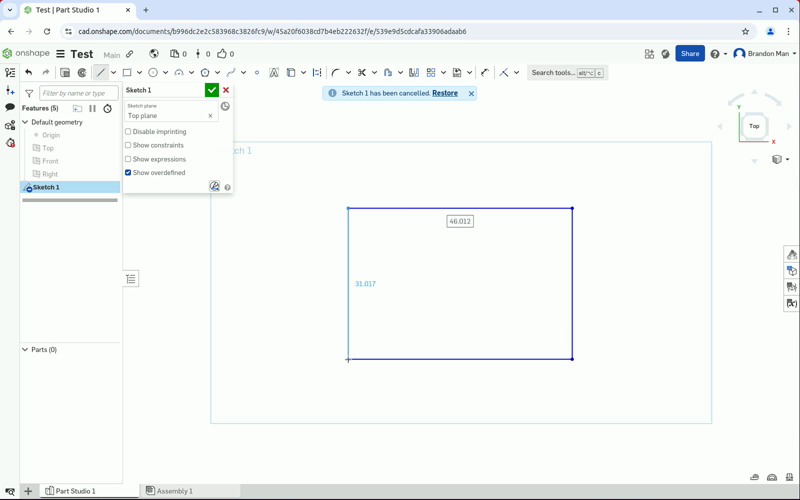
click(348, 359)
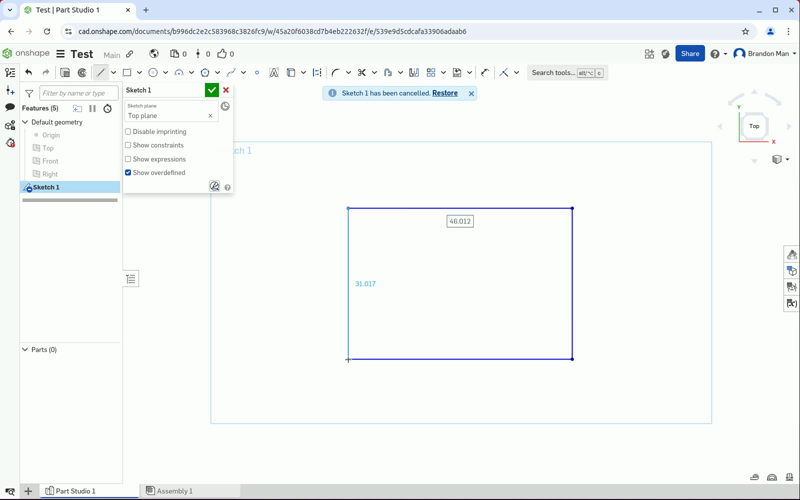
key(esc)
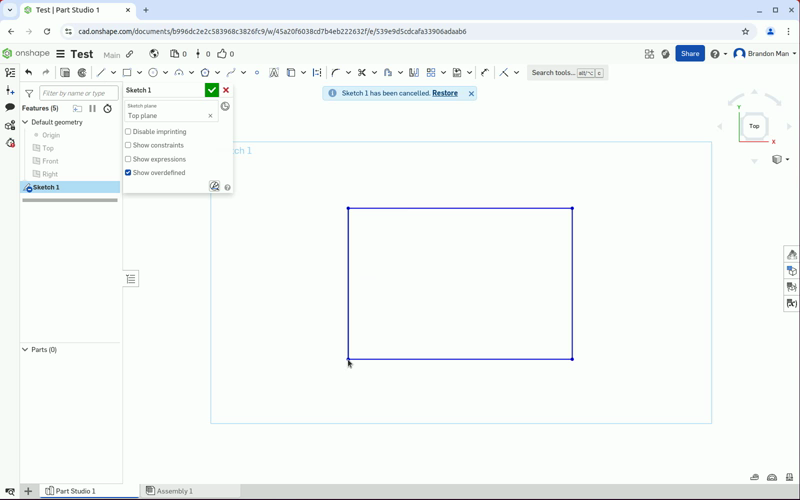
key(l)
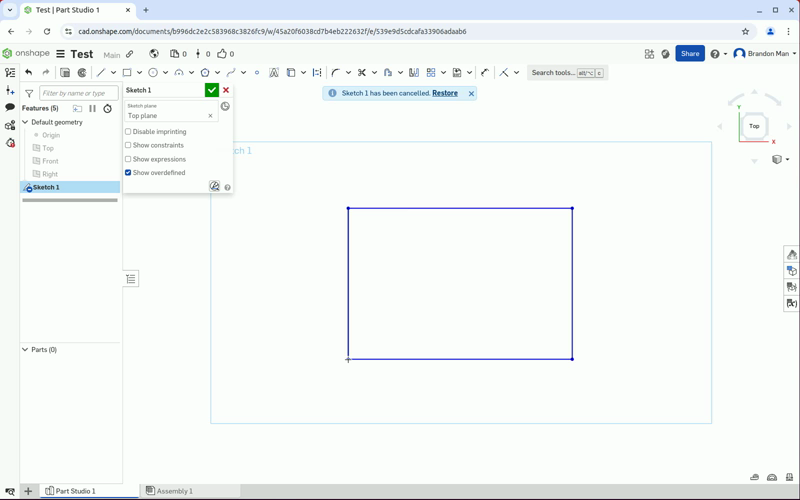
key_down(shift)
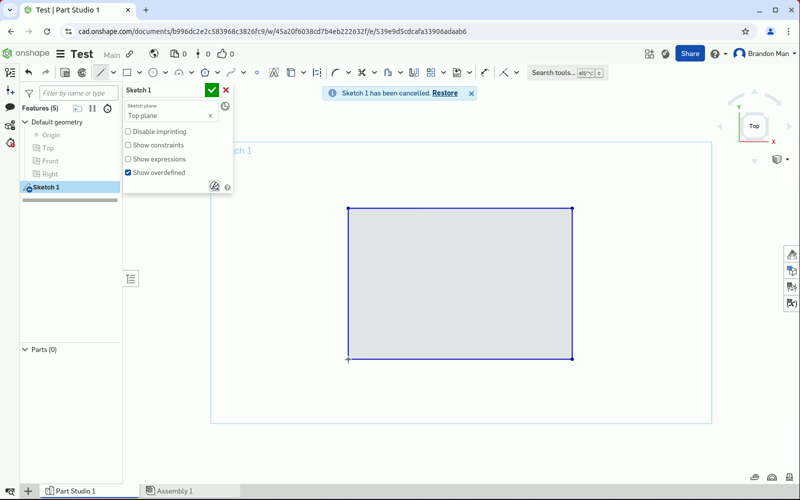
mouse_move(355, 351)
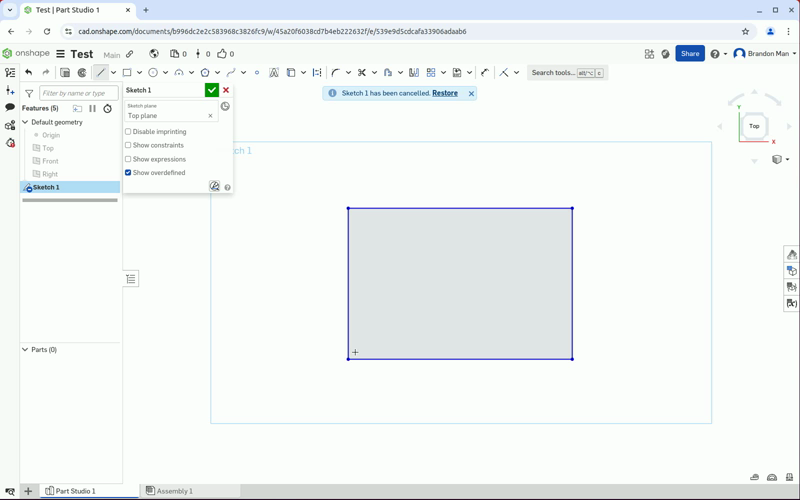
click(355, 351)
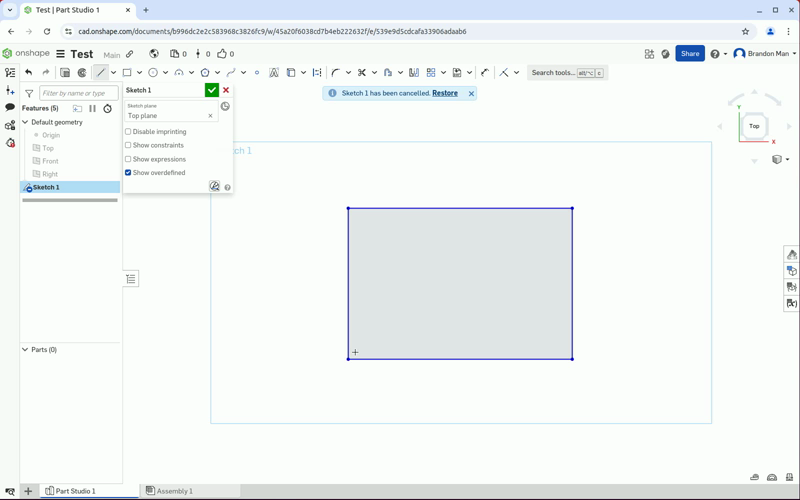
key_up(shift)
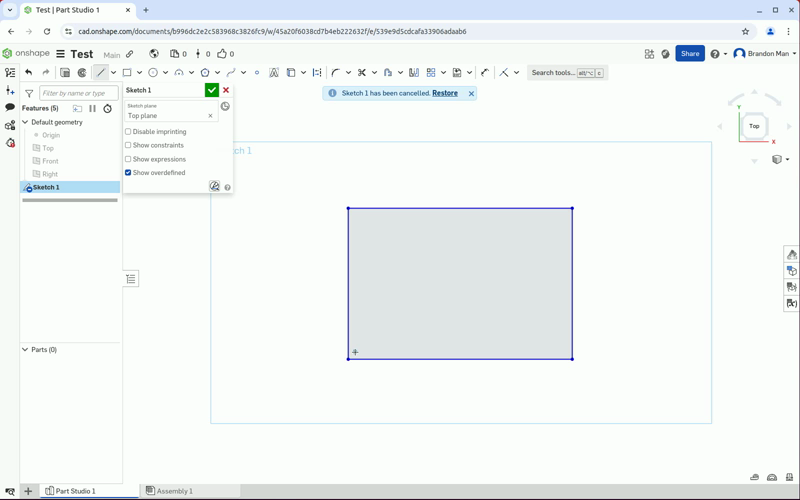
key_down(shift)
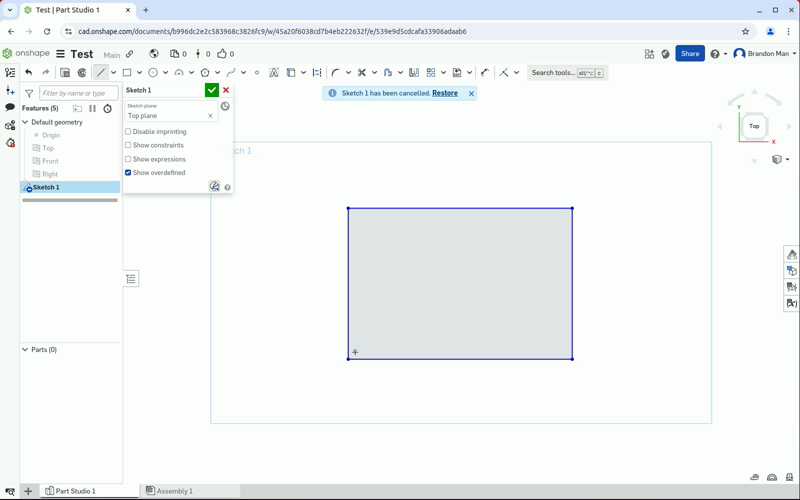
mouse_move(564, 351)
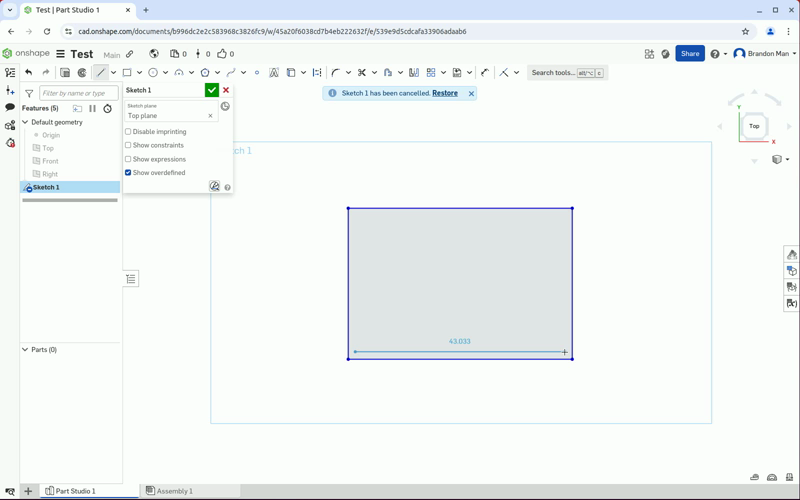
click(564, 351)
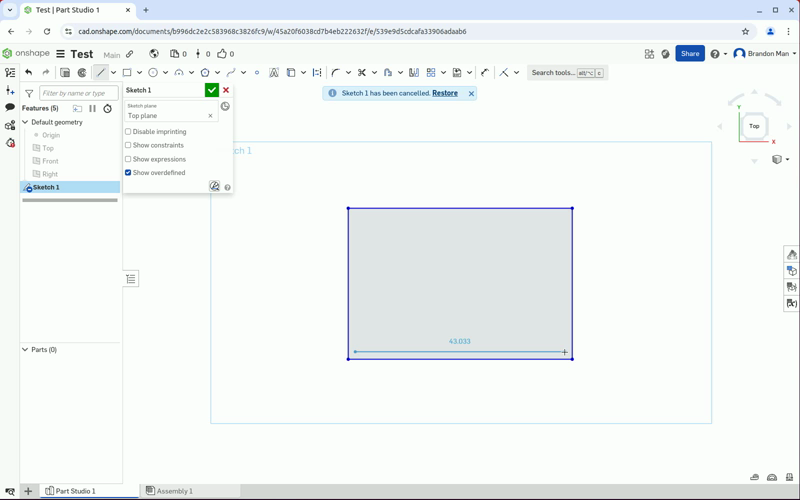
key_up(shift)
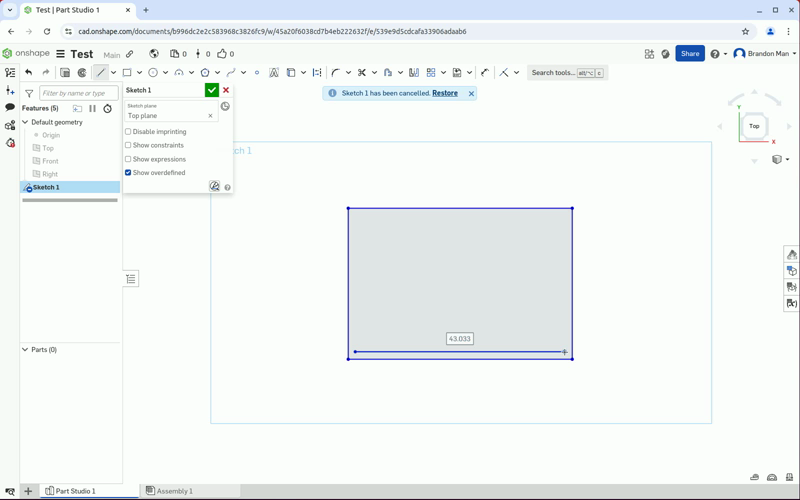
key_down(shift)
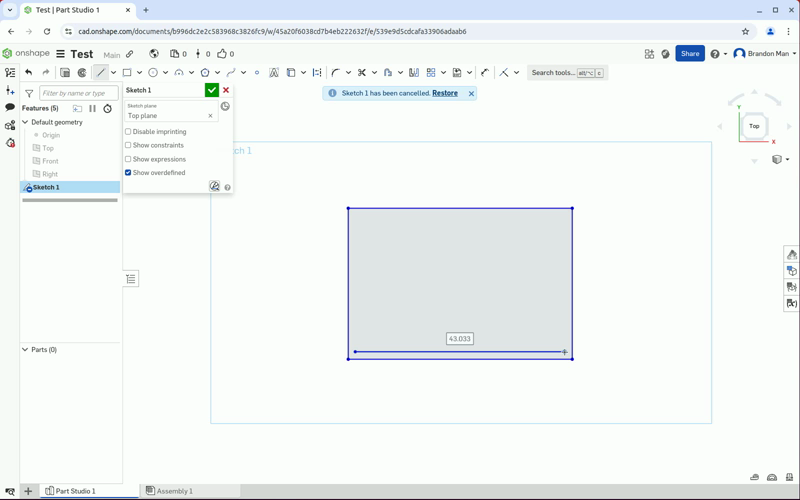
mouse_move(564, 213)
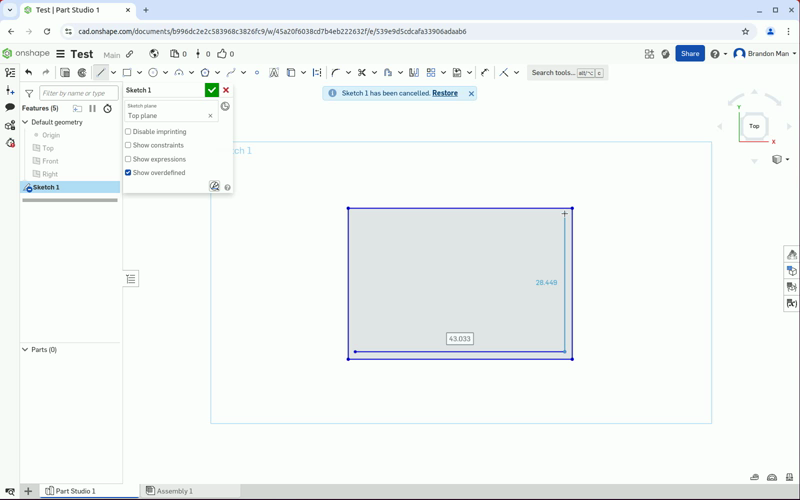
click(564, 213)
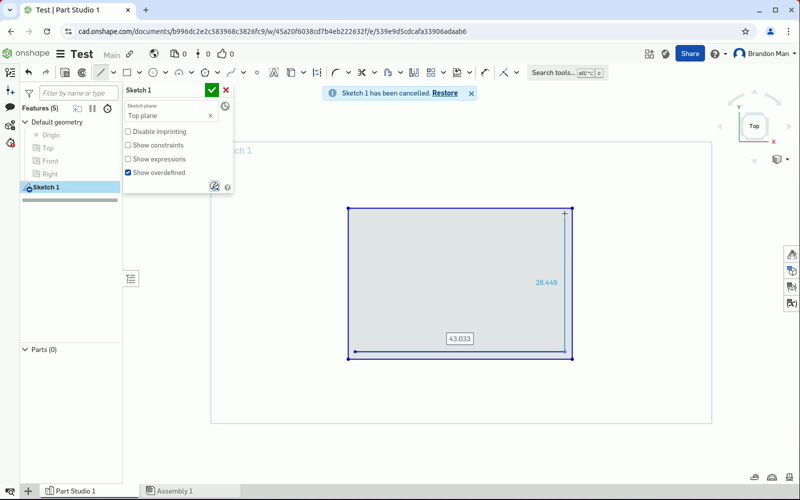
key_up(shift)
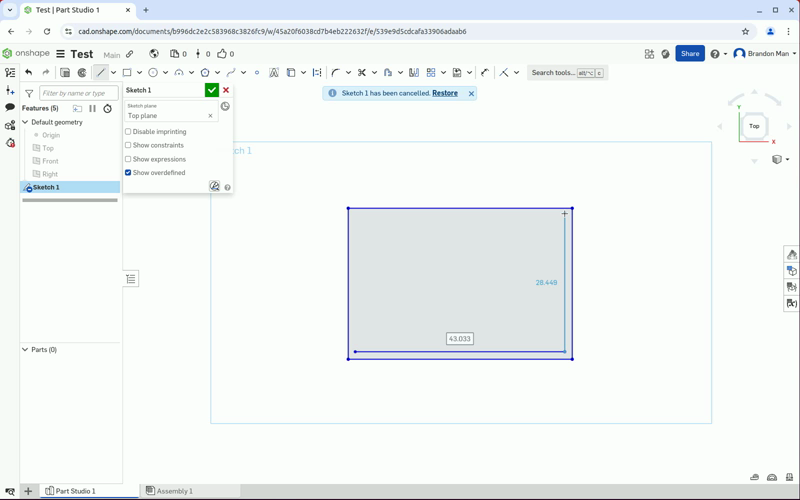
key_down(shift)
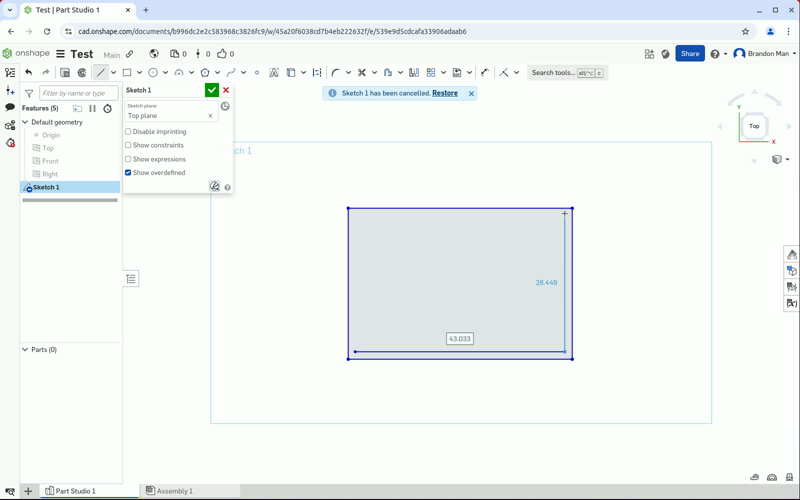
mouse_move(355, 213)
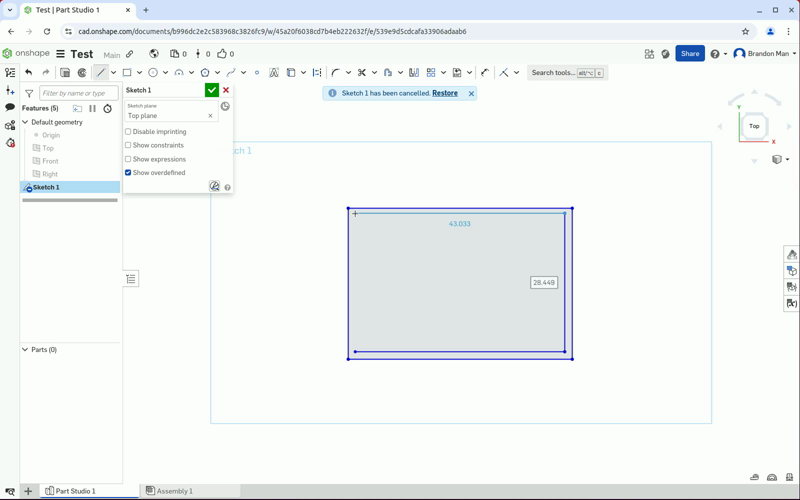
click(355, 213)
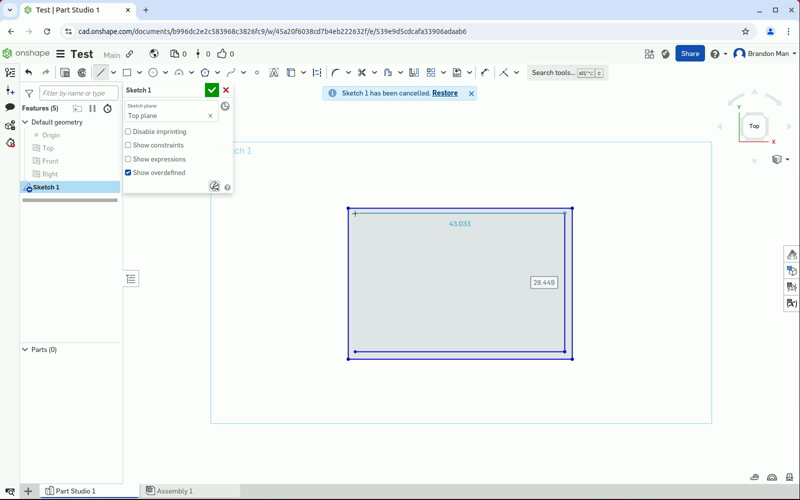
key_up(shift)
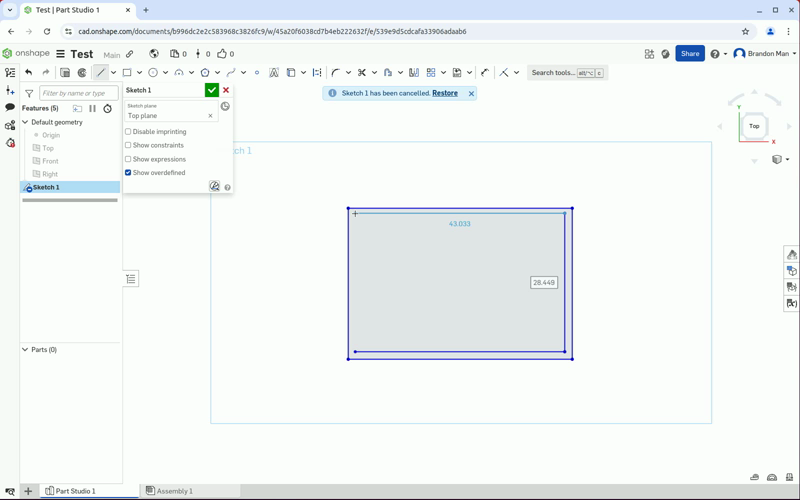
key_down(shift)
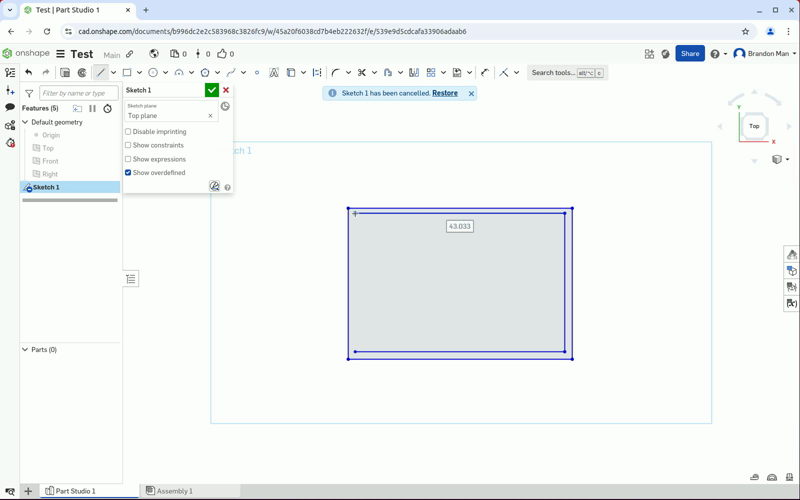
mouse_move(355, 351)
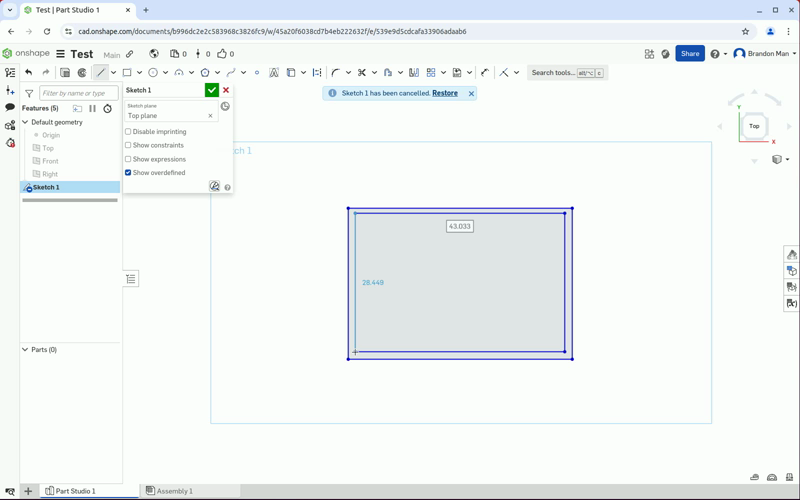
key_up(shift)
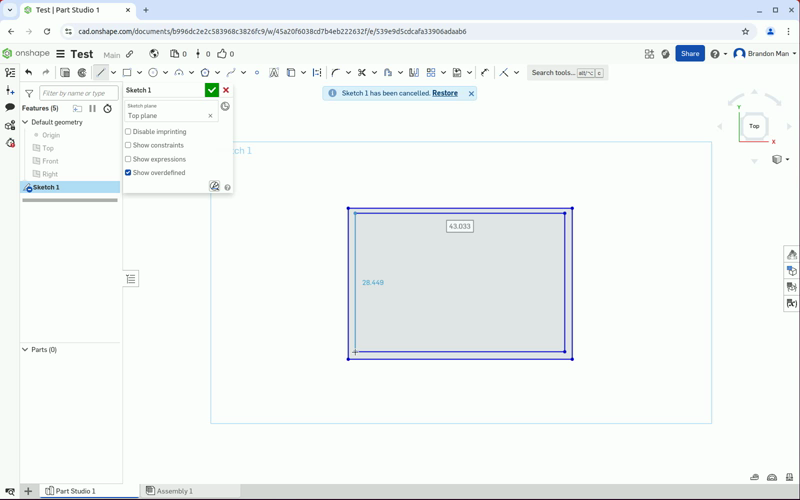
click(355, 351)
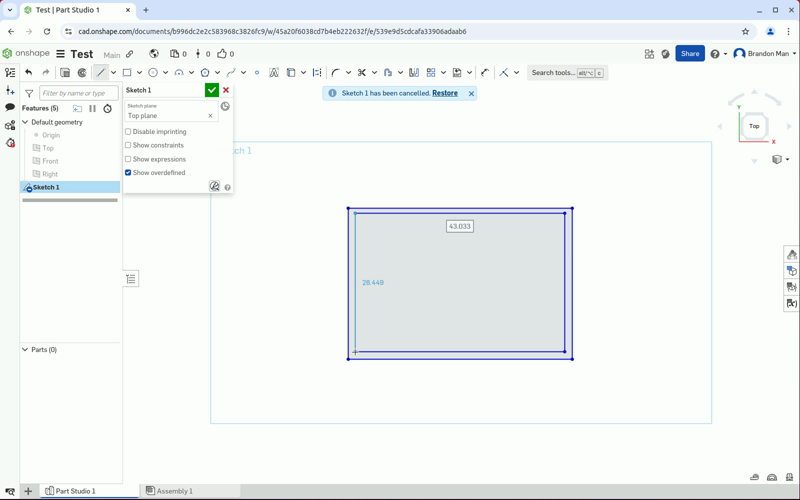
key(esc)
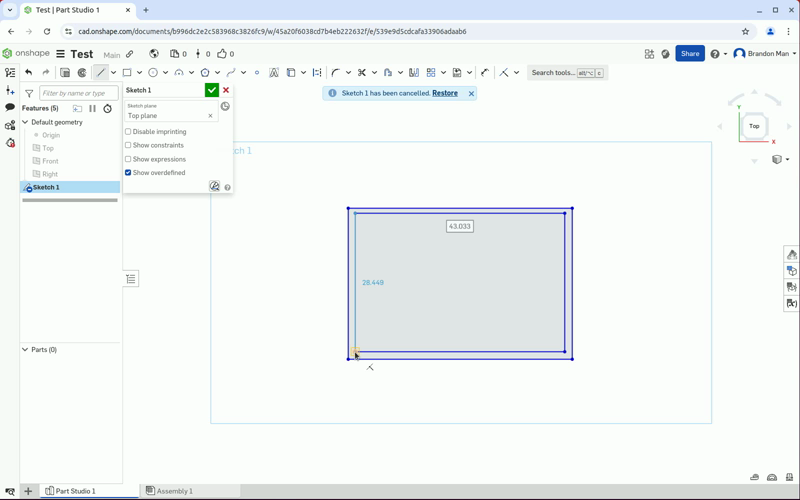
mouse_move(568, 303)
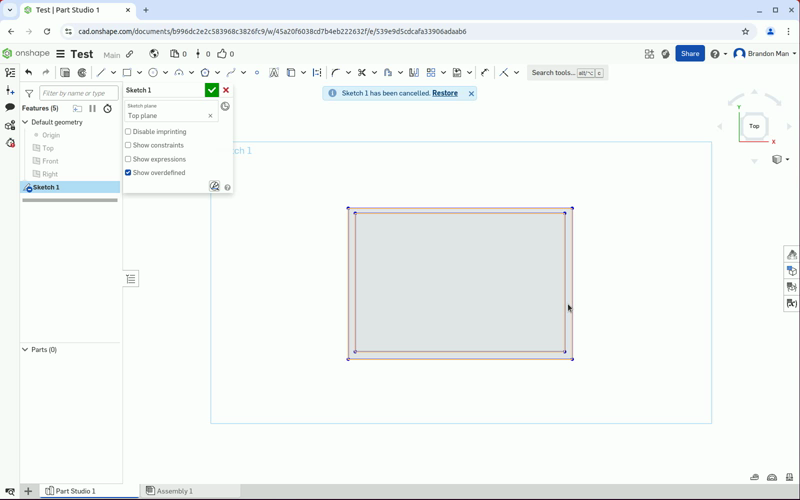
click(568, 303)
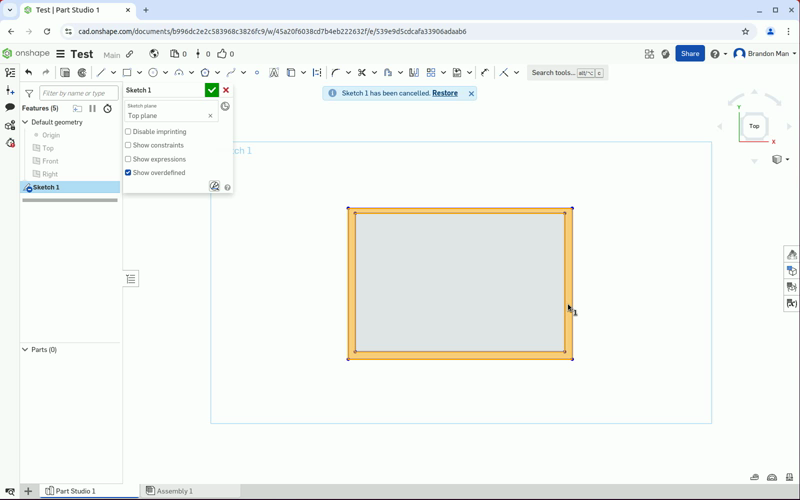
mouse_move(73, 352)
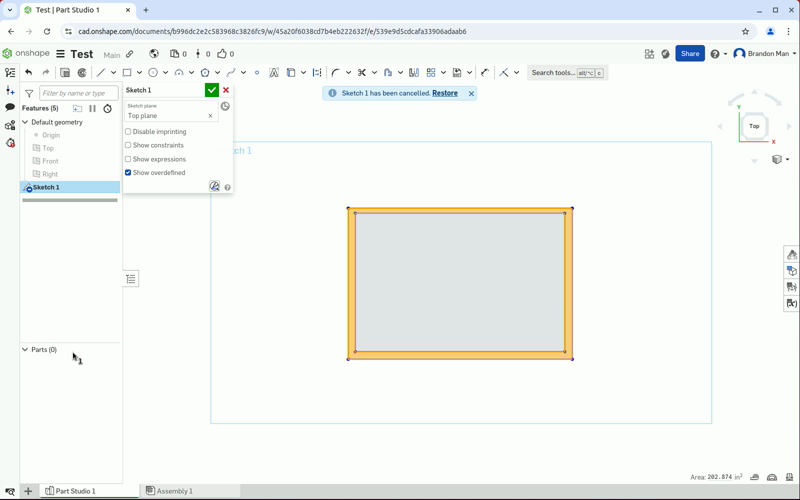
key(shift+y)
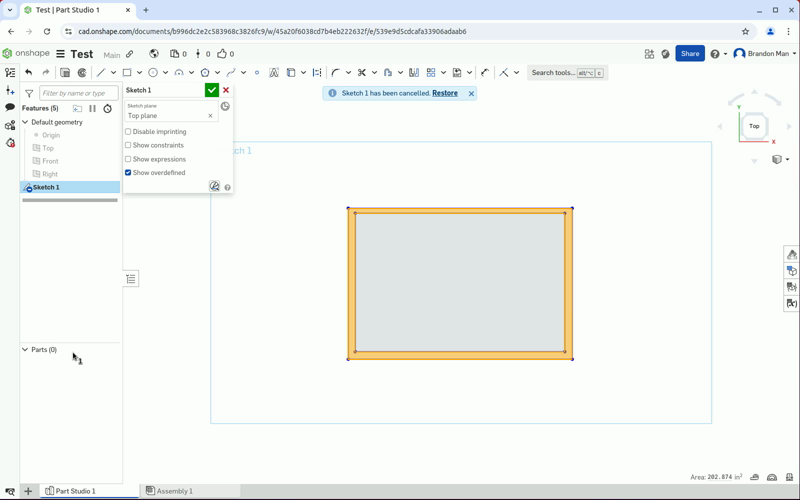
key(shift+e)
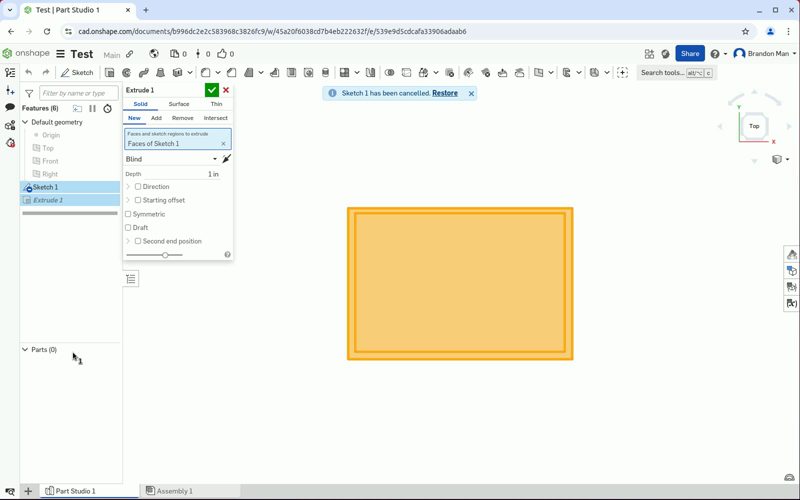
mouse_move(143, 106)
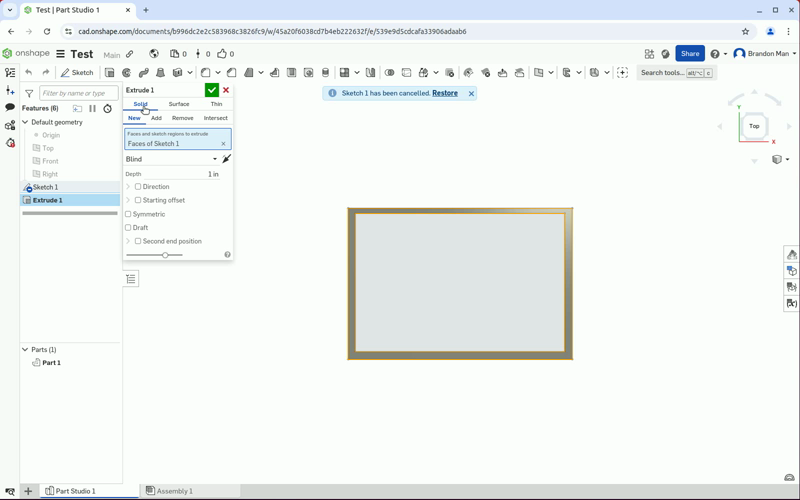
click(143, 106)
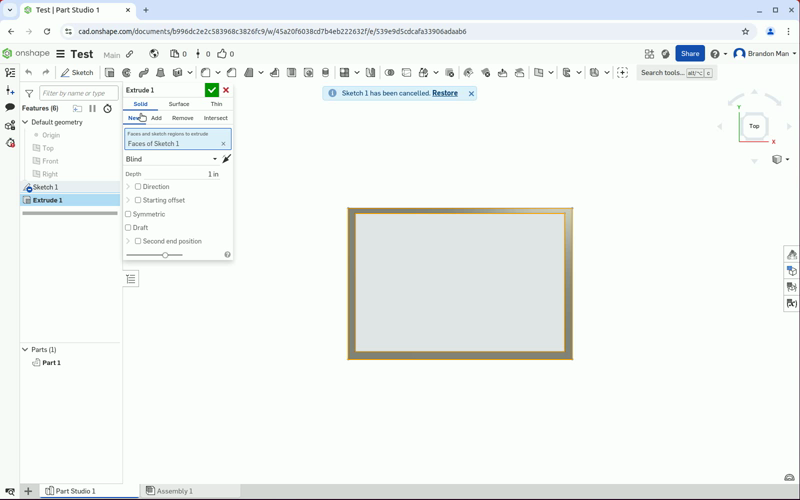
mouse_move(137, 120)
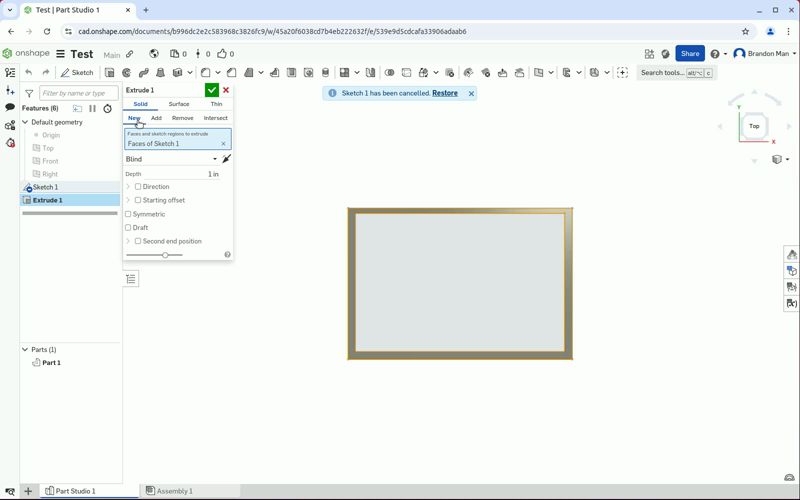
click(137, 120)
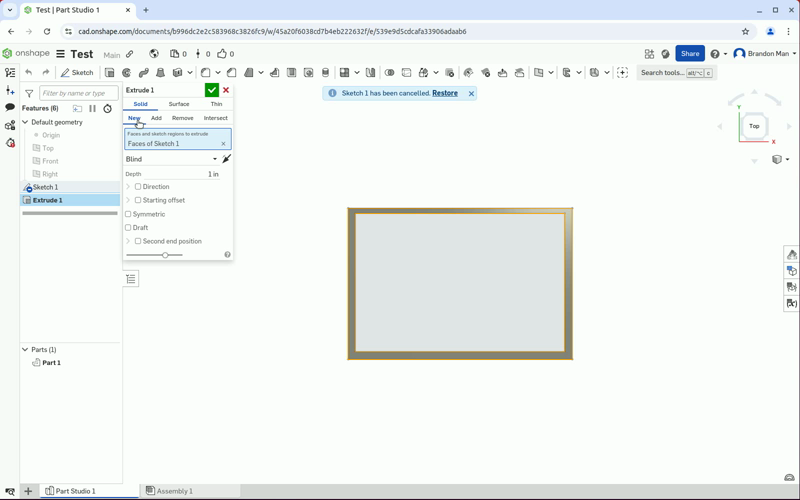
key(tab, 4)
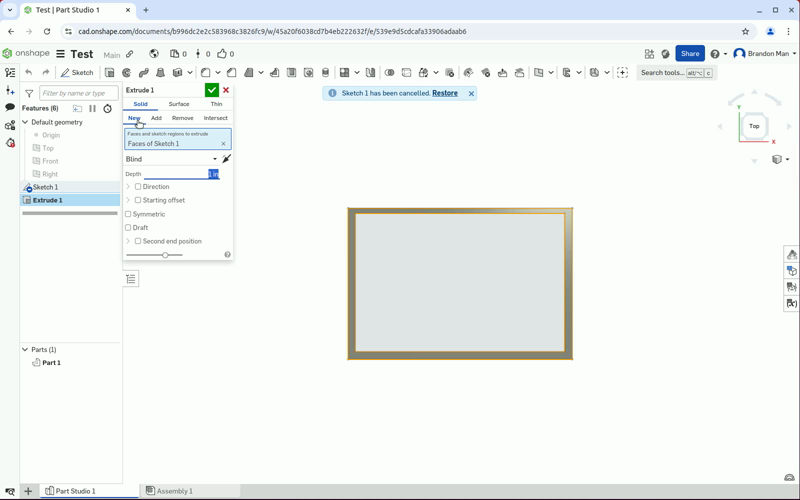
text(4.092)
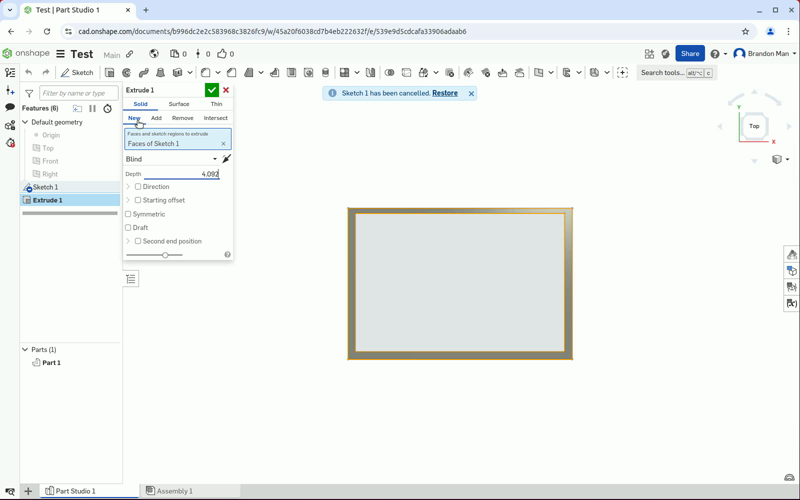
key(enter)
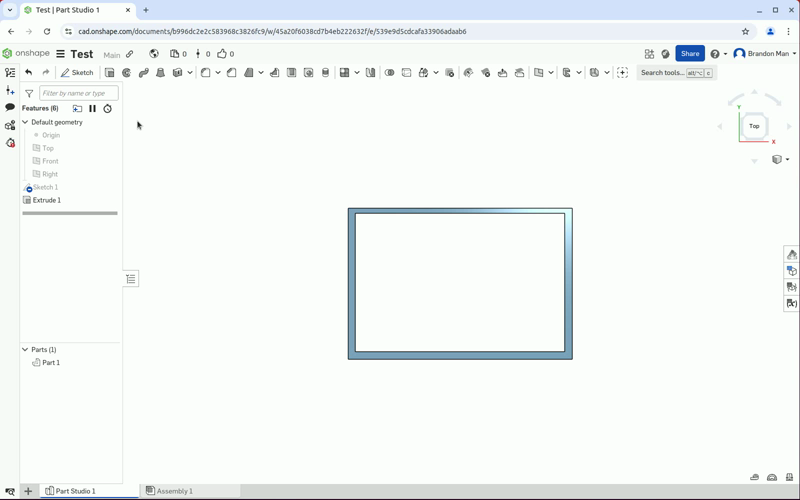
key(shift+h)
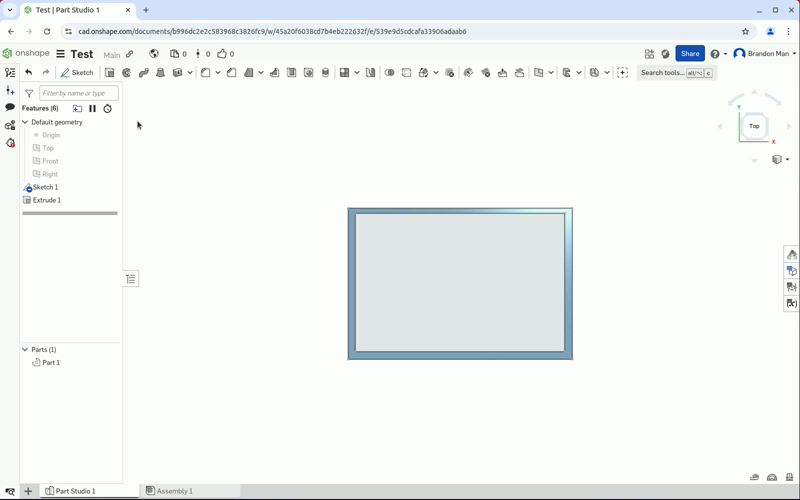
key(shift+h)
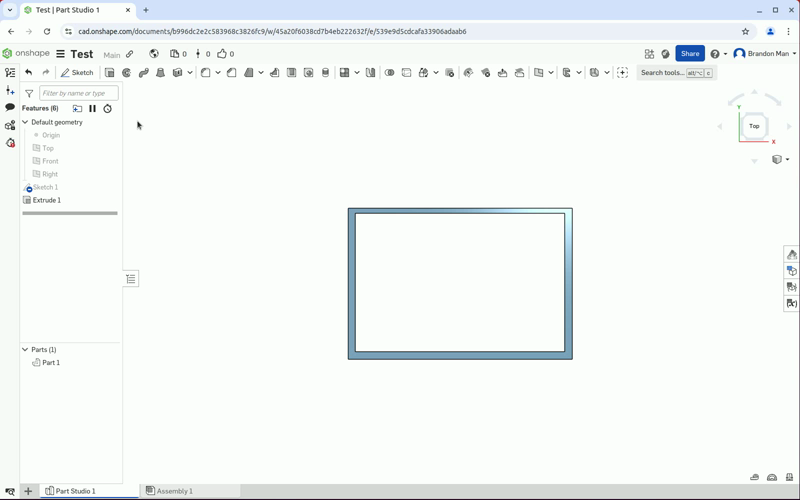
mouse_move(73, 189)
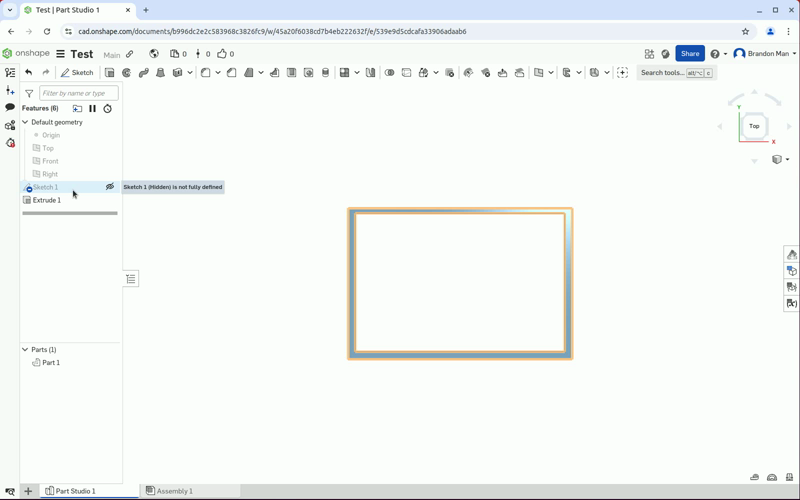
click(73, 189)
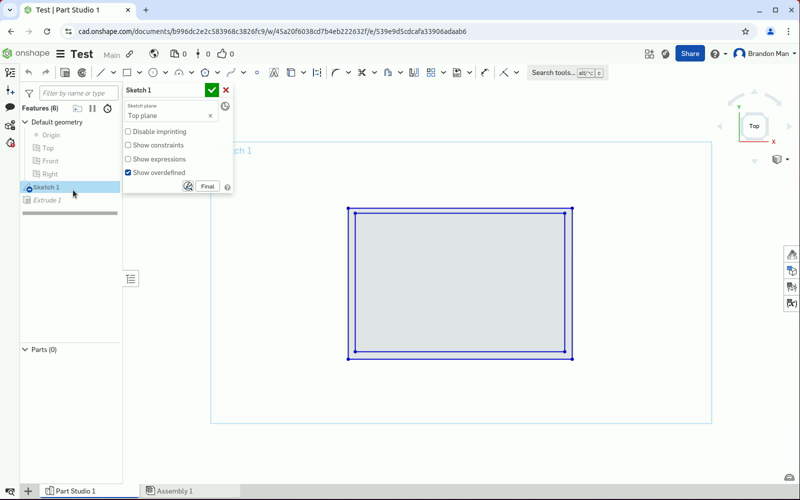
mouse_move(229, 92)
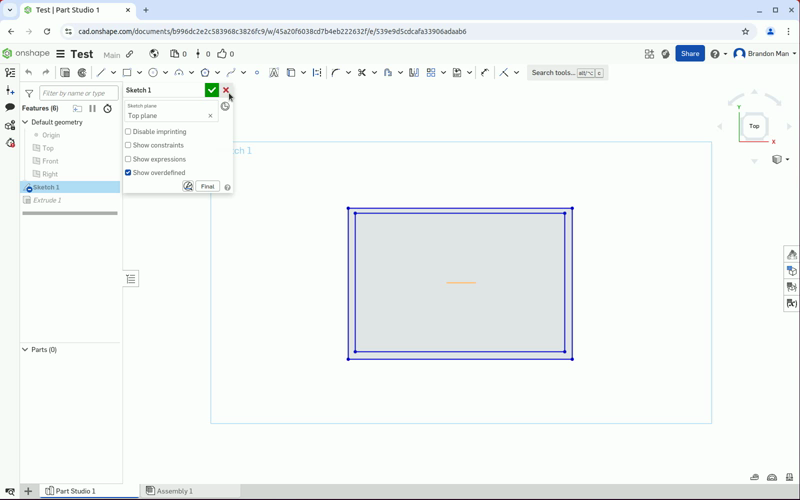
click(229, 92)
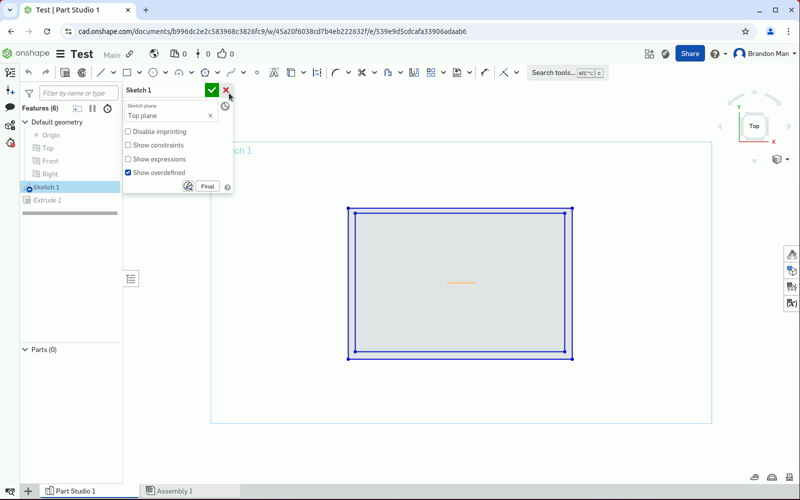
key(shift+s)
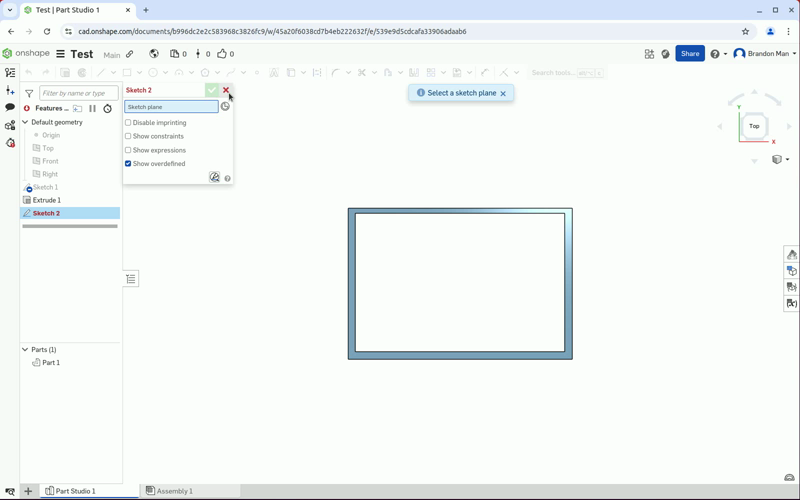
mouse_move(73, 150)
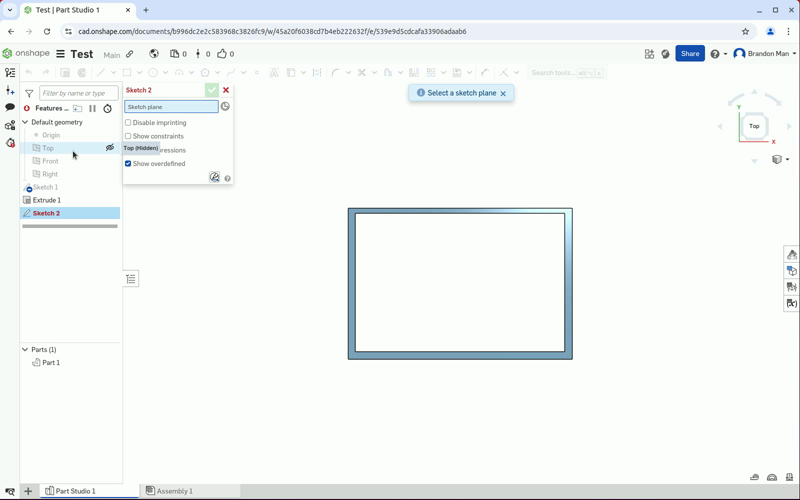
click(73, 150)
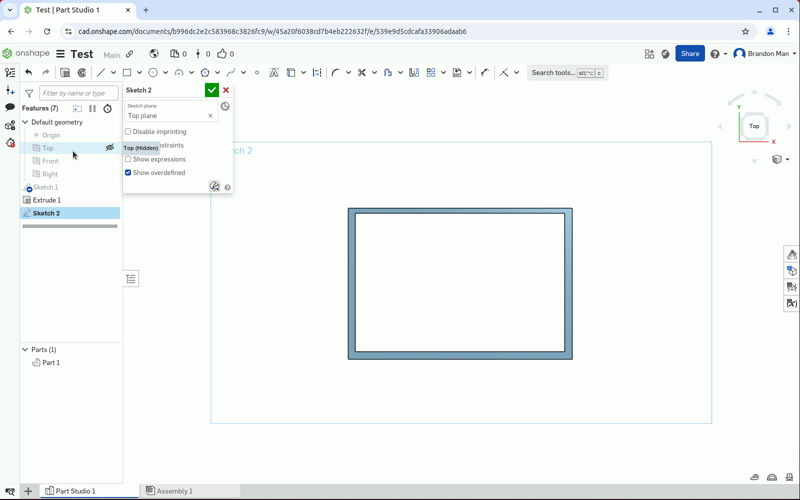
mouse_move(73, 352)
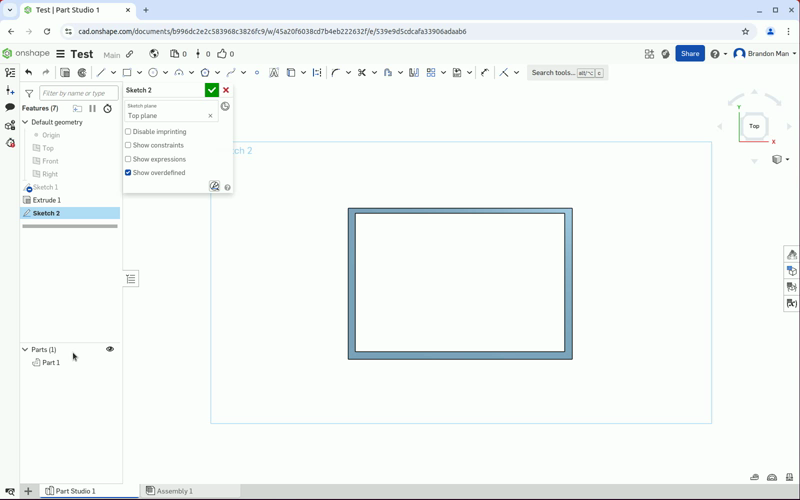
key(y)
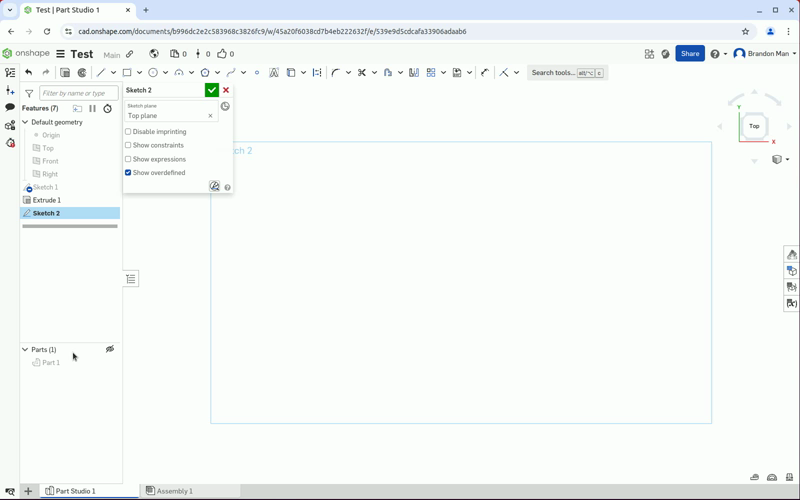
key(l)
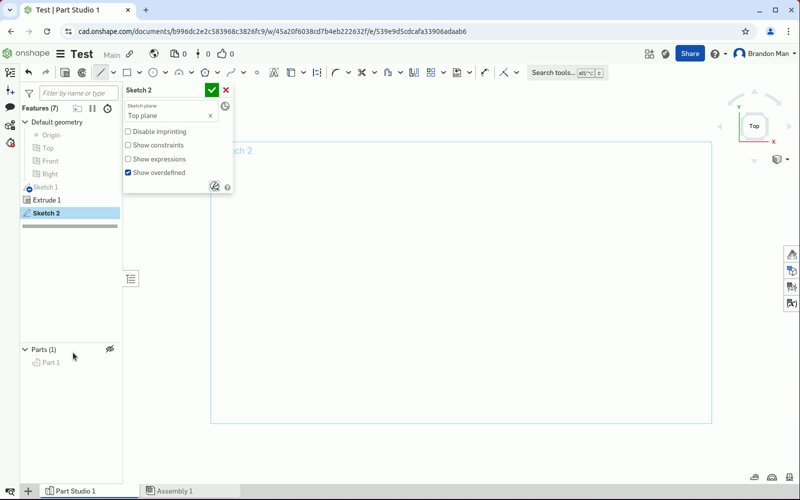
key_down(shift)
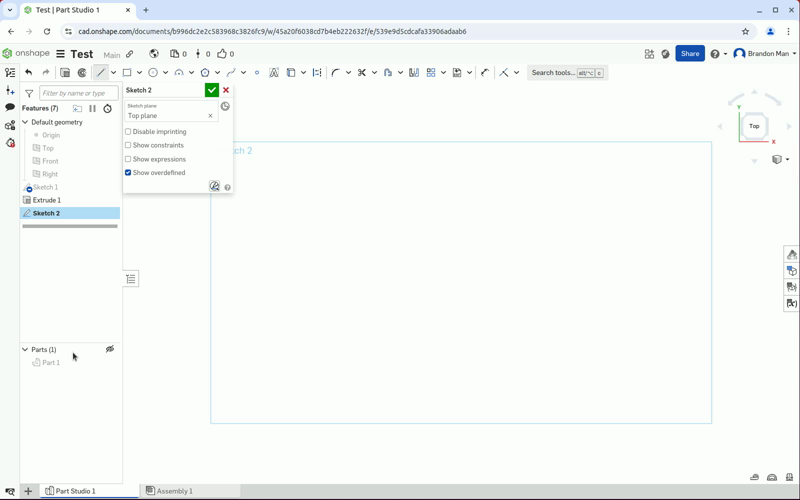
mouse_move(355, 353)
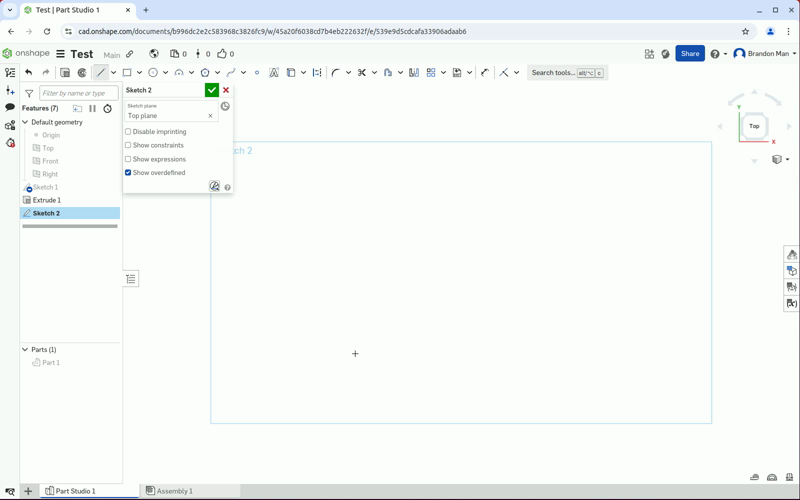
click(355, 353)
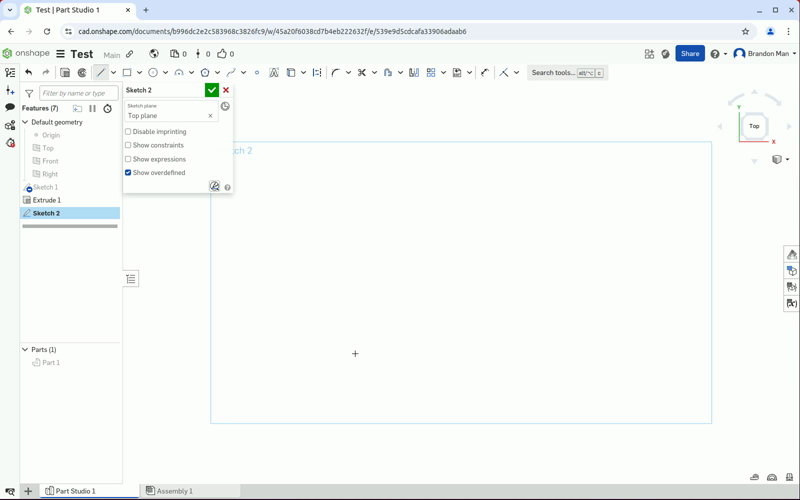
key_up(shift)
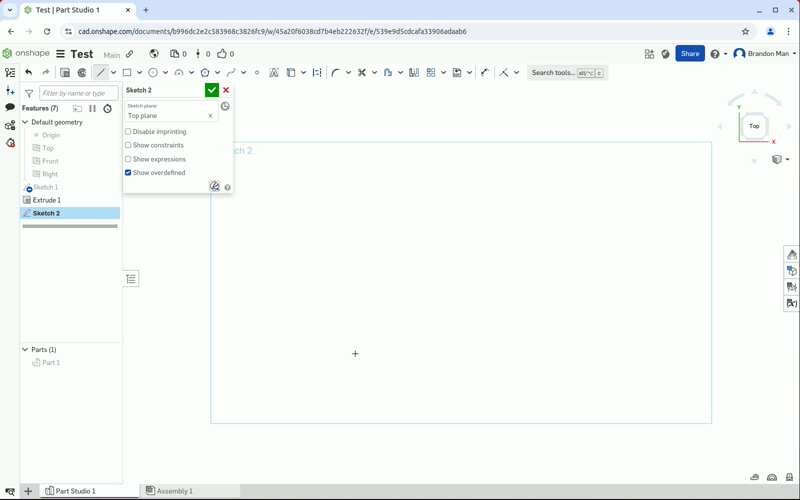
key_down(shift)
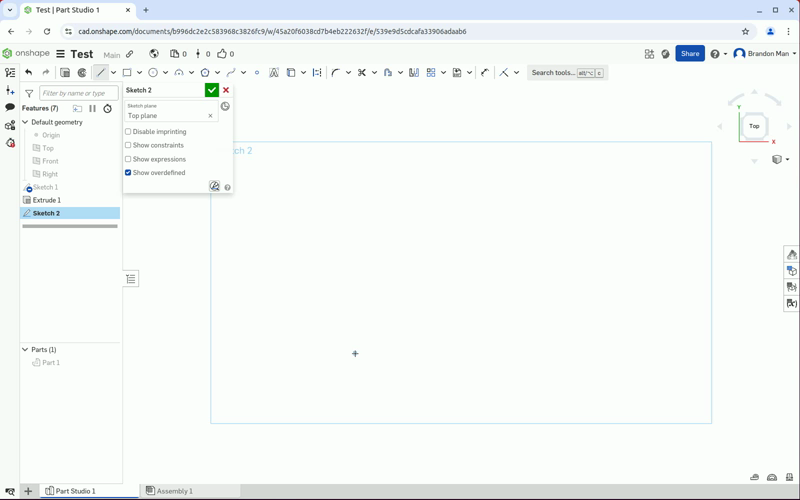
mouse_move(566, 353)
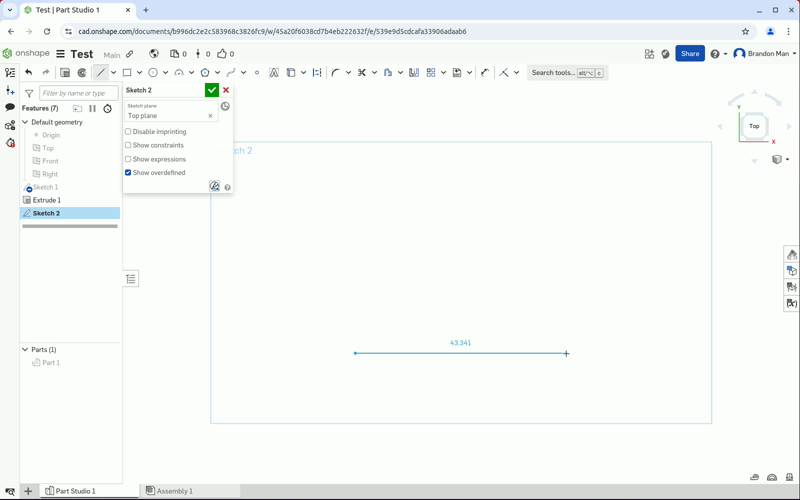
click(566, 353)
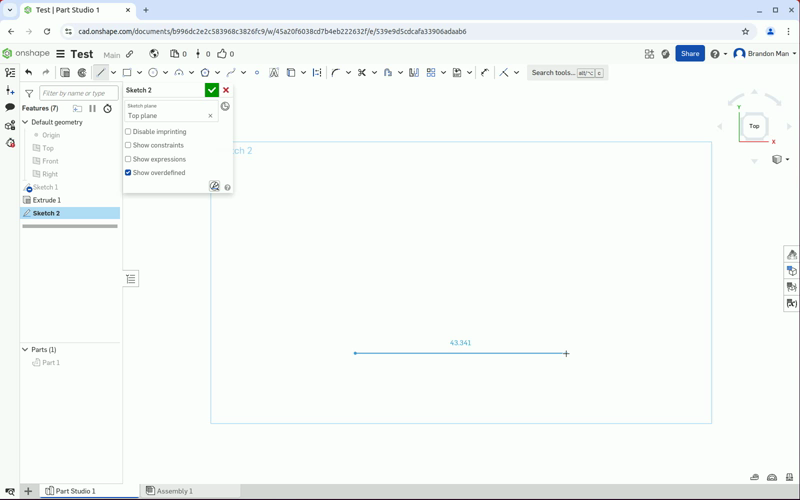
key_up(shift)
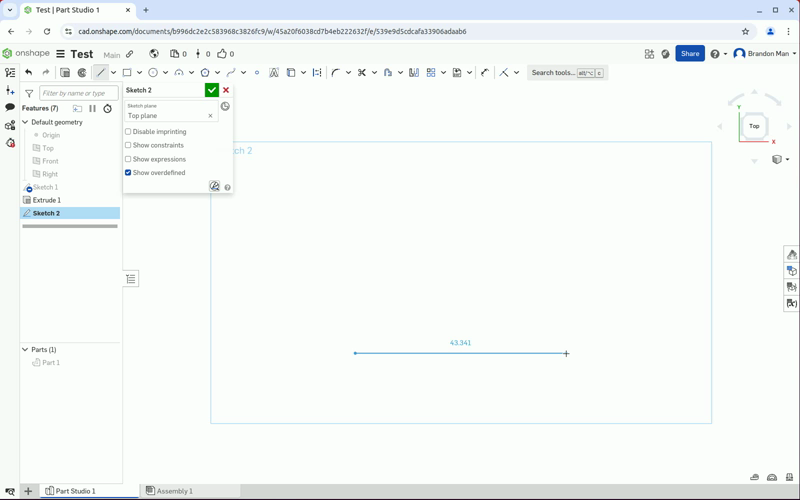
key_down(shift)
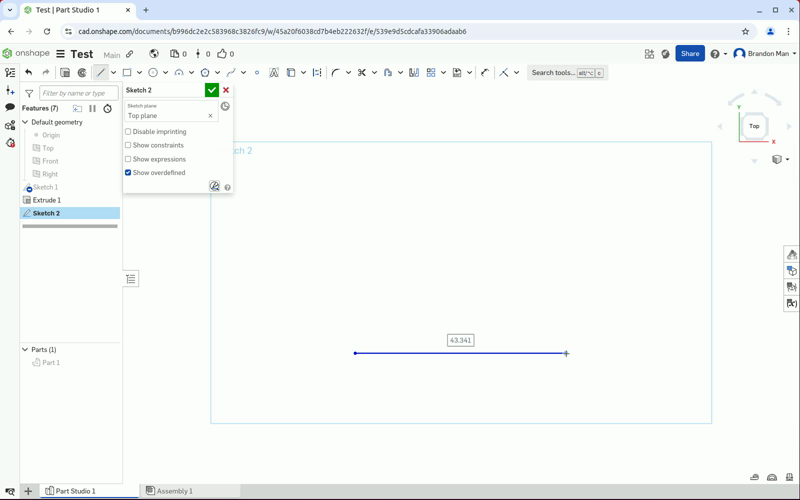
mouse_move(566, 213)
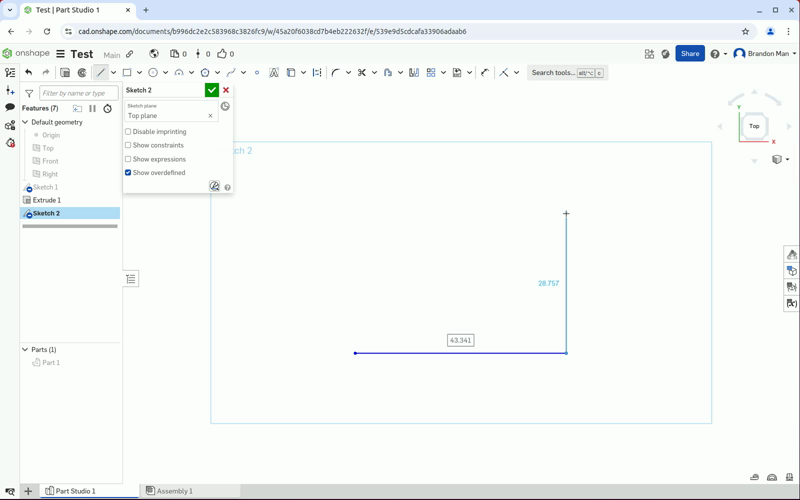
click(566, 213)
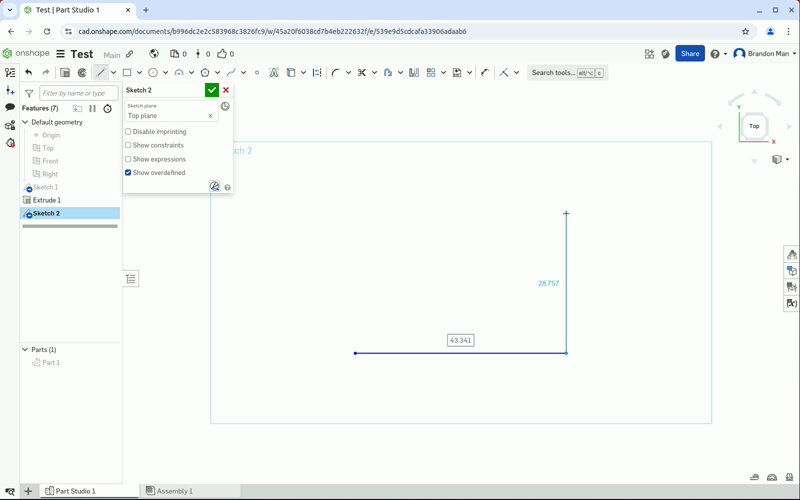
key_up(shift)
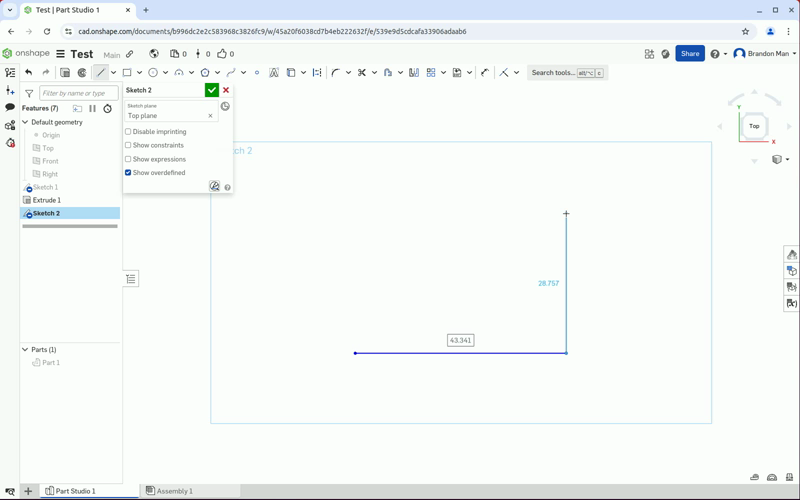
key_down(shift)
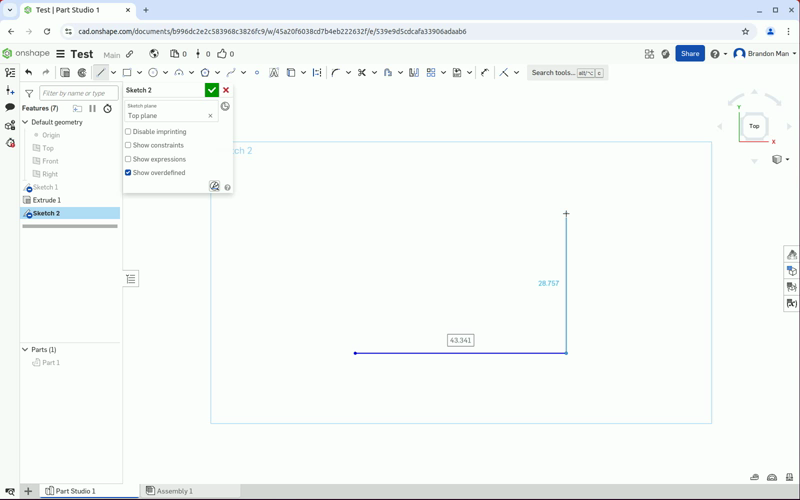
mouse_move(355, 213)
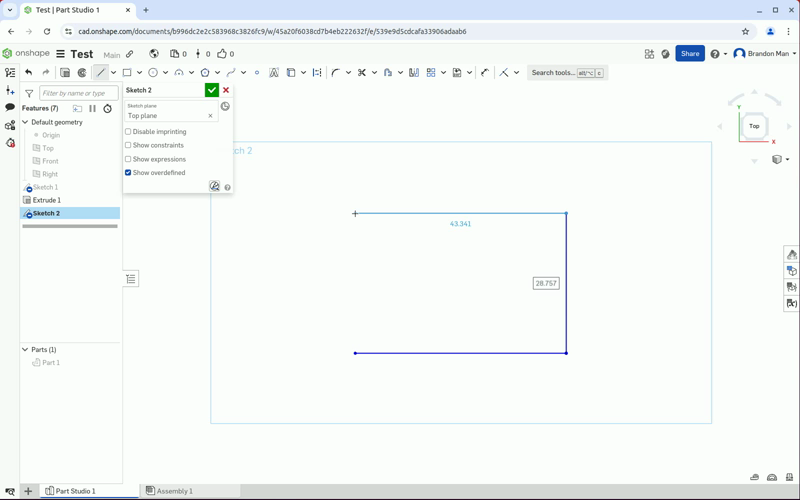
click(355, 213)
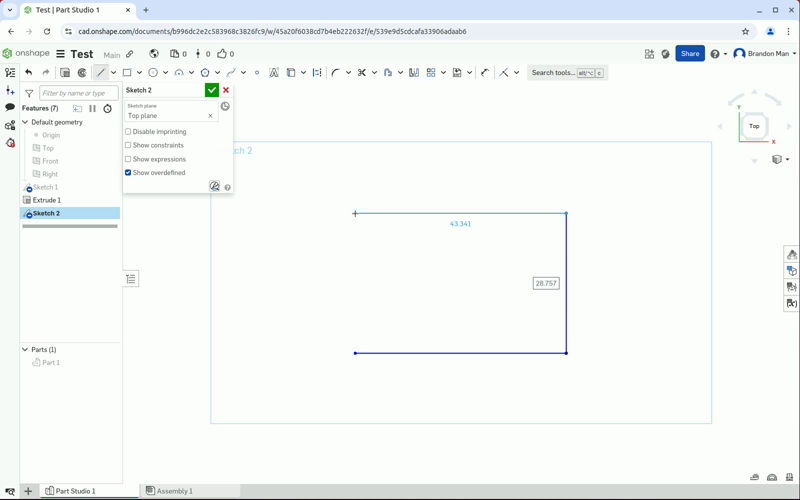
key_up(shift)
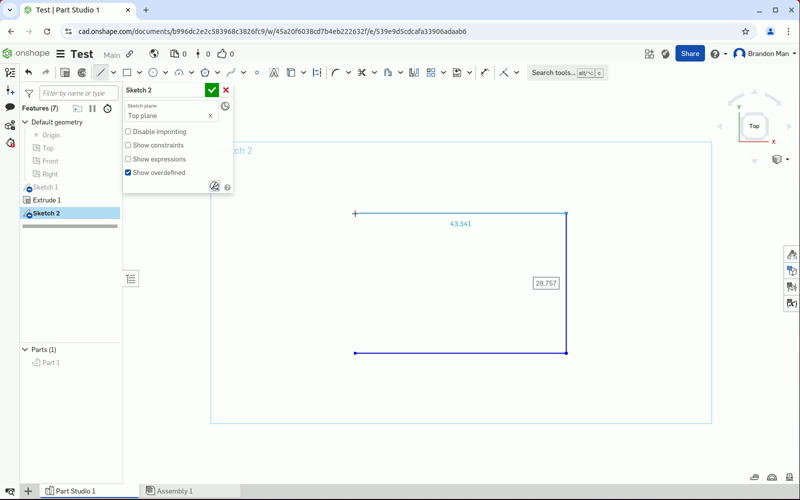
key_down(shift)
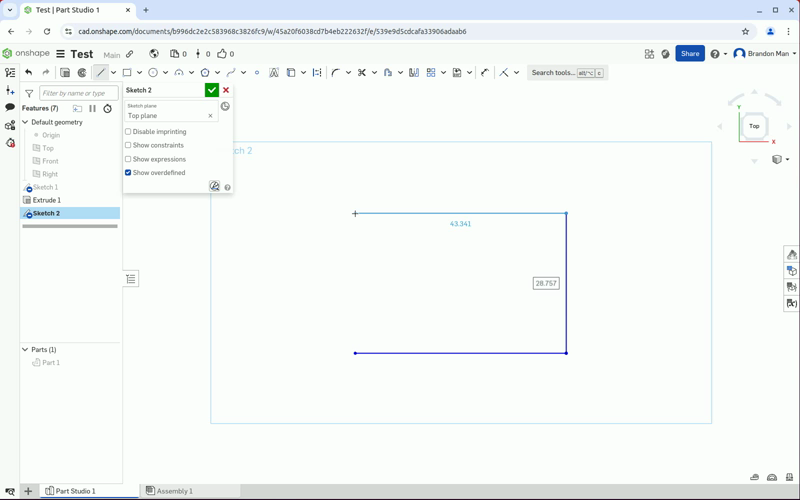
mouse_move(355, 353)
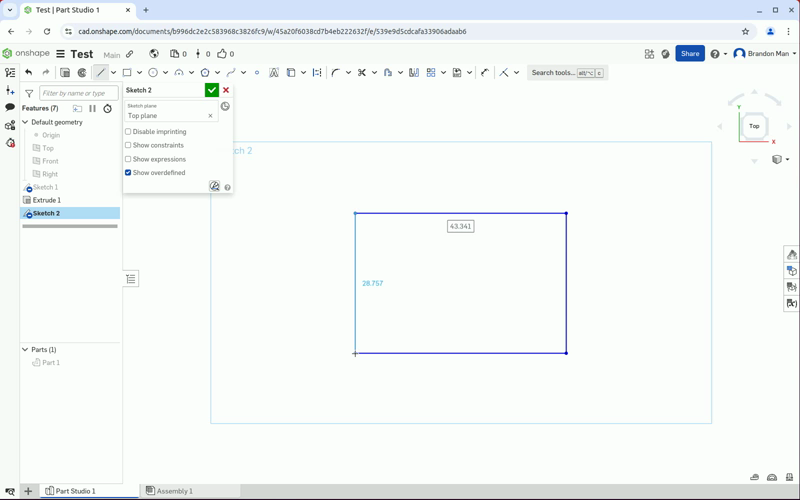
key_up(shift)
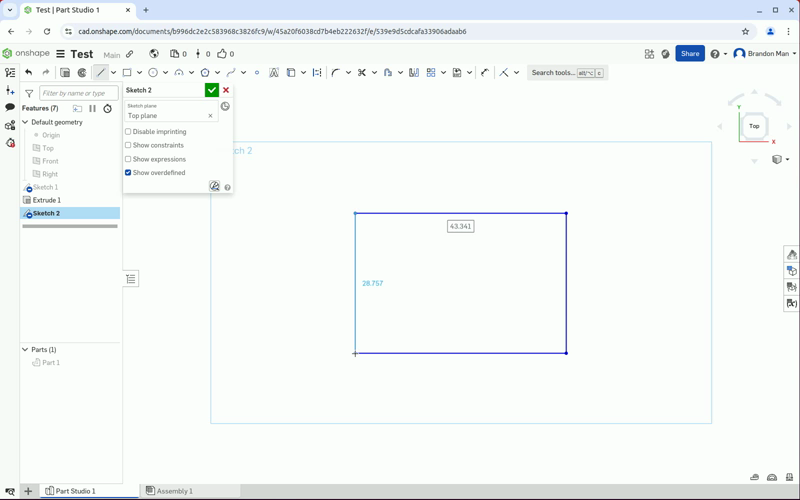
click(355, 353)
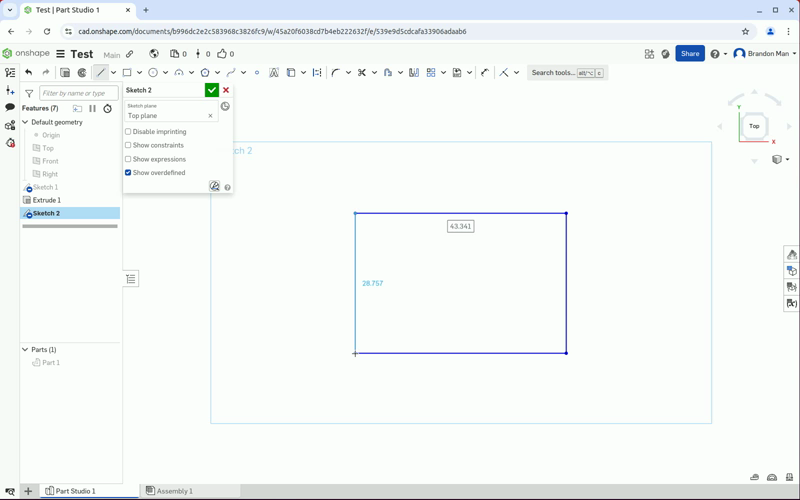
key(esc)
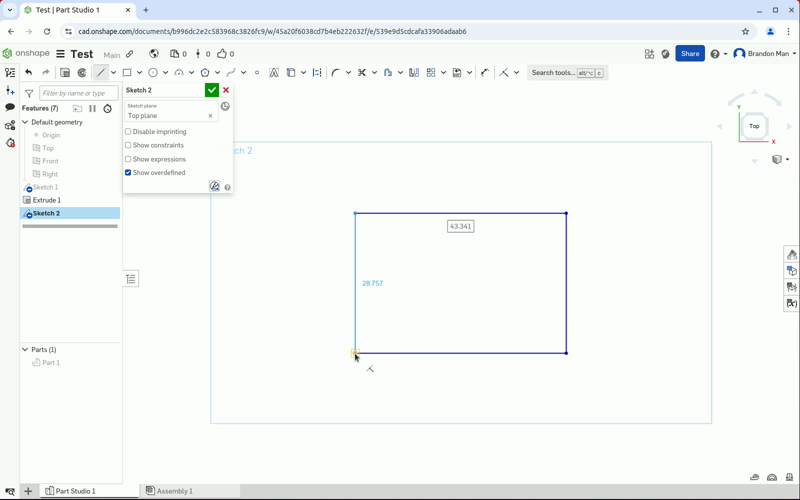
mouse_move(461, 274)
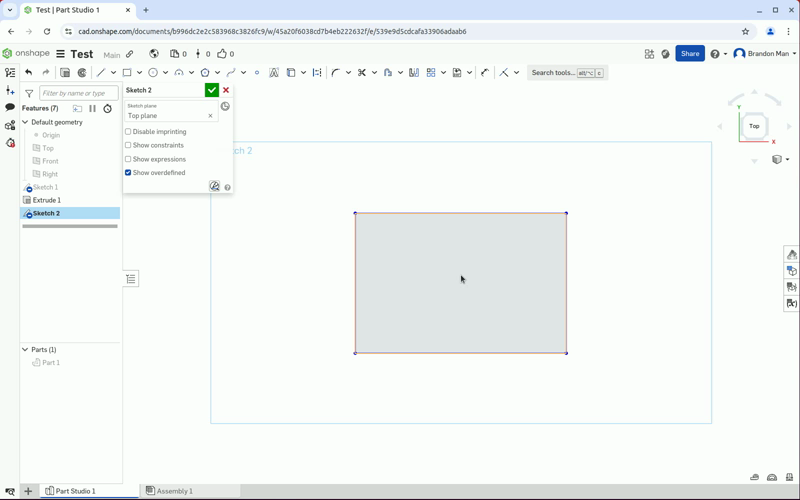
click(461, 274)
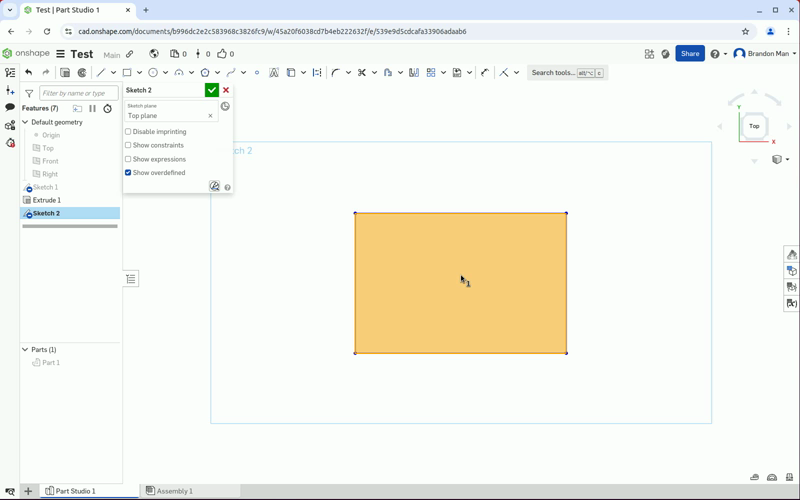
mouse_move(73, 352)
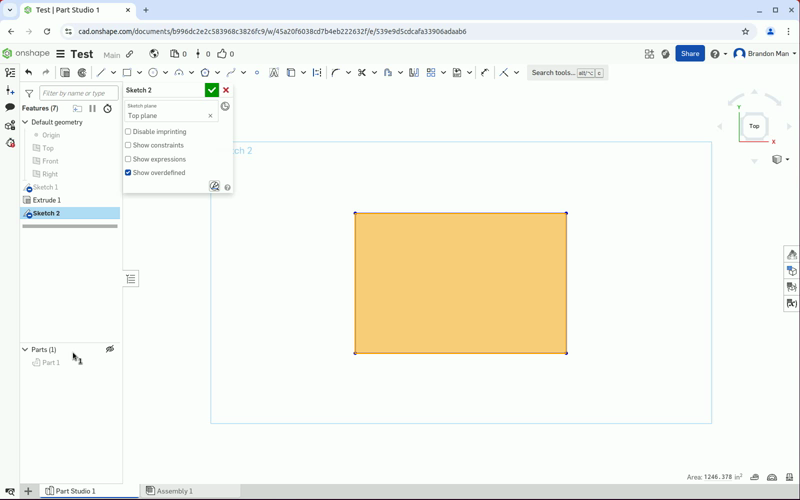
key(shift+y)
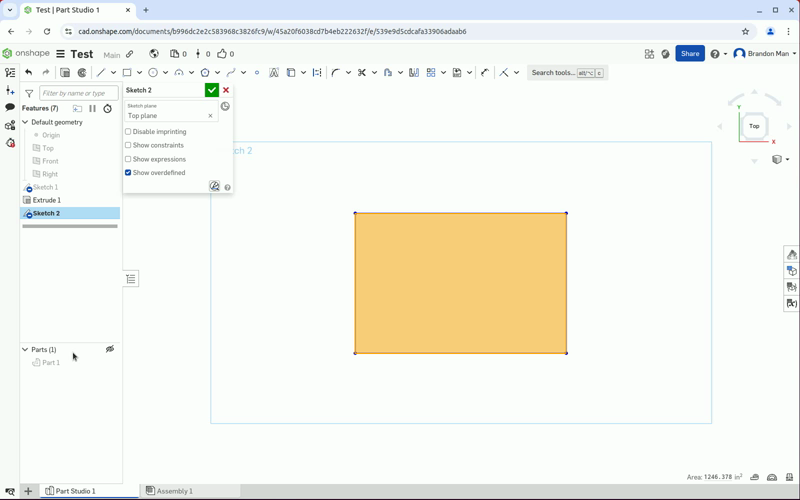
key(shift+e)
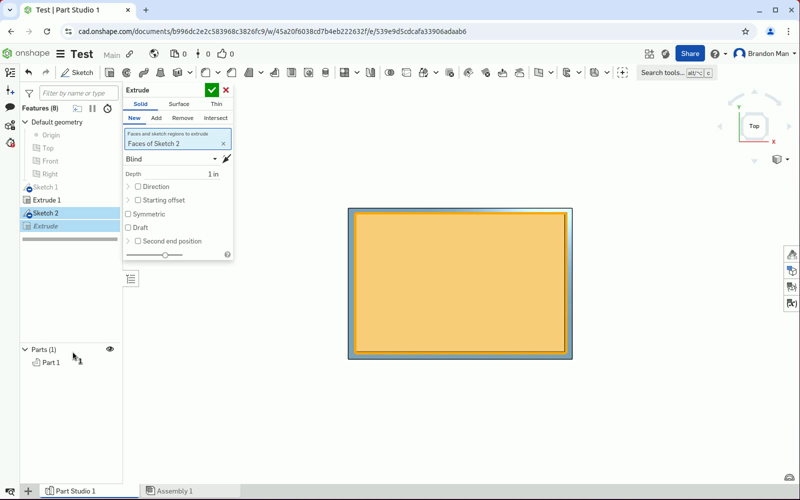
mouse_move(143, 106)
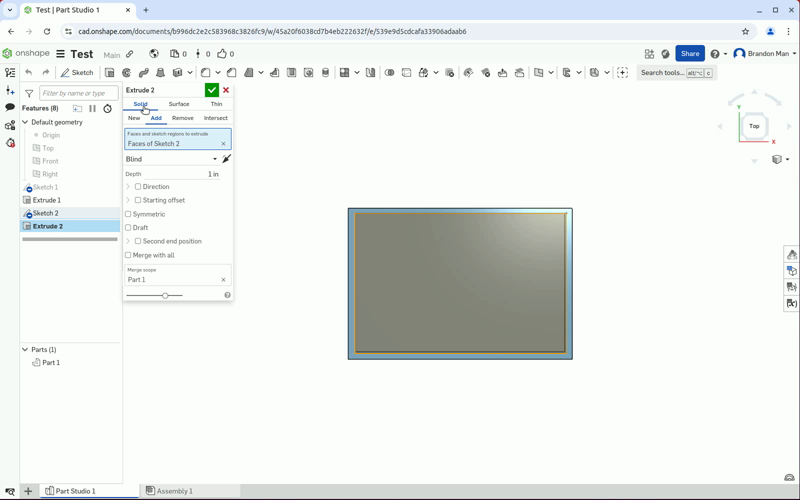
click(143, 106)
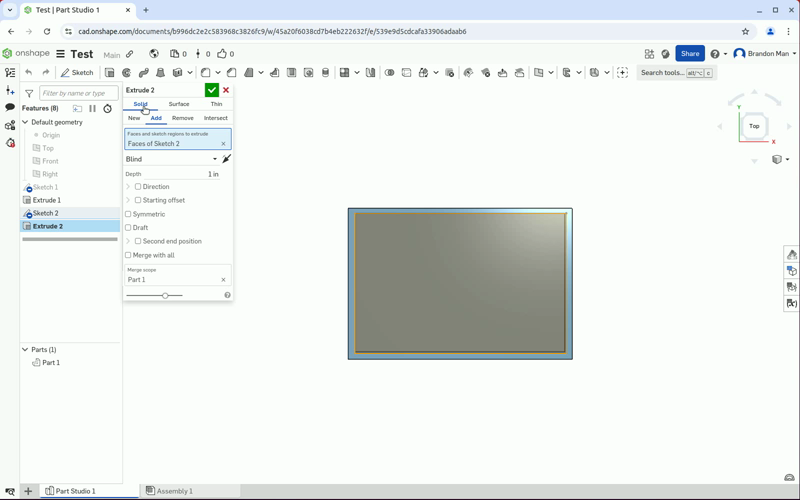
mouse_move(137, 120)
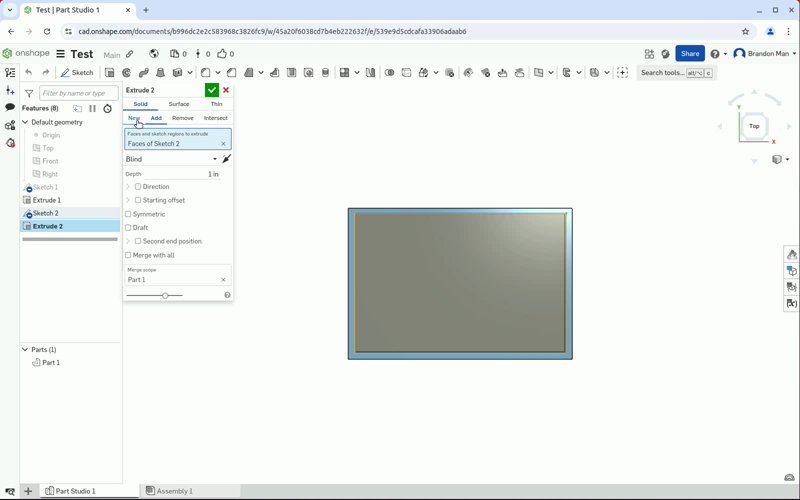
click(137, 120)
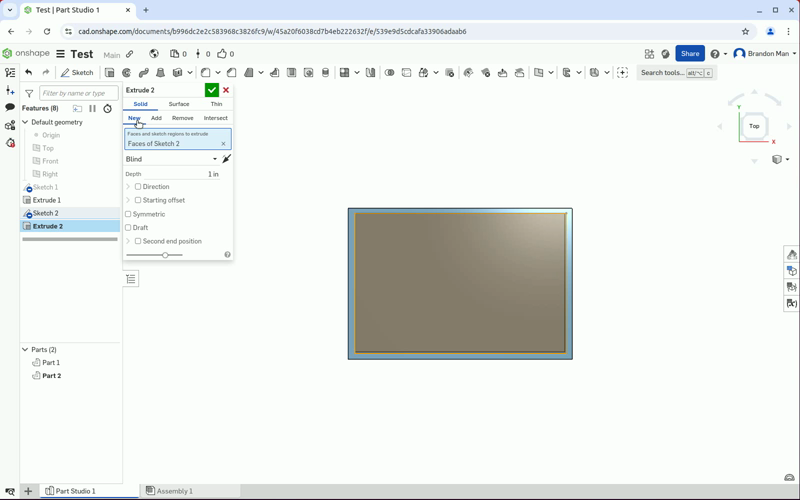
key(tab, 4)
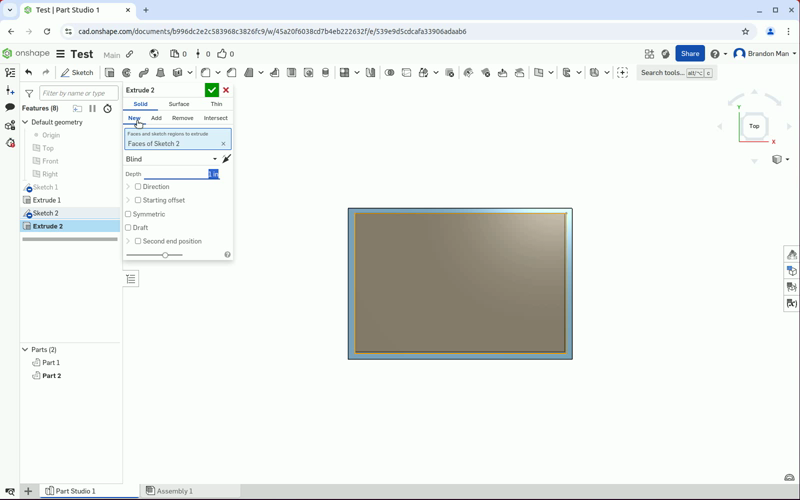
text(4.092)
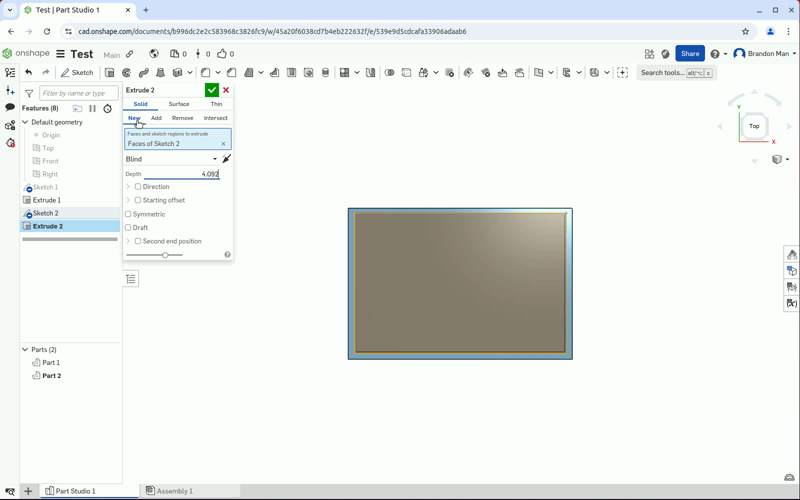
key(enter)
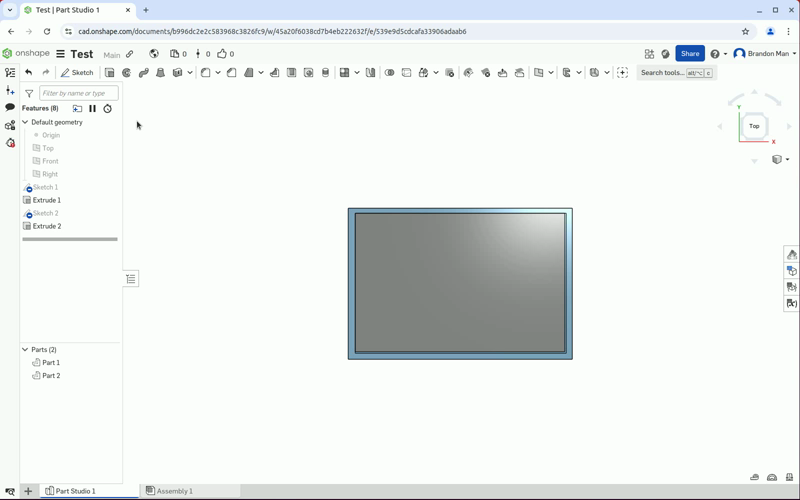
key(shift+h)
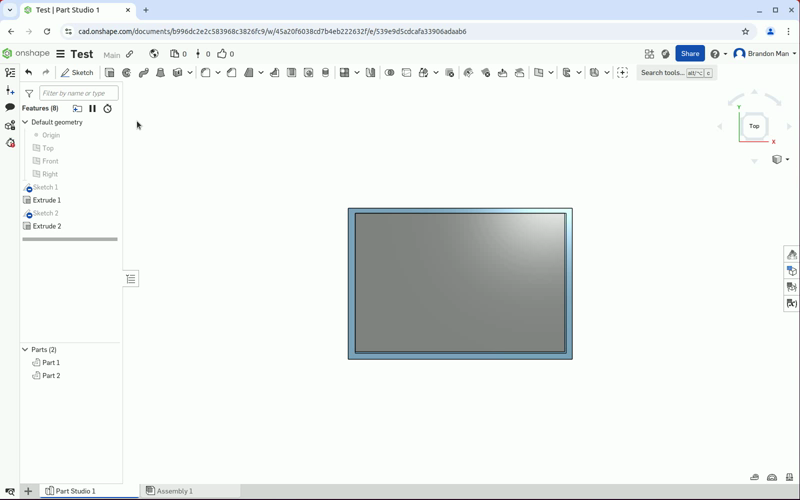
key(shift+h)
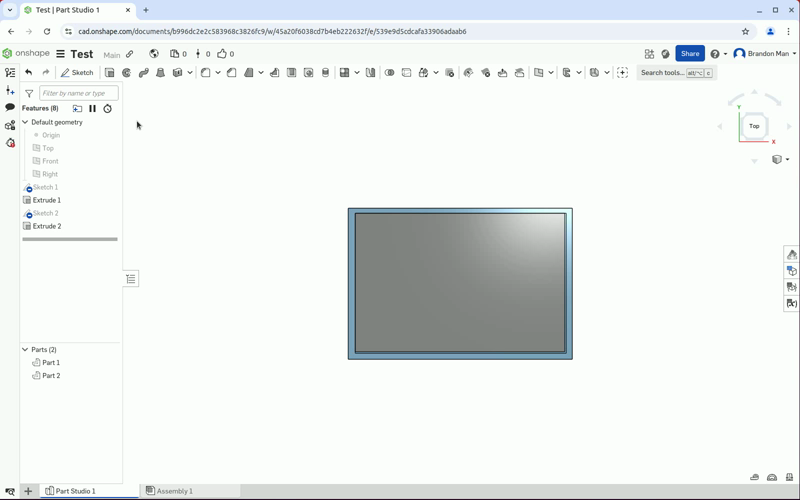
mouse_move(73, 189)
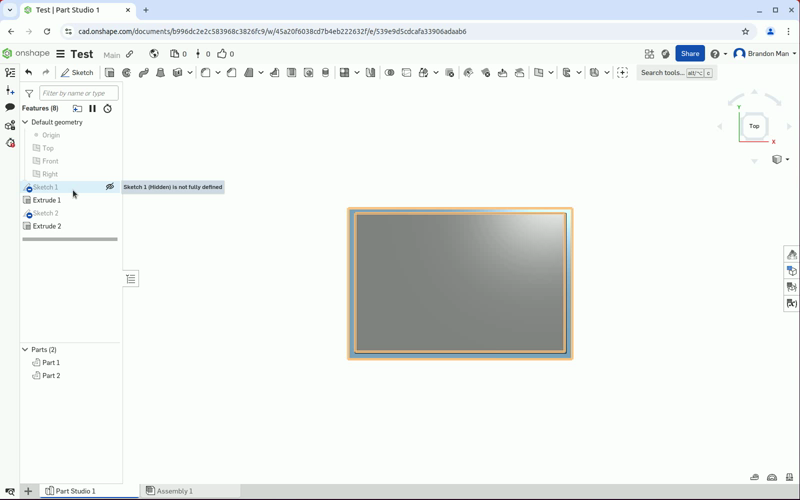
click(73, 189)
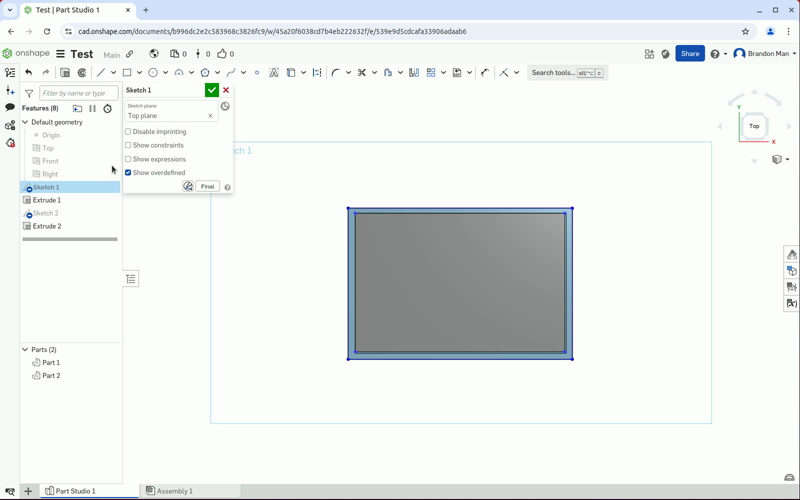
mouse_move(229, 92)
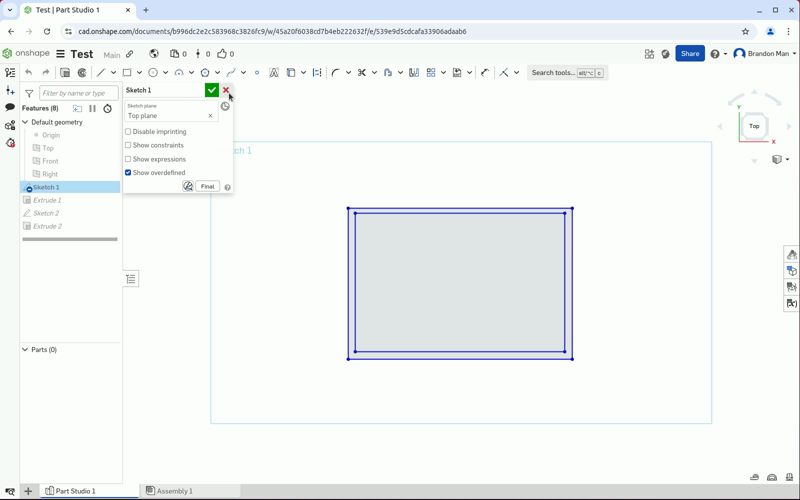
click(229, 92)
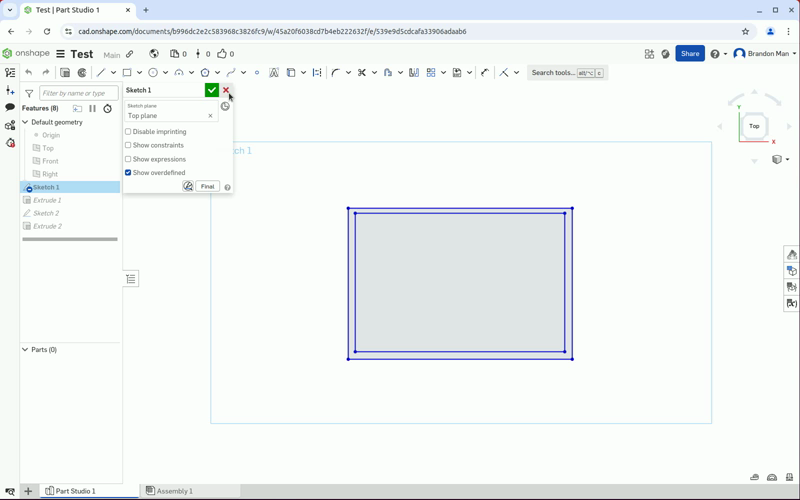
key(shift+s)
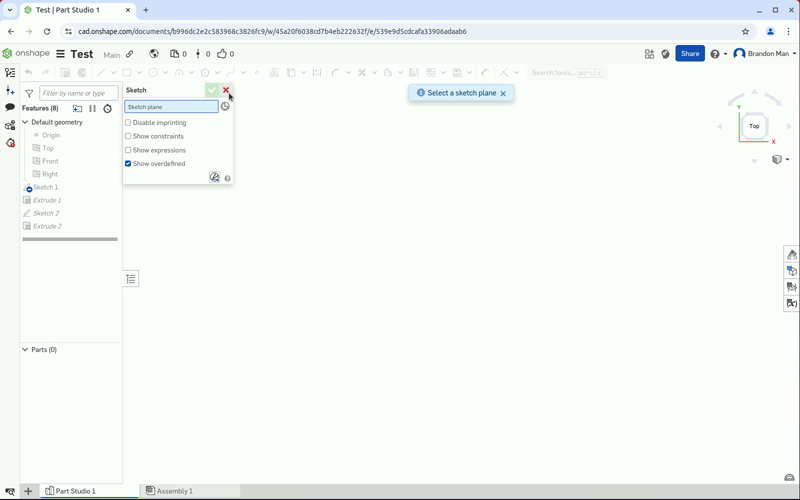
mouse_move(73, 150)
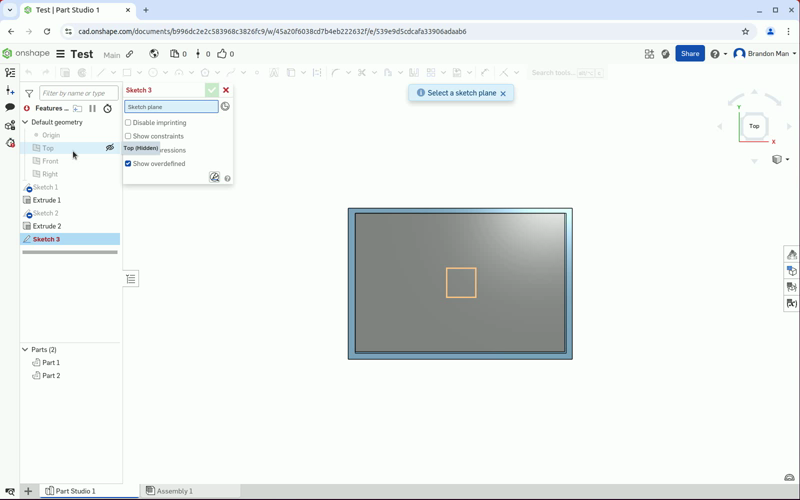
click(73, 150)
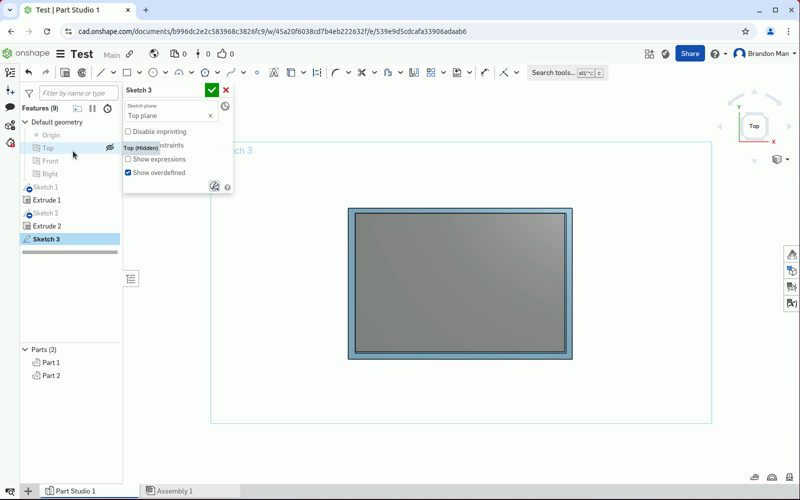
mouse_move(73, 352)
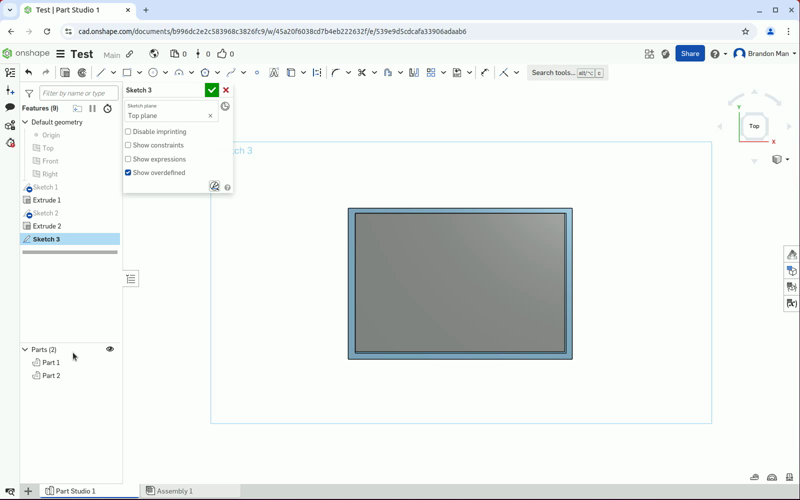
key(y)
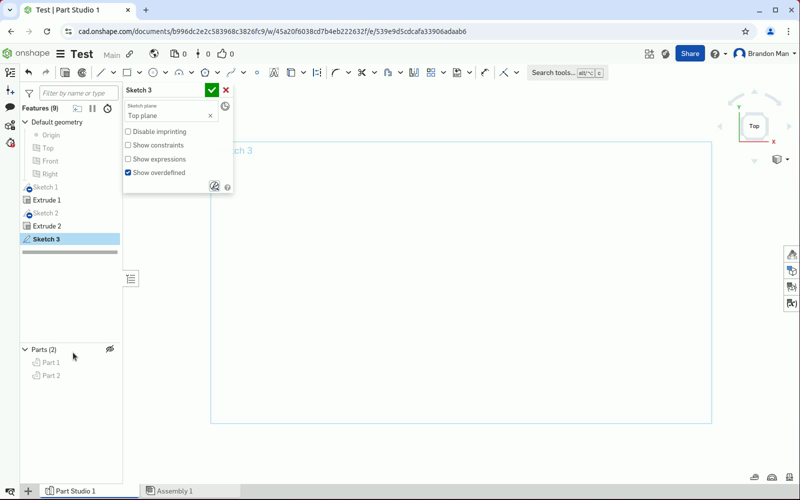
key(l)
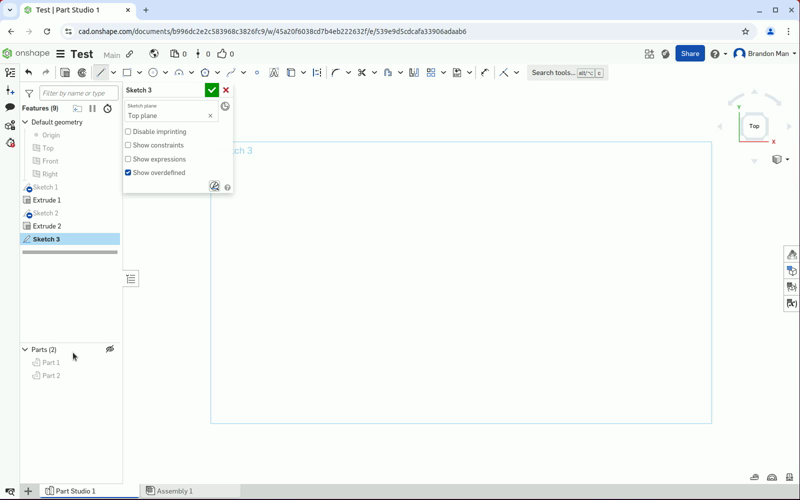
key_down(shift)
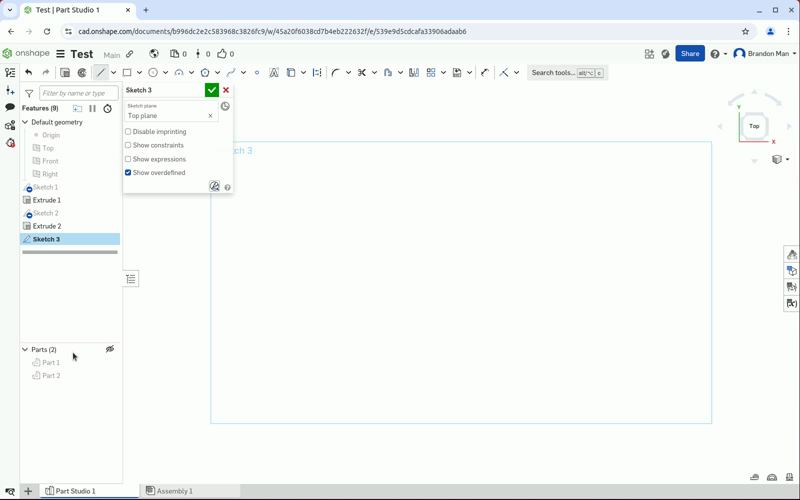
mouse_move(361, 342)
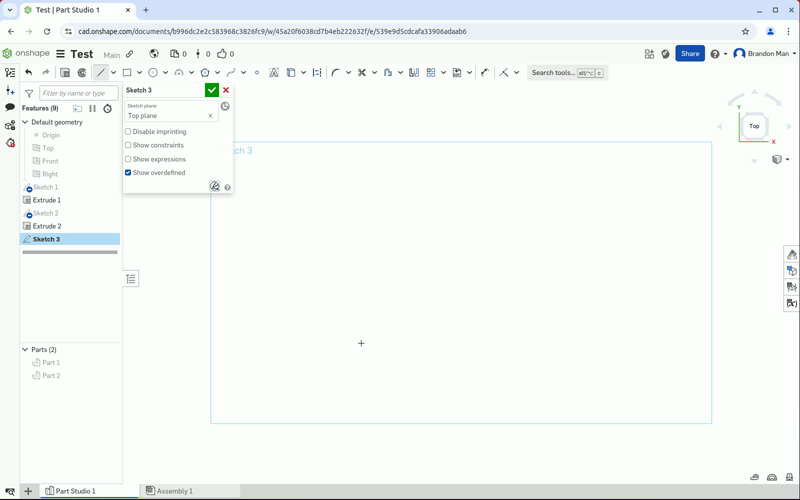
click(361, 342)
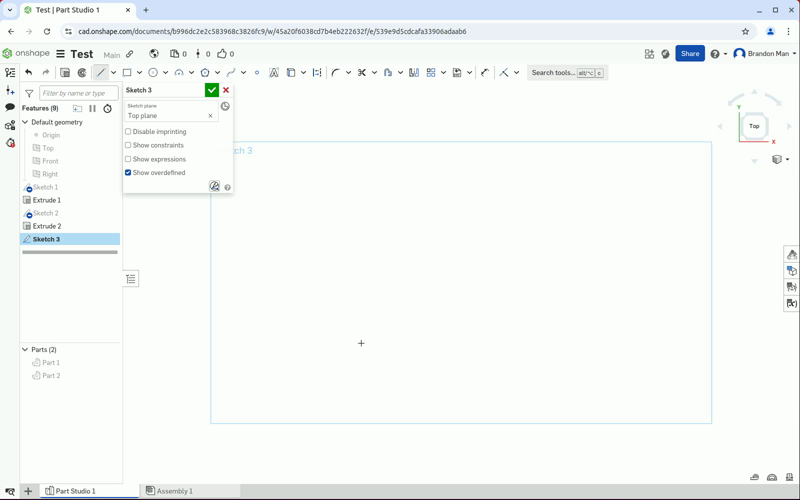
key_up(shift)
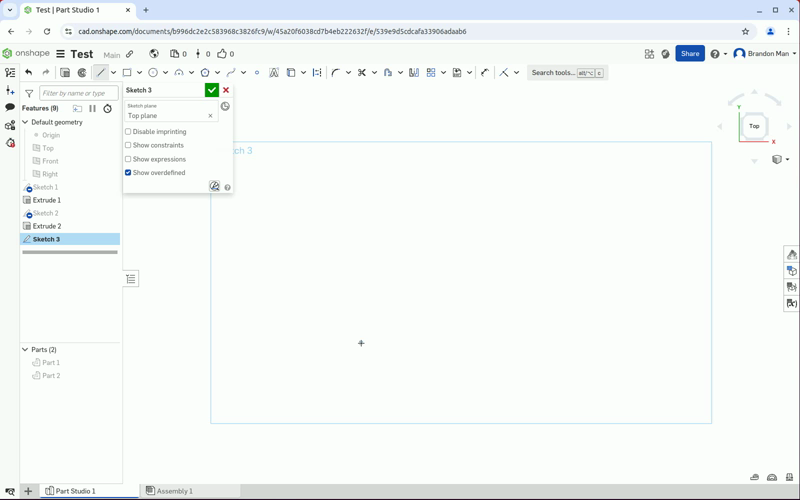
key_down(shift)
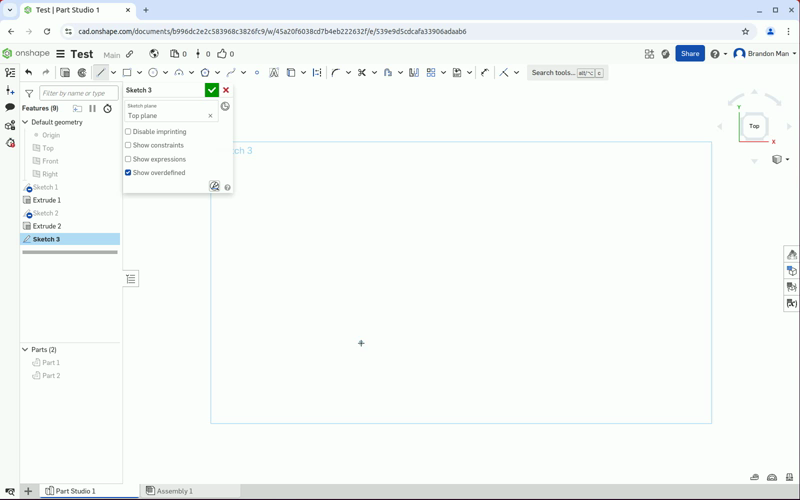
mouse_move(561, 342)
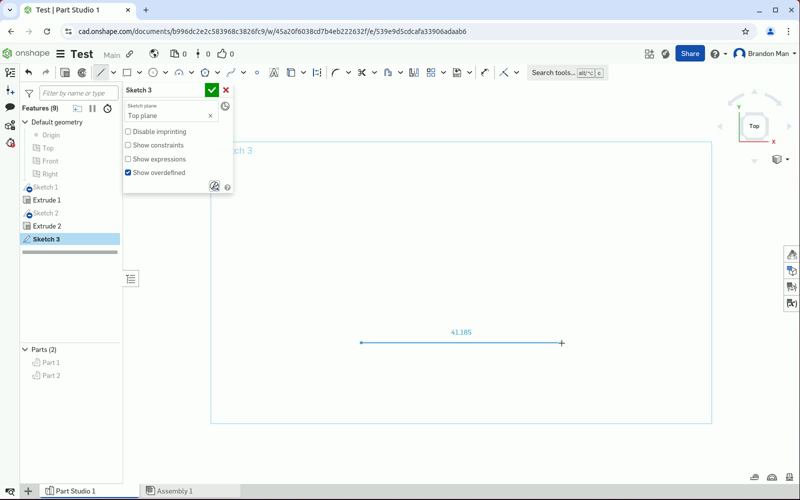
click(561, 342)
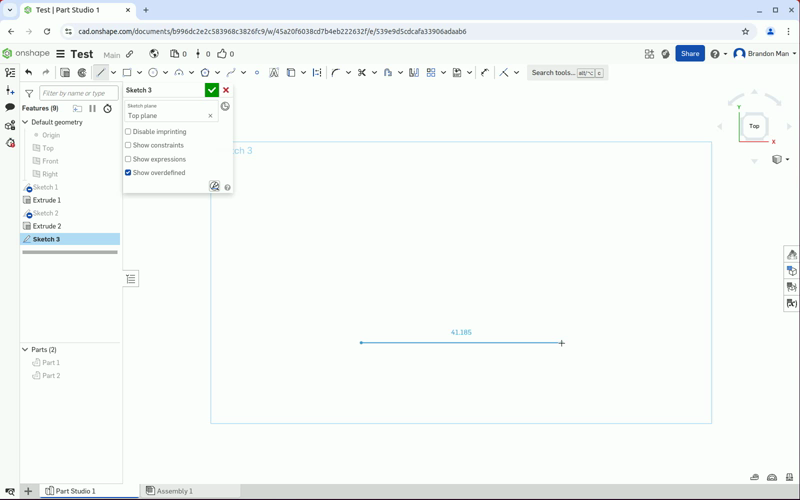
key_up(shift)
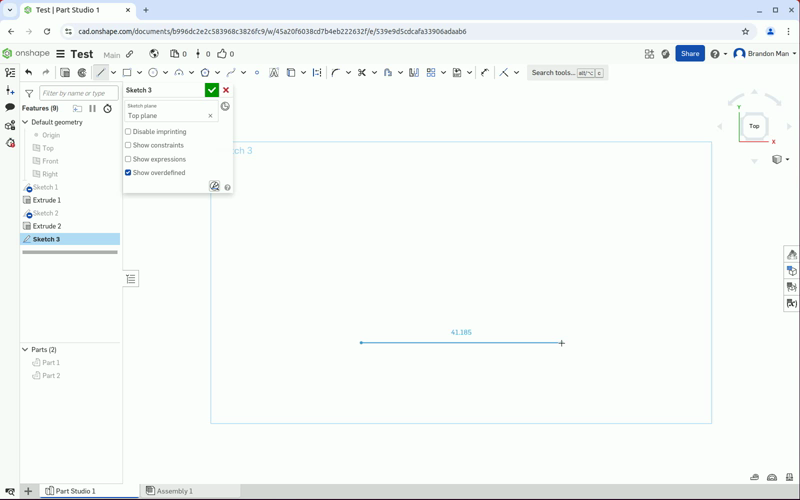
key_down(shift)
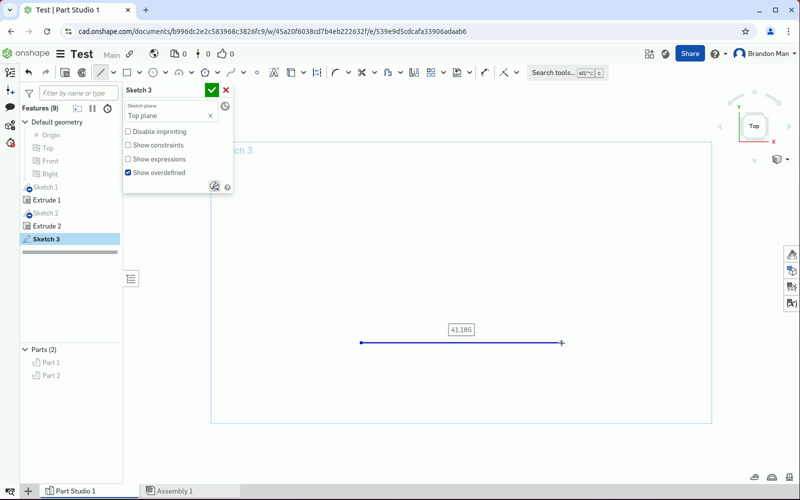
mouse_move(561, 216)
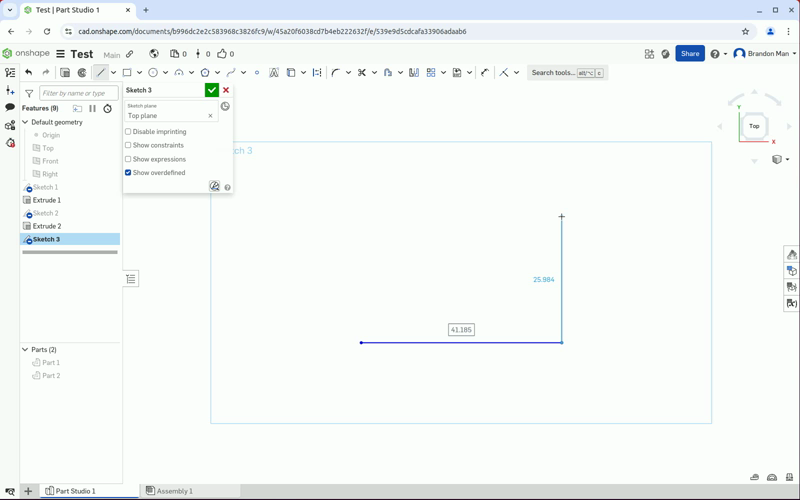
click(561, 216)
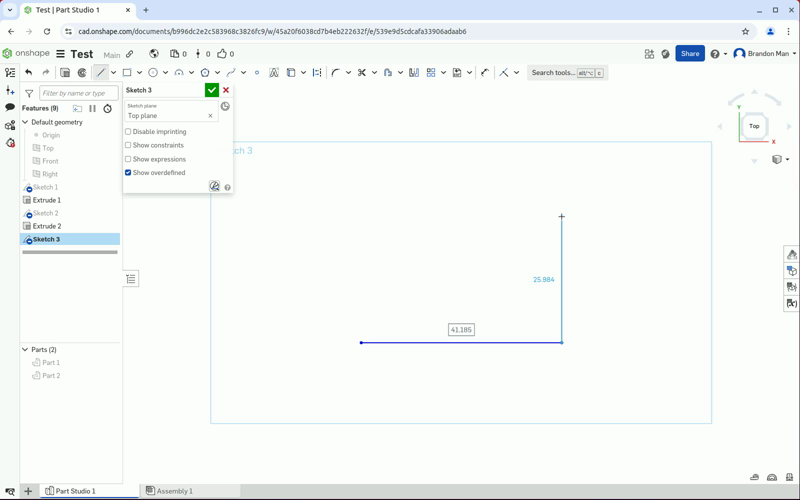
key_up(shift)
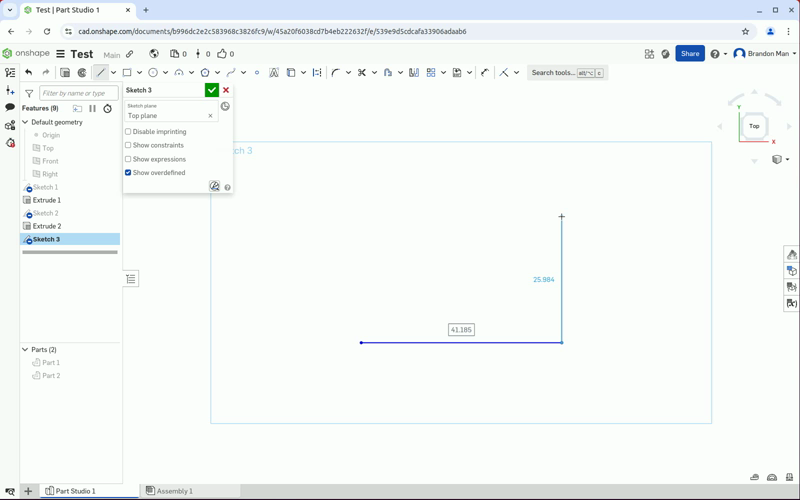
key_down(shift)
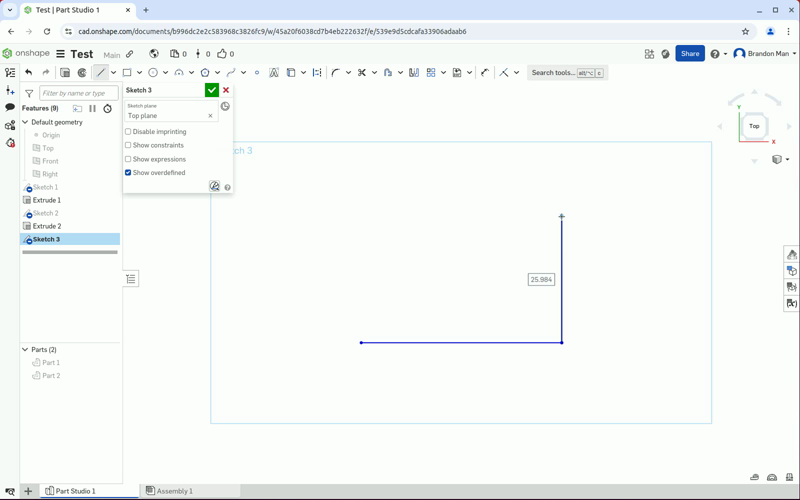
mouse_move(361, 216)
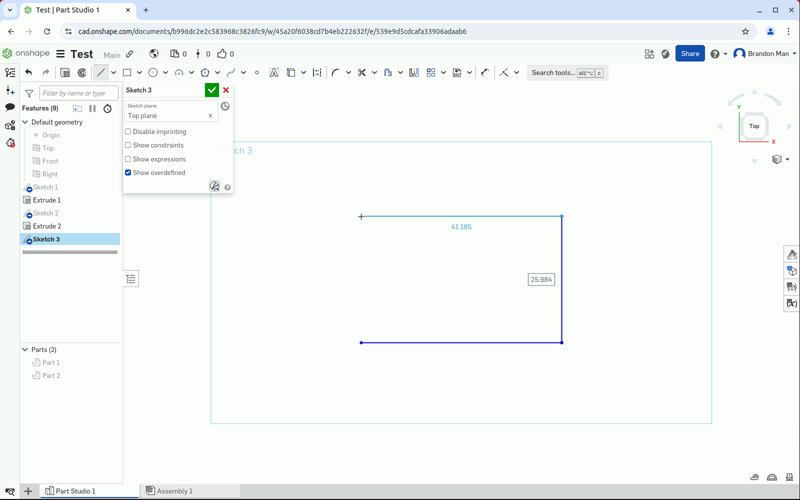
click(361, 216)
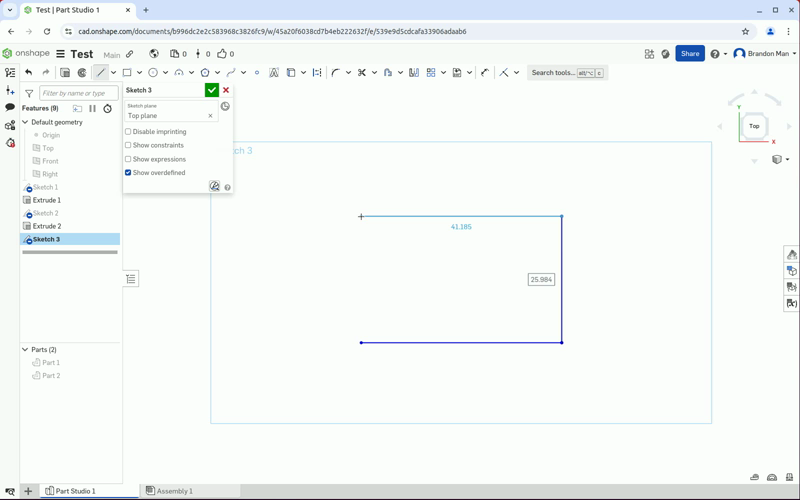
key_up(shift)
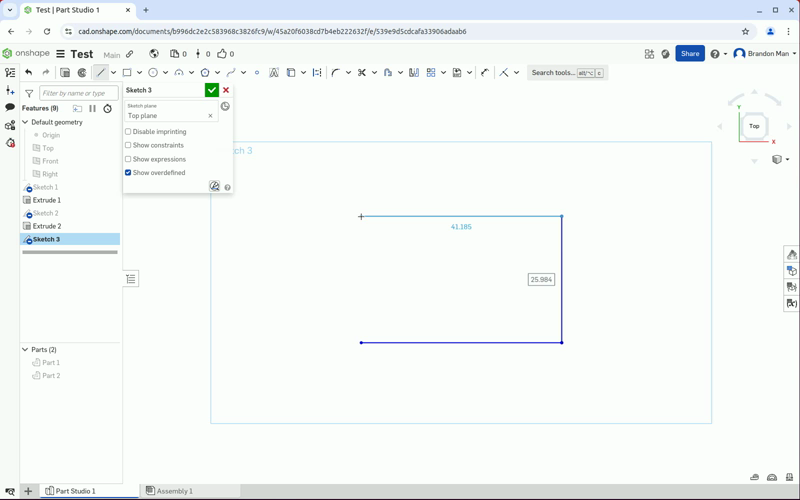
key_down(shift)
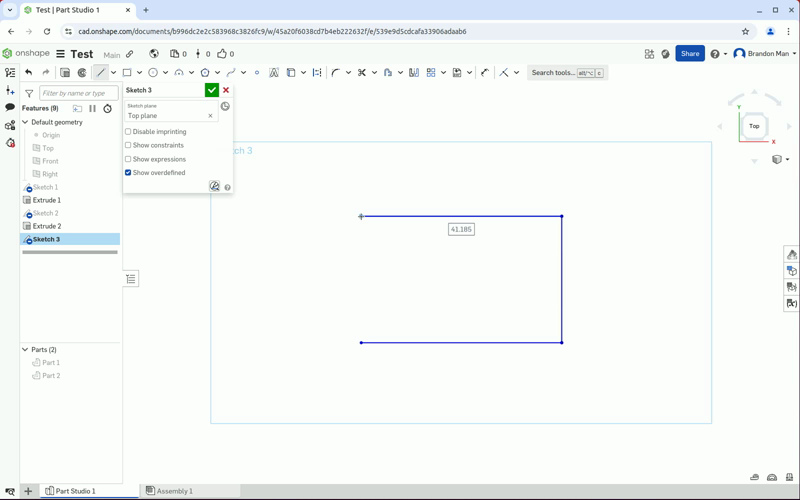
mouse_move(361, 342)
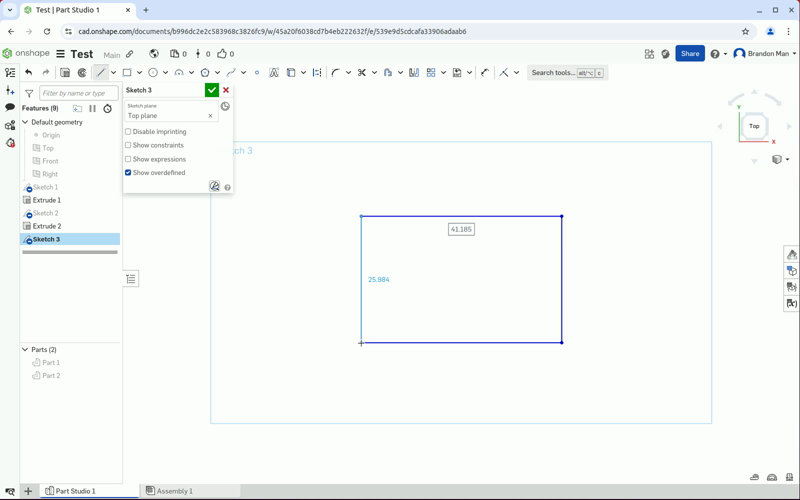
key_up(shift)
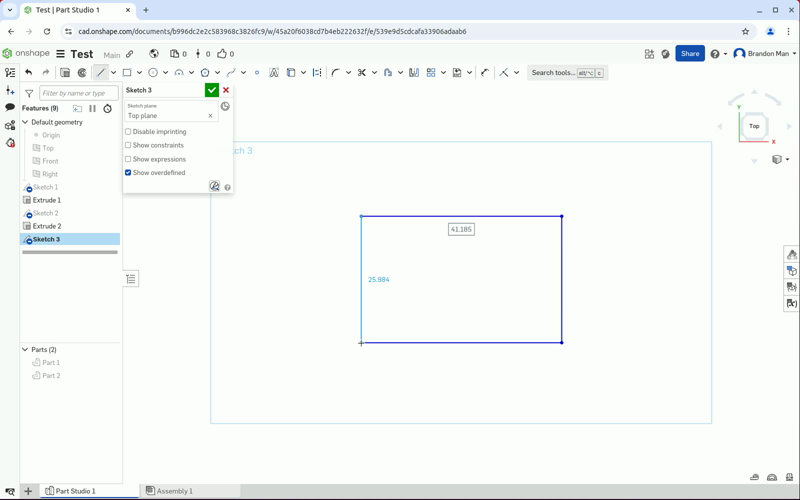
click(361, 342)
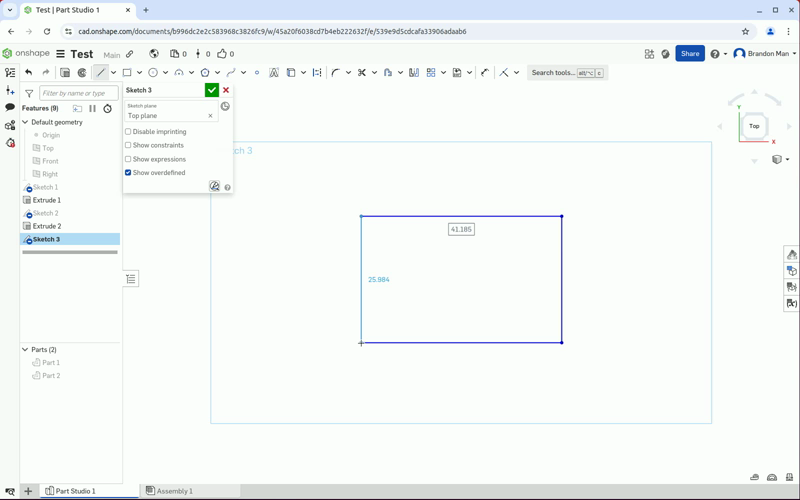
key(esc)
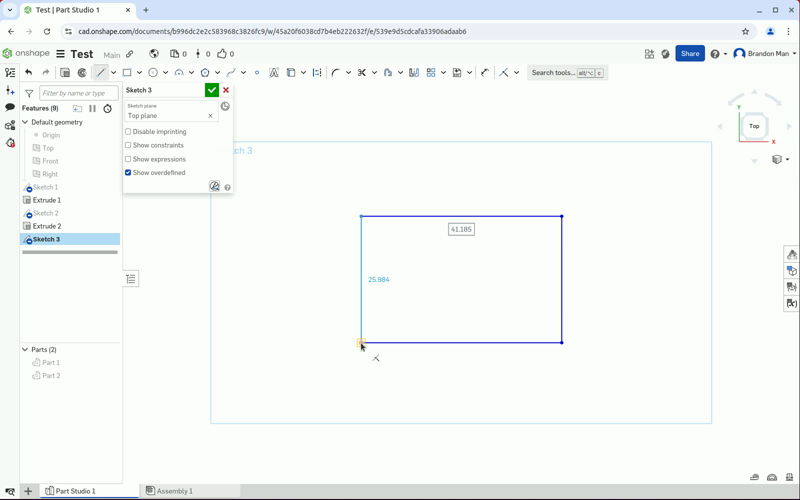
mouse_move(433, 291)
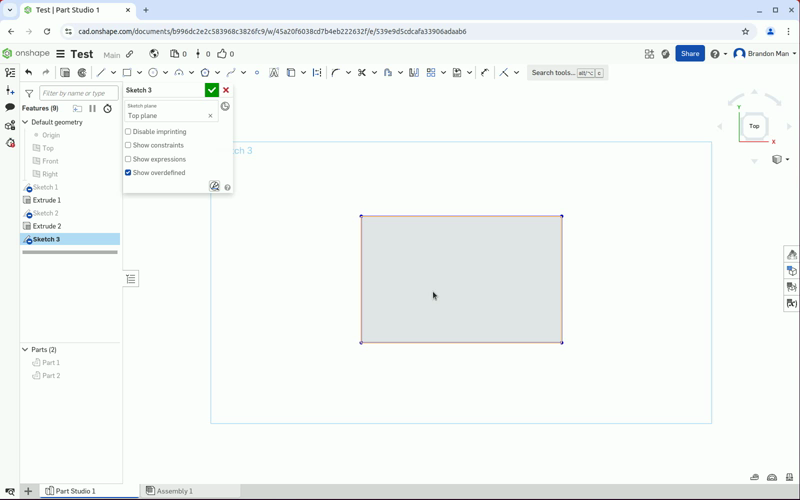
click(433, 291)
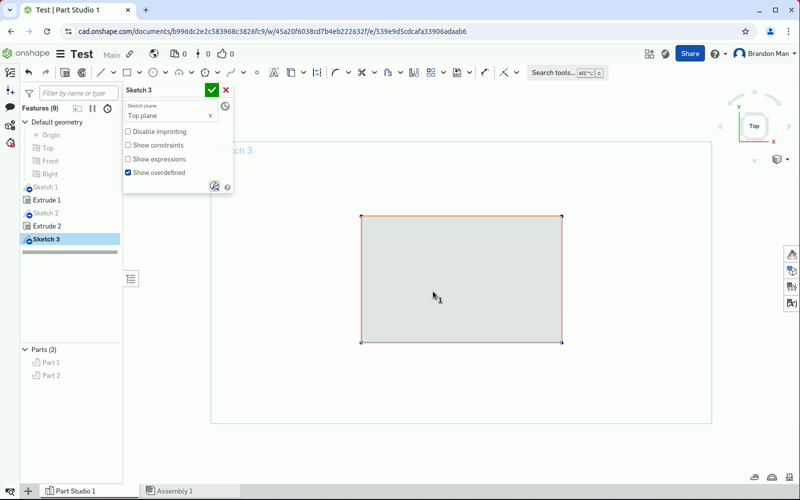
mouse_move(73, 352)
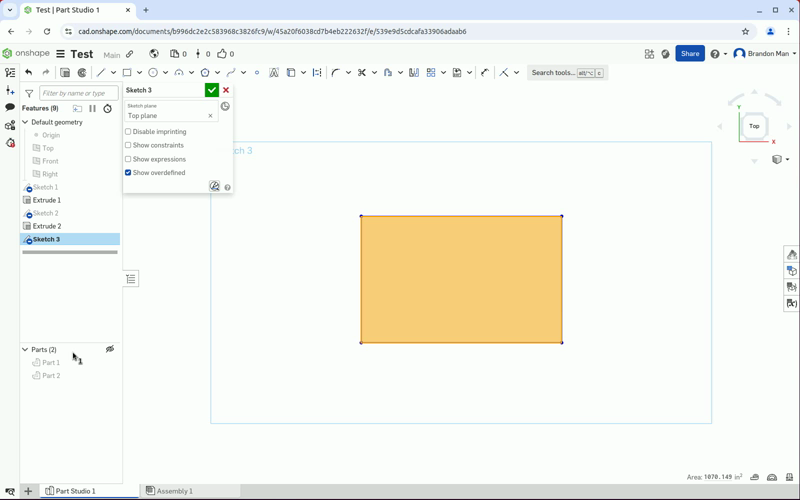
key(shift+y)
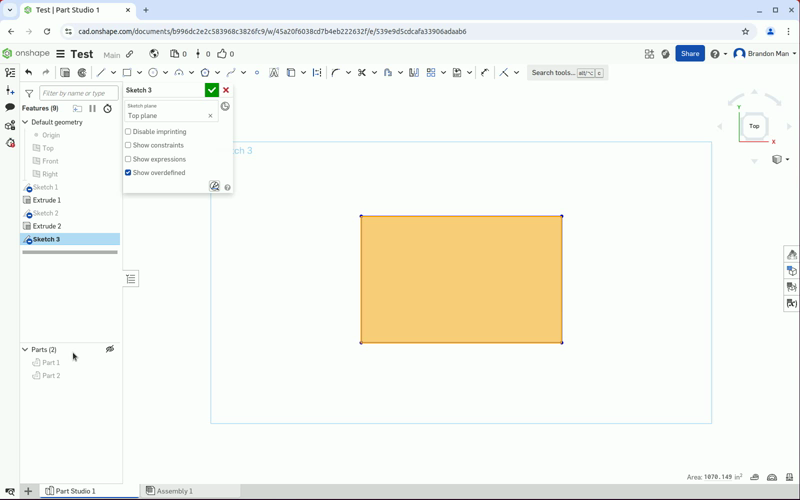
key(shift+e)
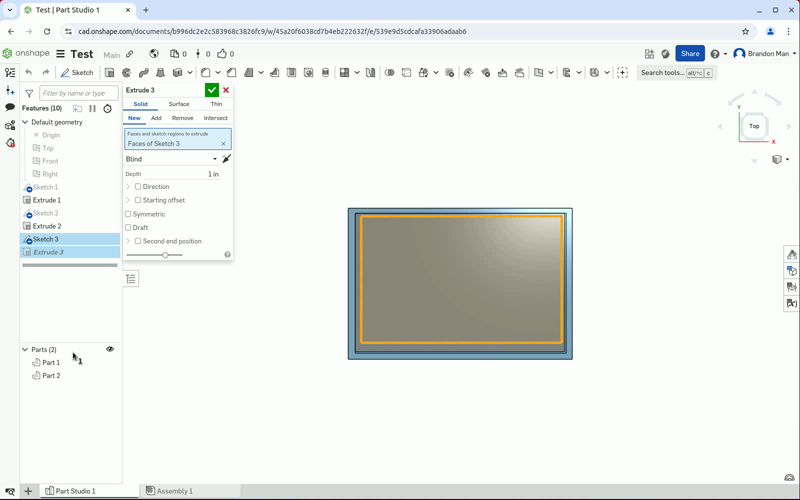
mouse_move(143, 106)
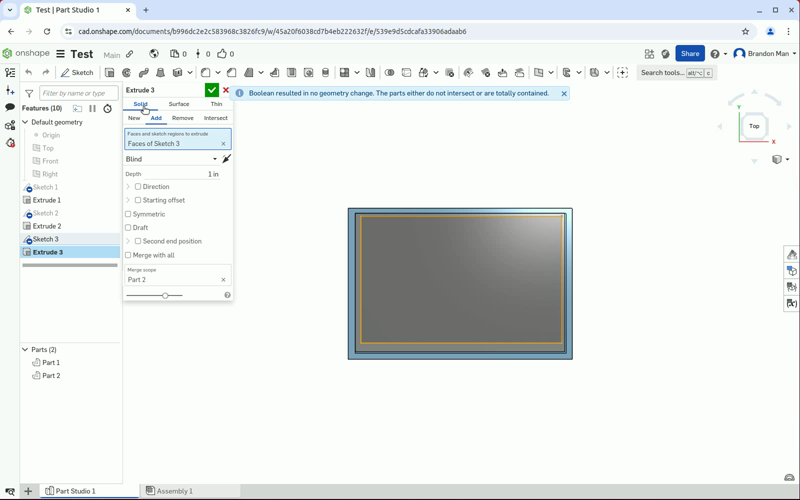
click(143, 106)
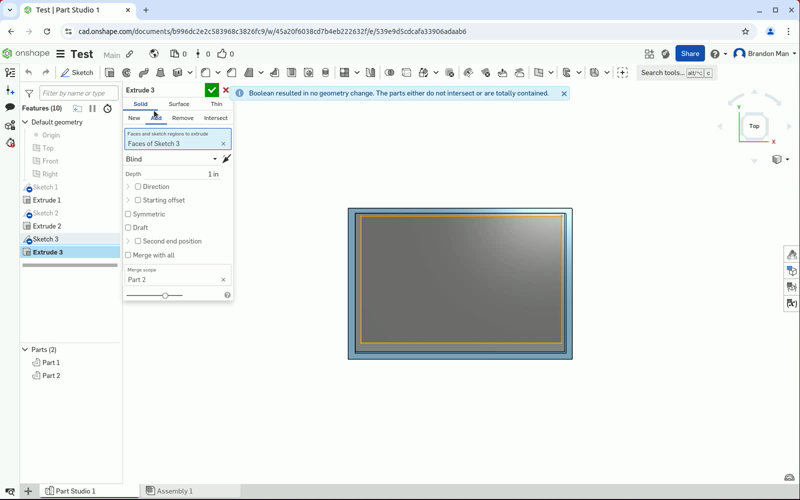
mouse_move(186, 120)
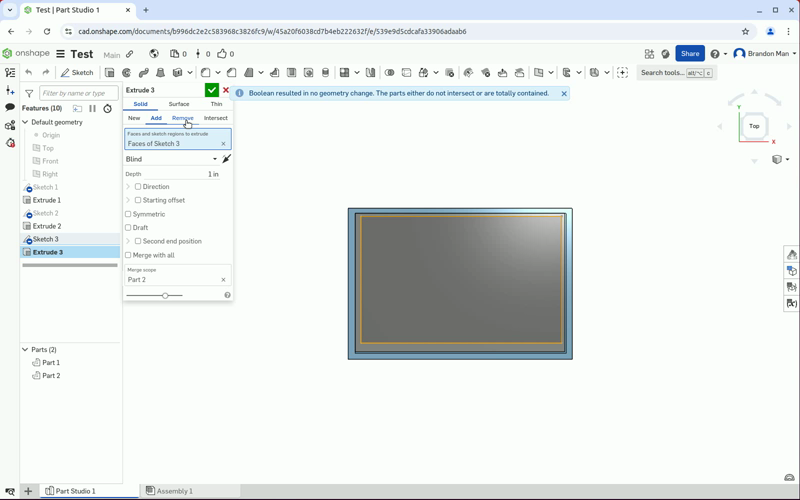
click(186, 120)
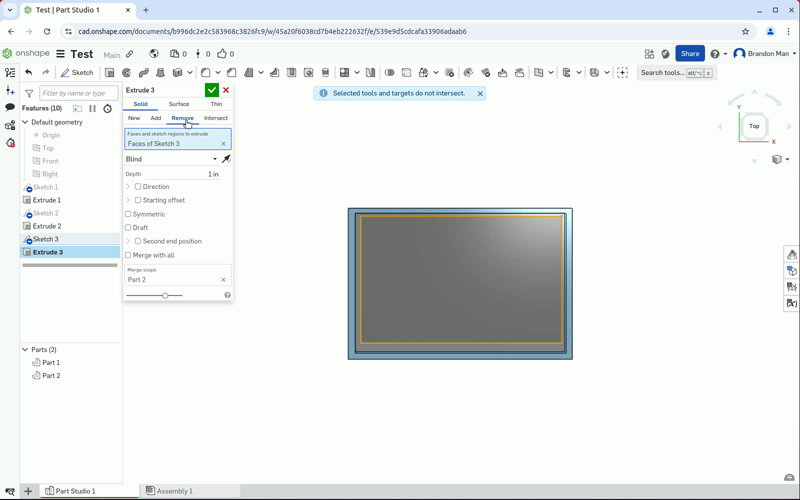
key(tab, 4)
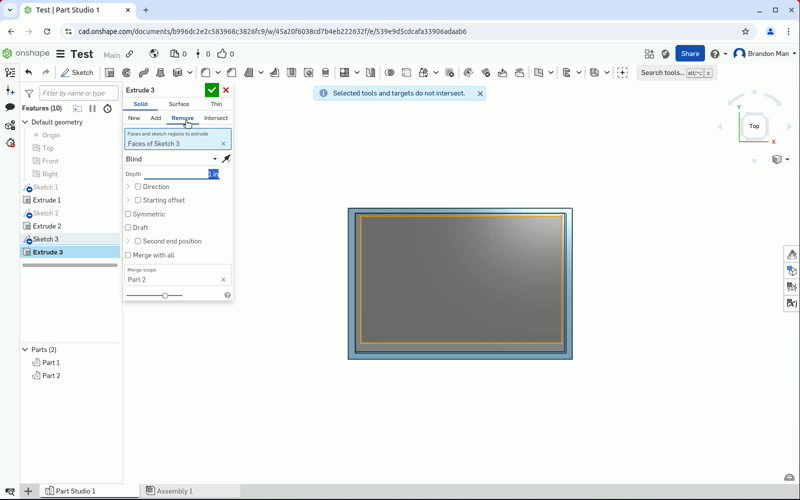
text(-4.092)
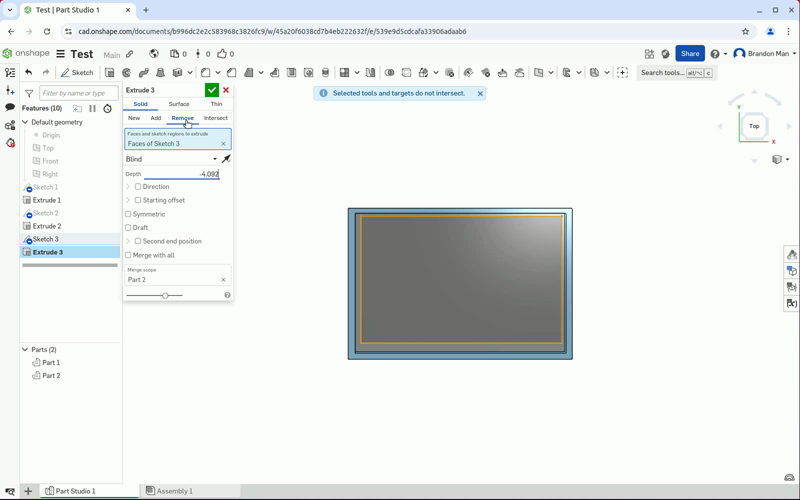
key(tab, 6)
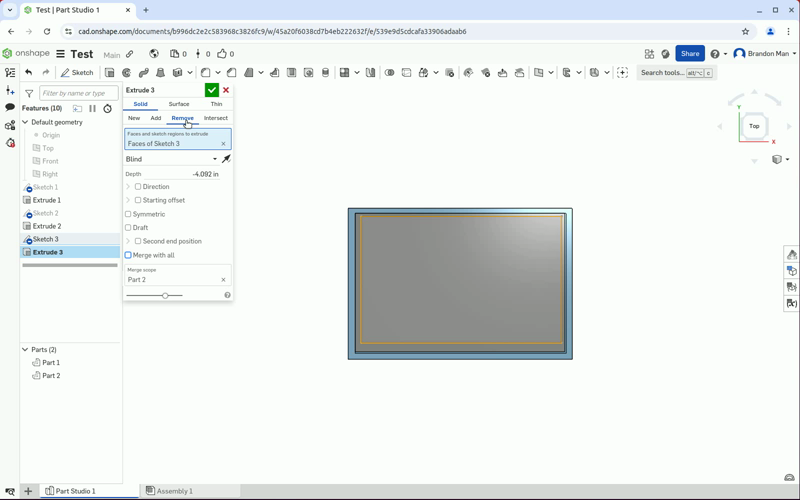
key(space)
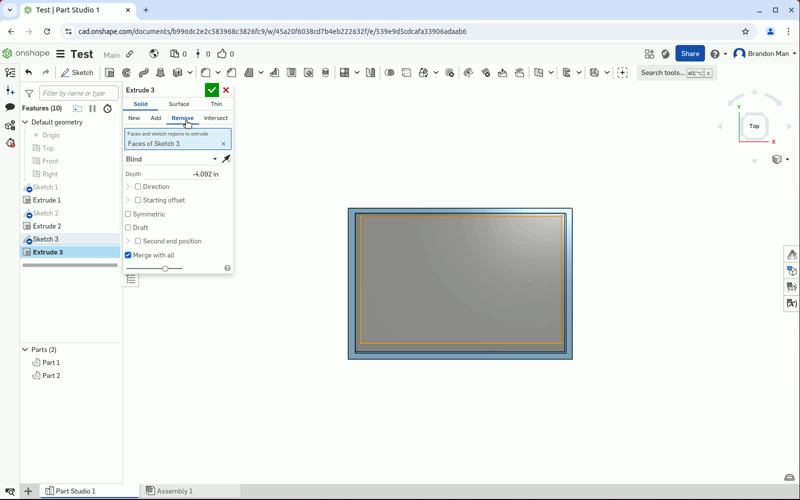
key(enter)
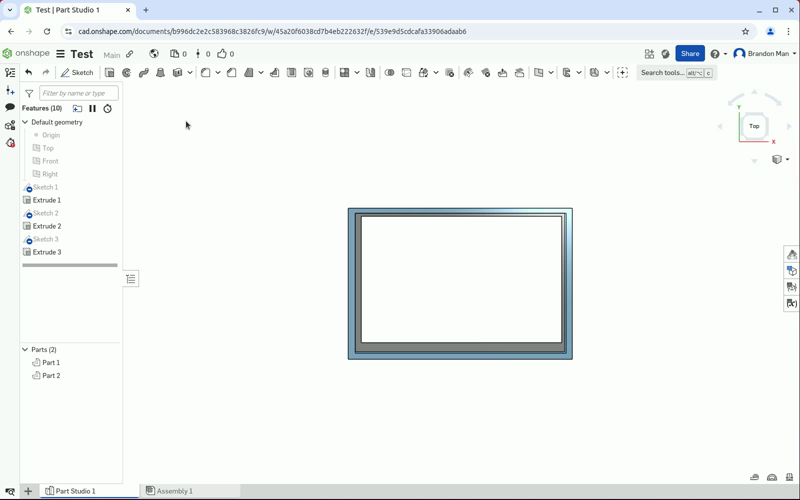
key(shift+h)
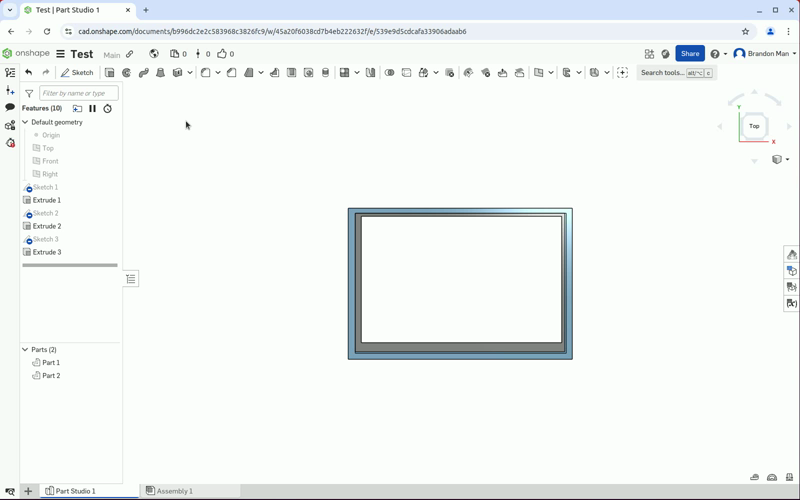
key(shift+h)
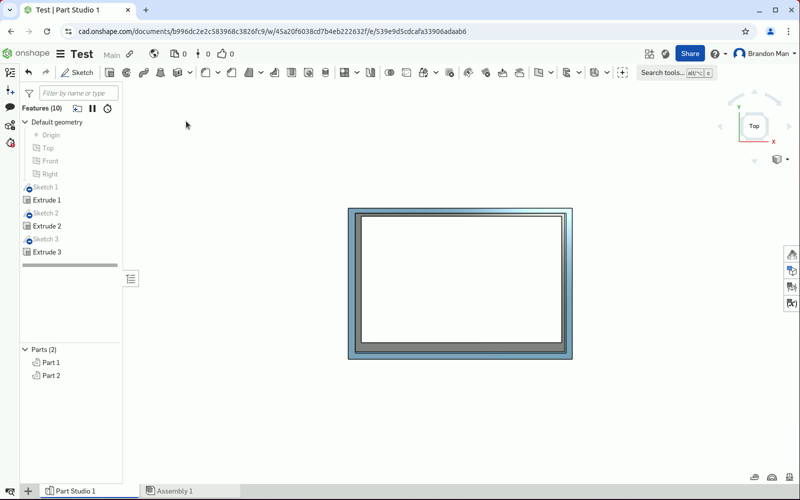
mouse_move(73, 189)
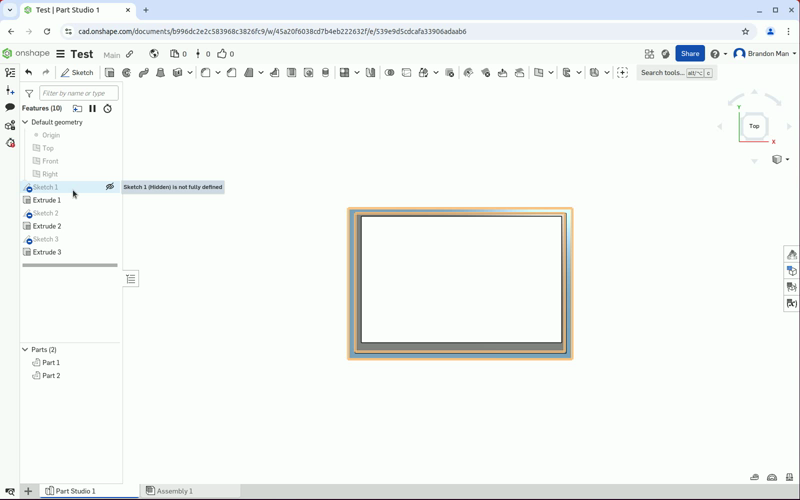
click(73, 189)
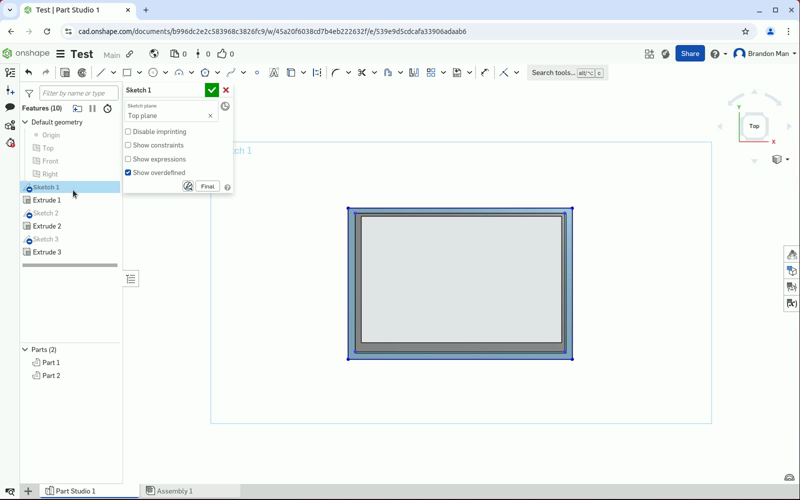
mouse_move(229, 92)
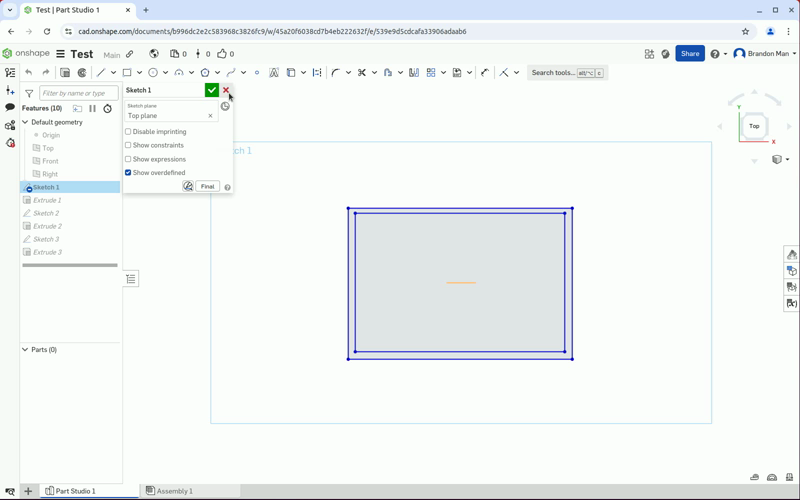
click(229, 92)
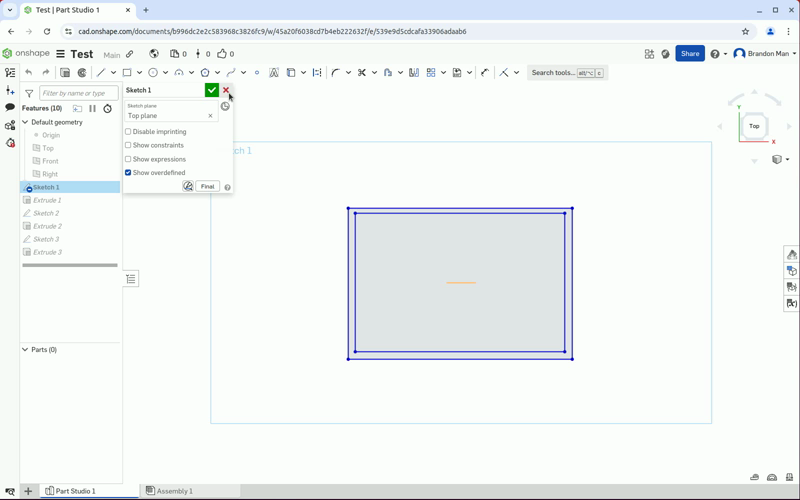
key(shift+s)
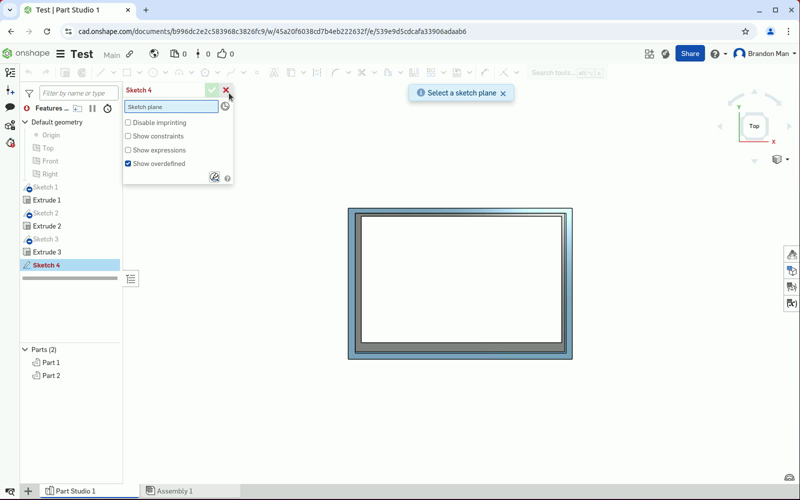
mouse_move(73, 150)
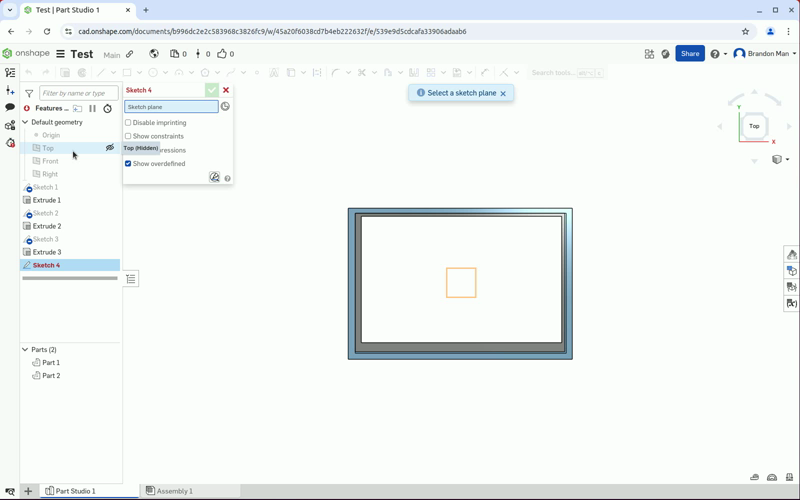
click(73, 150)
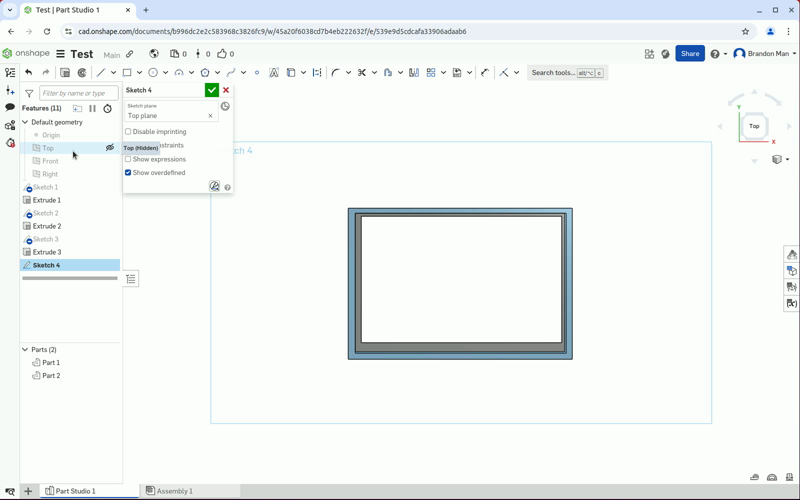
mouse_move(73, 352)
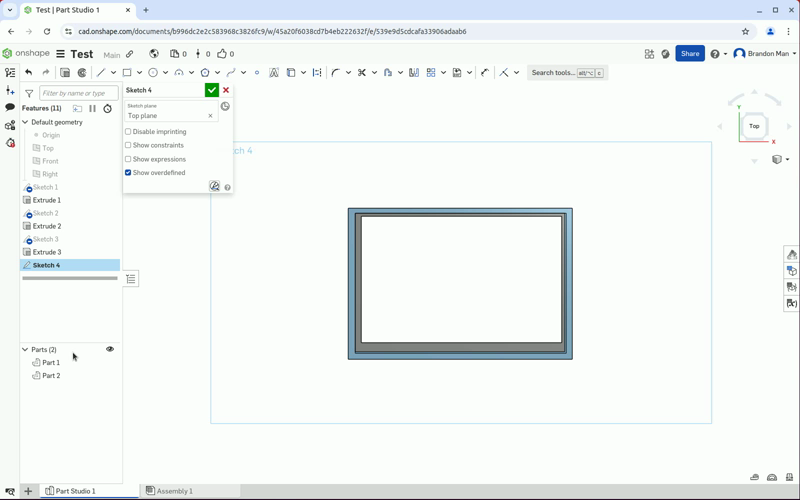
key(y)
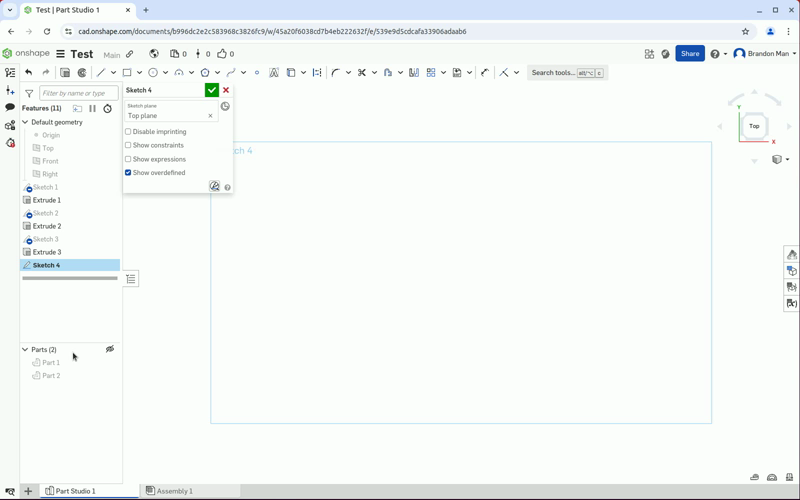
key(l)
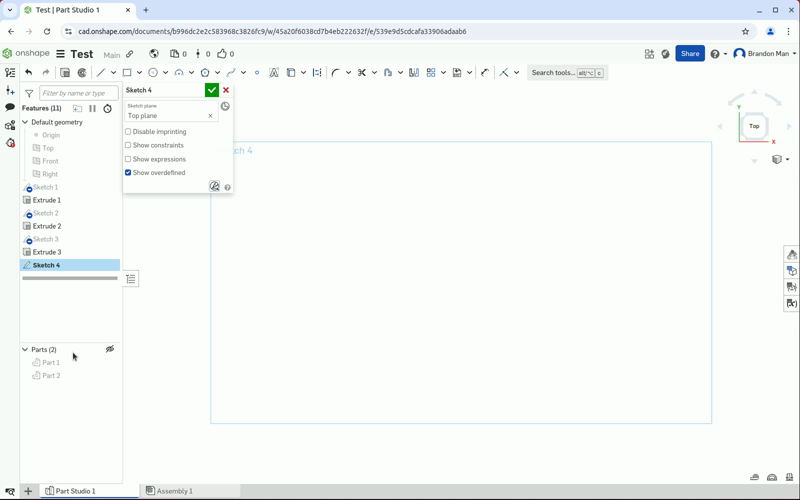
key_down(shift)
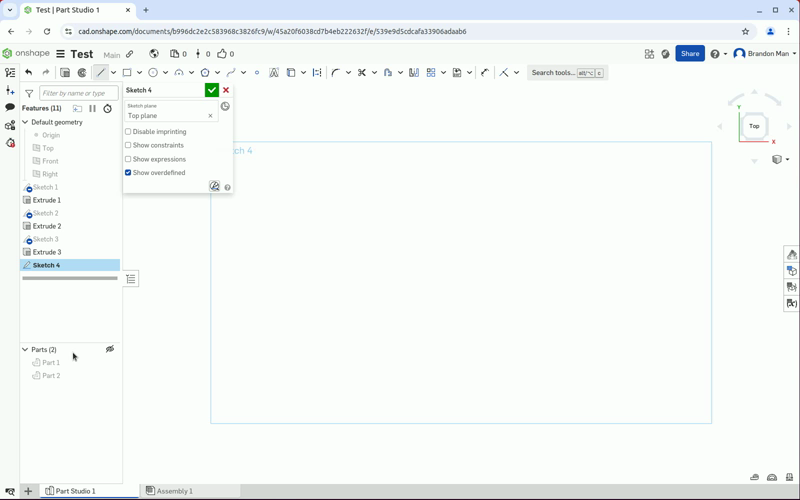
mouse_move(356, 351)
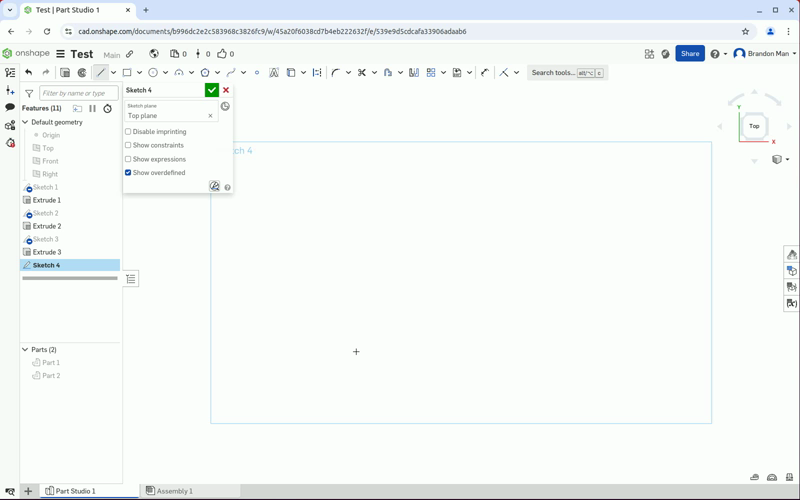
click(356, 351)
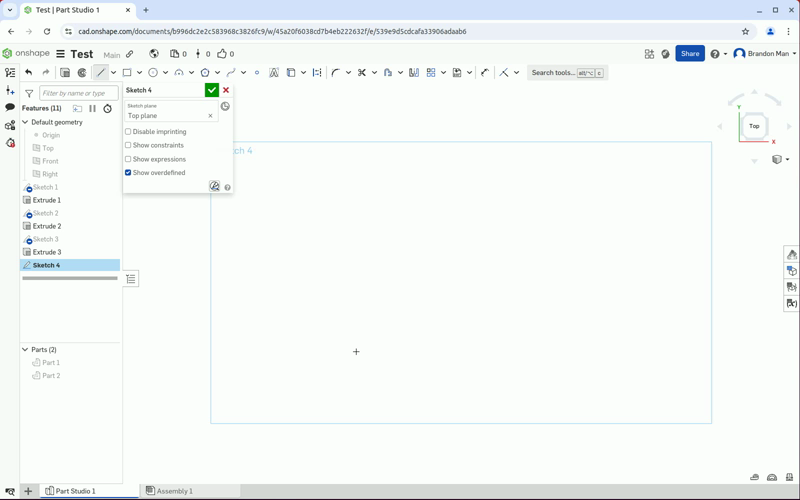
key_up(shift)
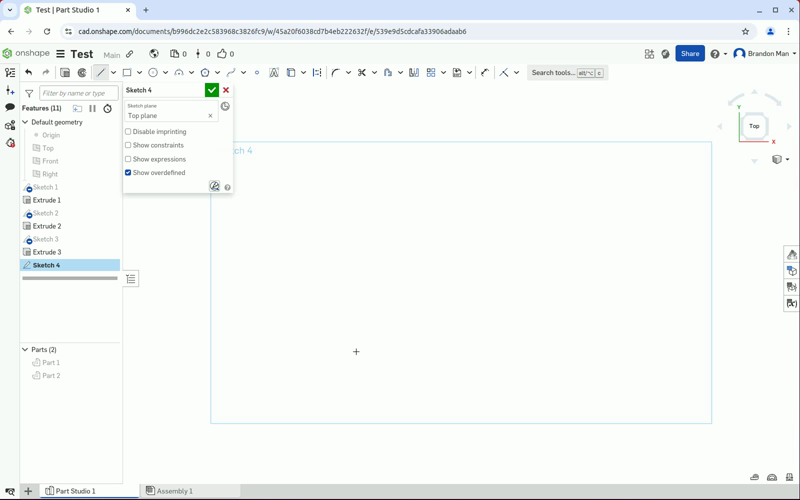
key_down(shift)
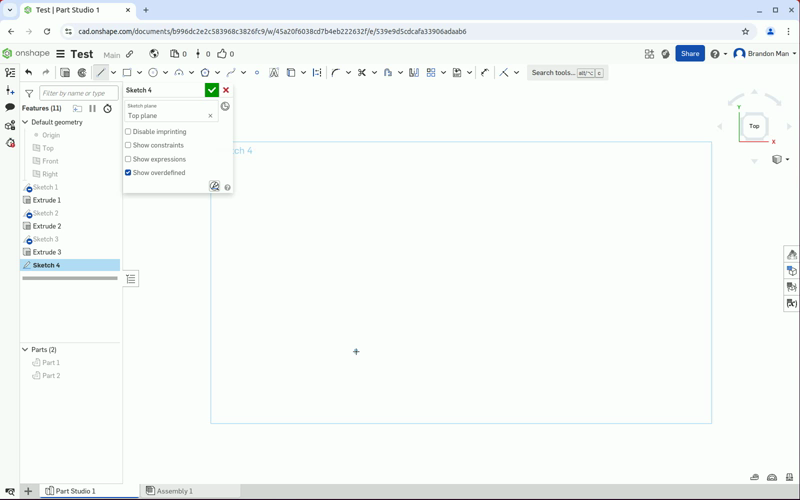
mouse_move(565, 351)
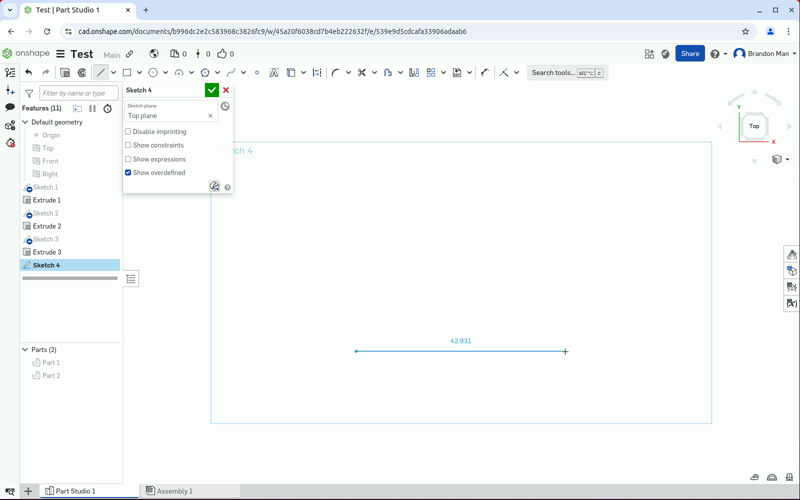
click(565, 351)
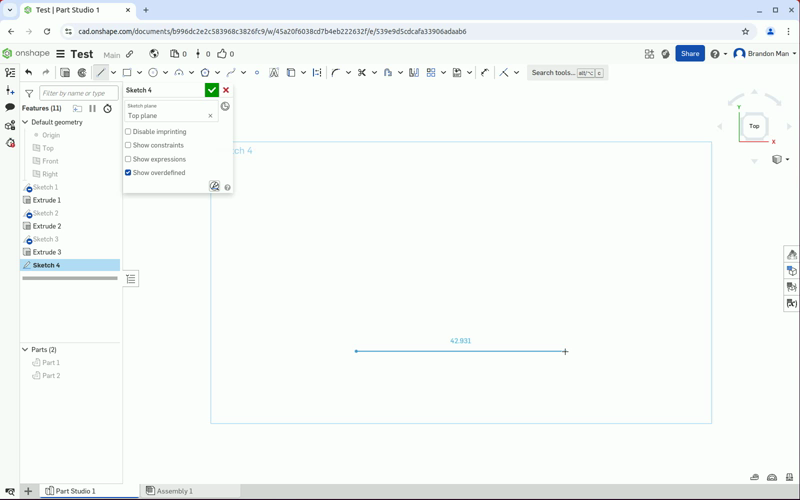
key_up(shift)
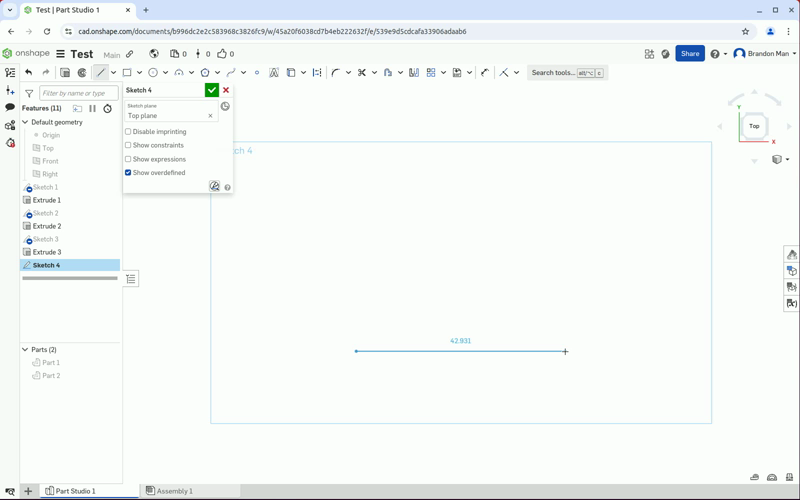
key_down(shift)
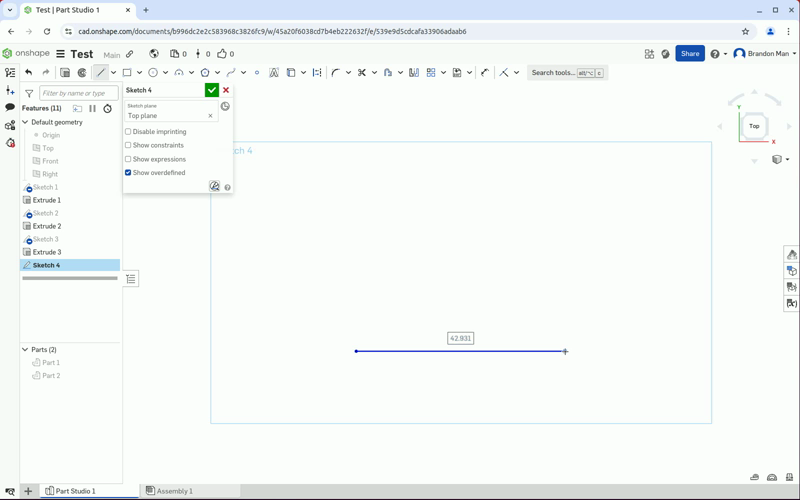
mouse_move(565, 214)
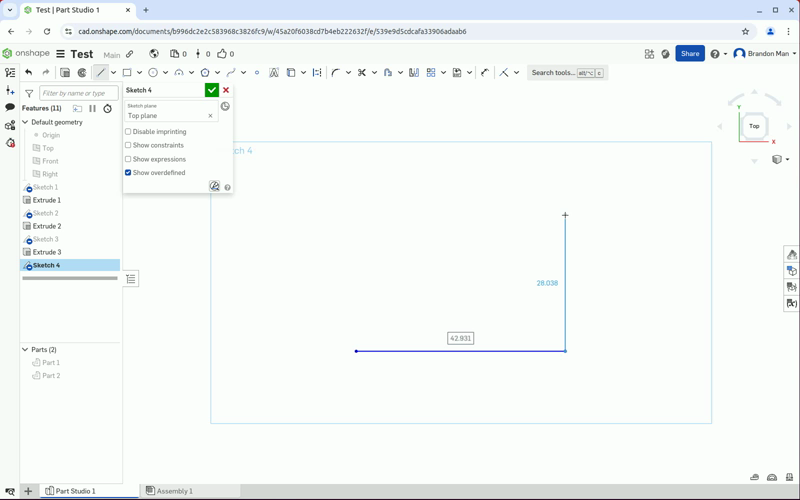
click(565, 214)
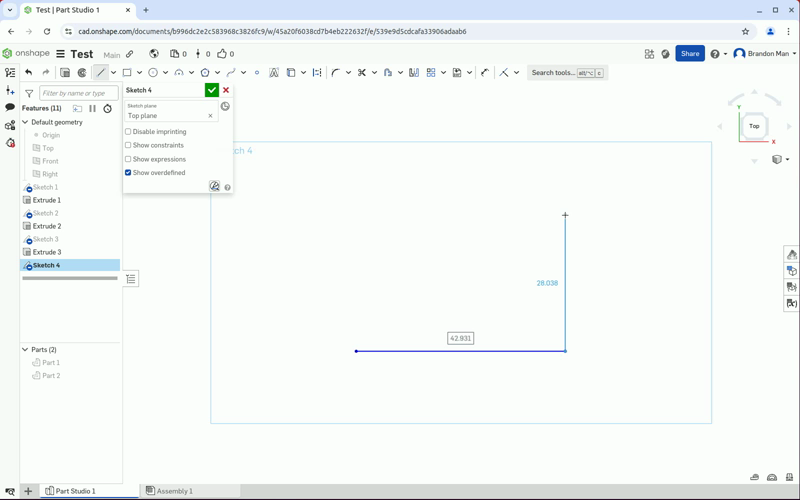
key_up(shift)
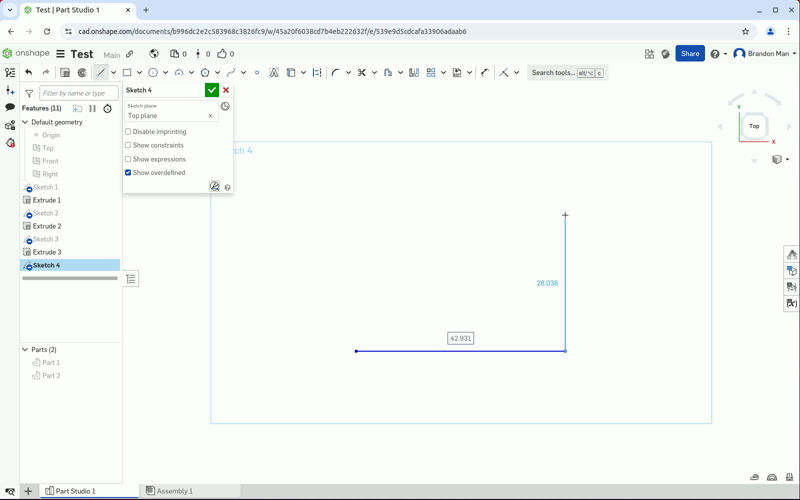
key_down(shift)
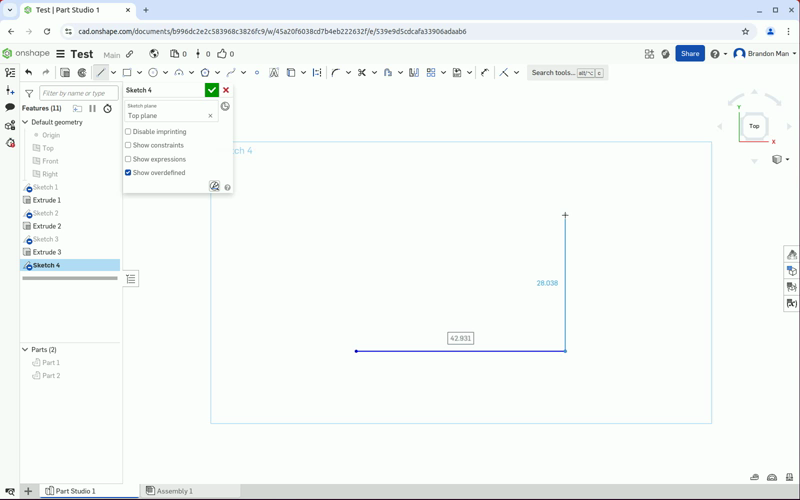
mouse_move(356, 214)
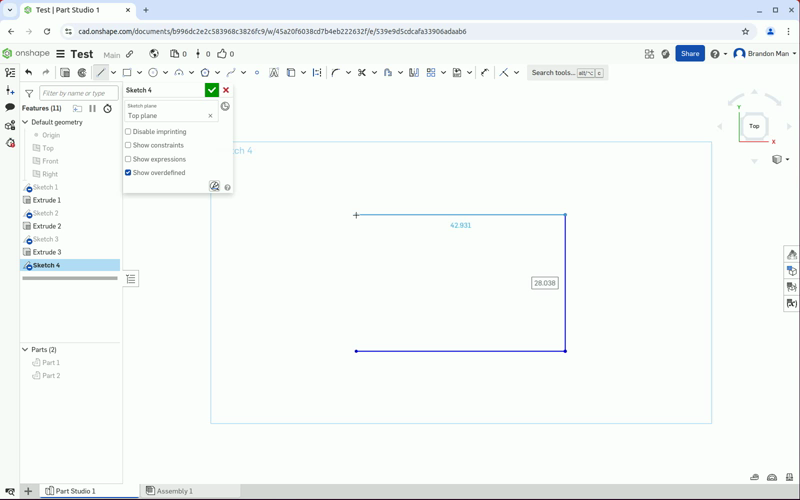
click(356, 214)
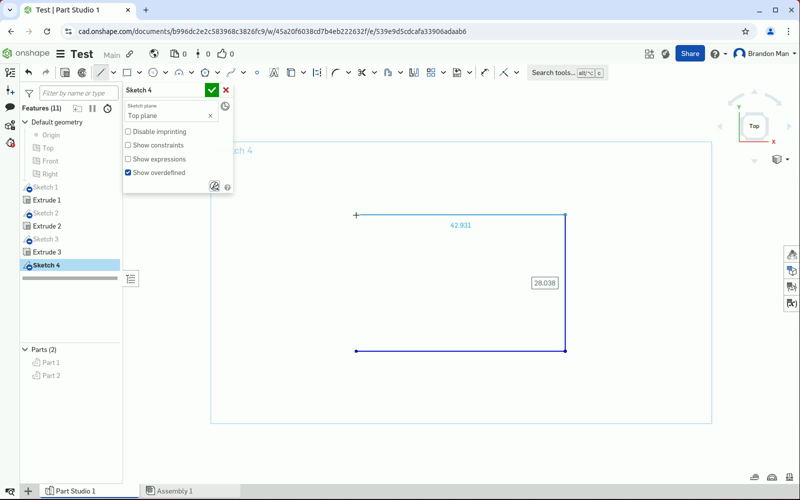
key_up(shift)
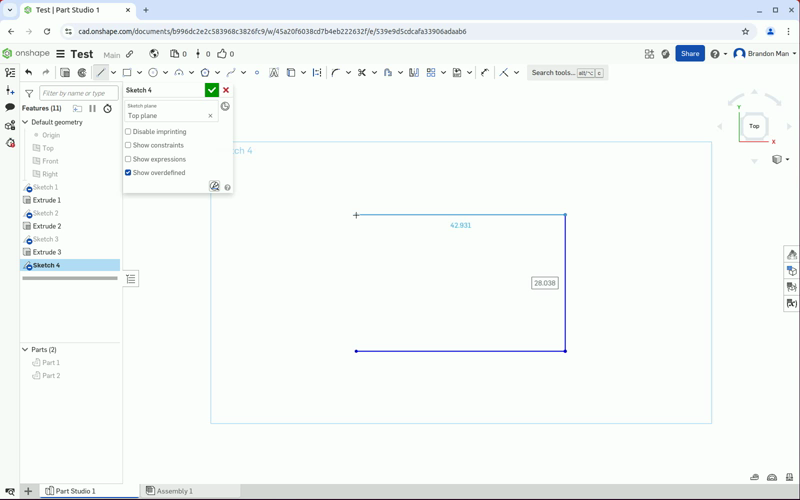
key_down(shift)
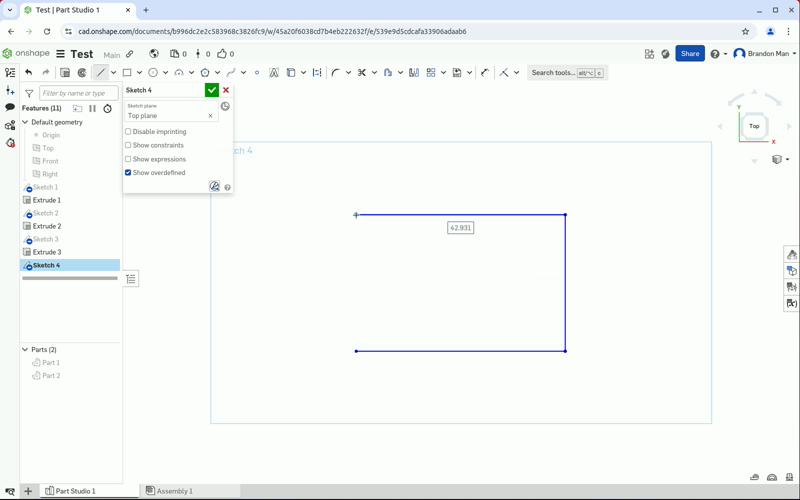
mouse_move(356, 351)
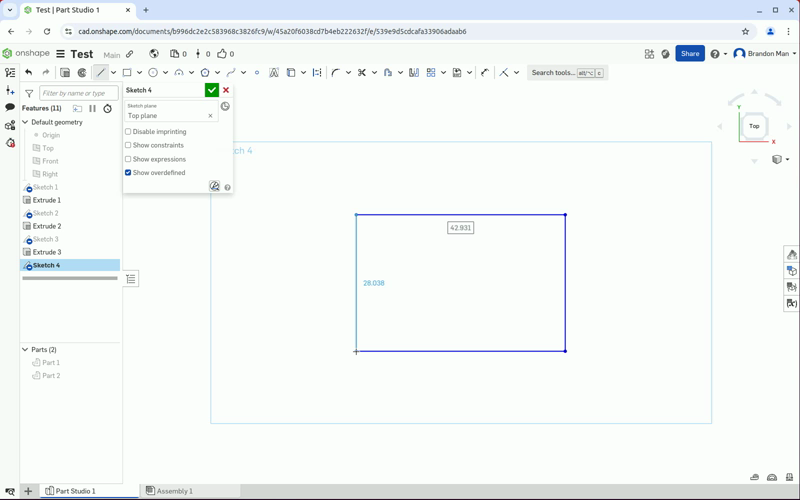
key_up(shift)
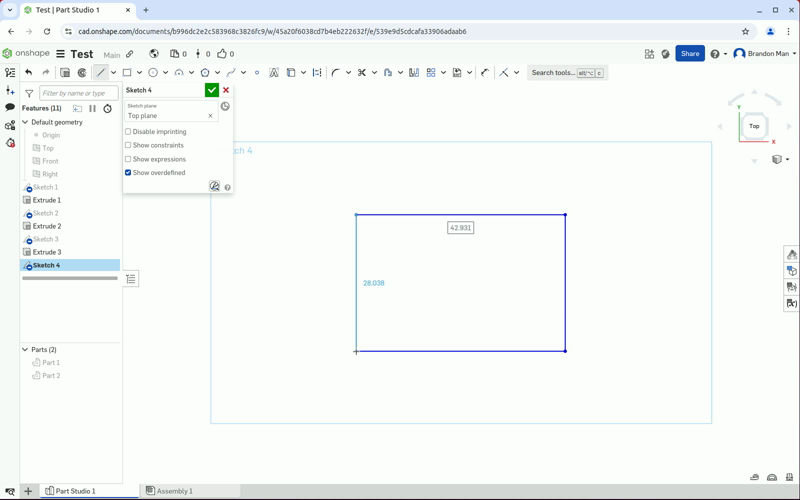
click(356, 351)
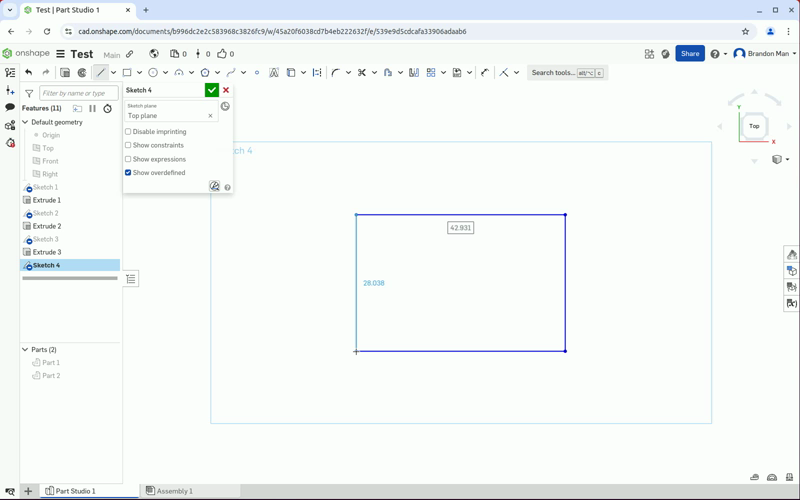
key(esc)
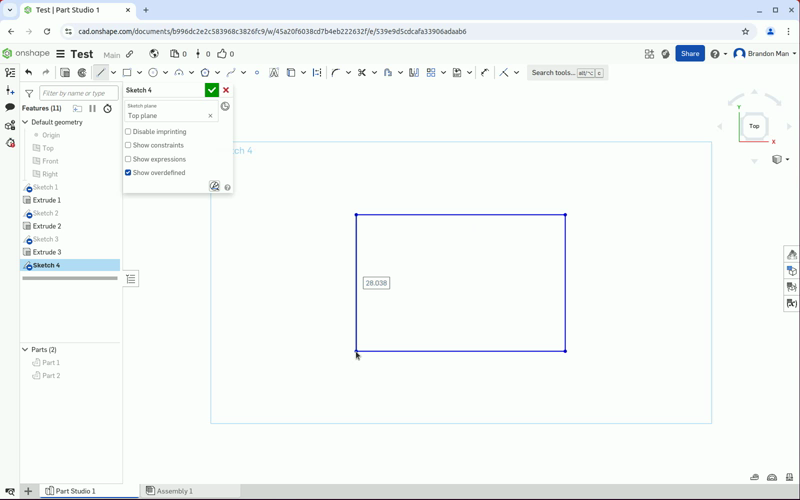
mouse_move(387, 309)
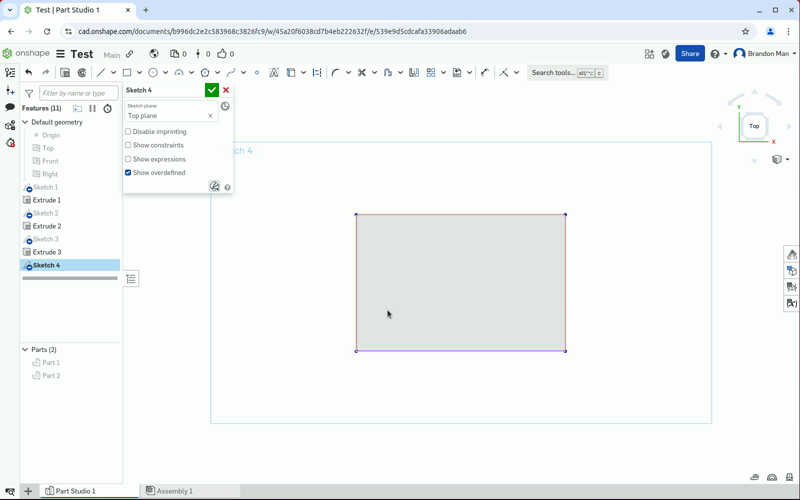
click(387, 309)
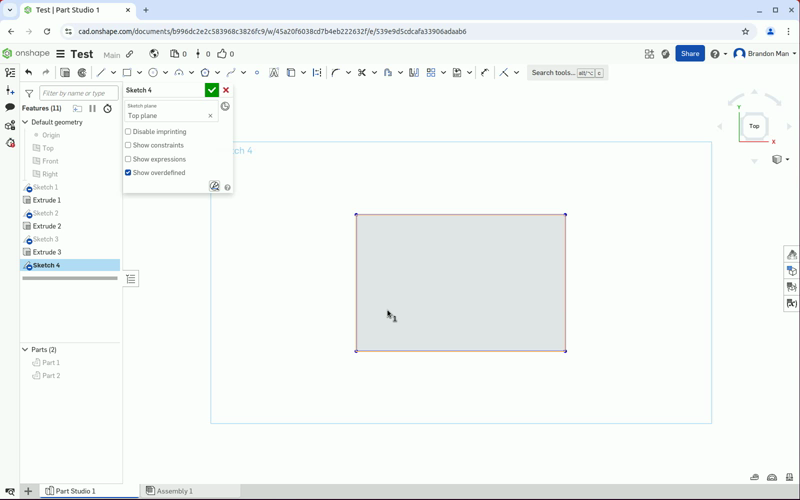
mouse_move(73, 352)
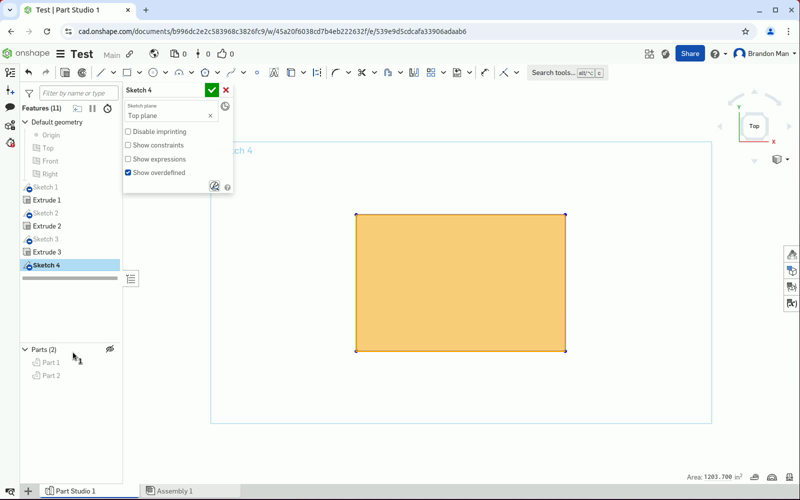
key(shift+y)
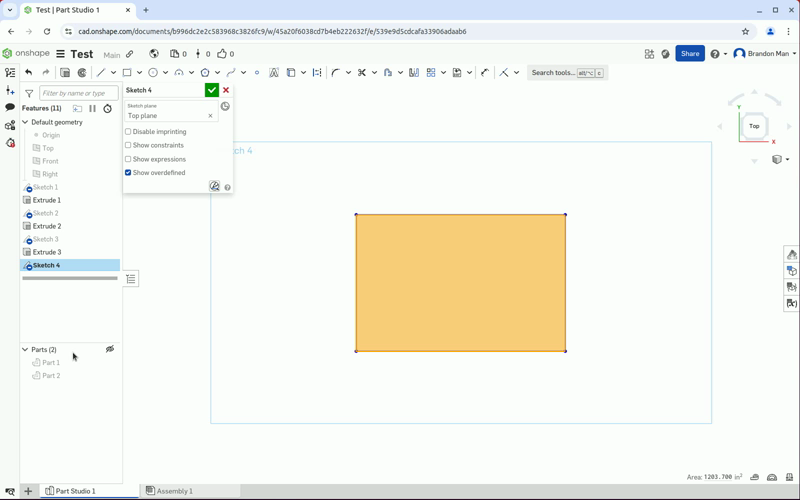
key(shift+e)
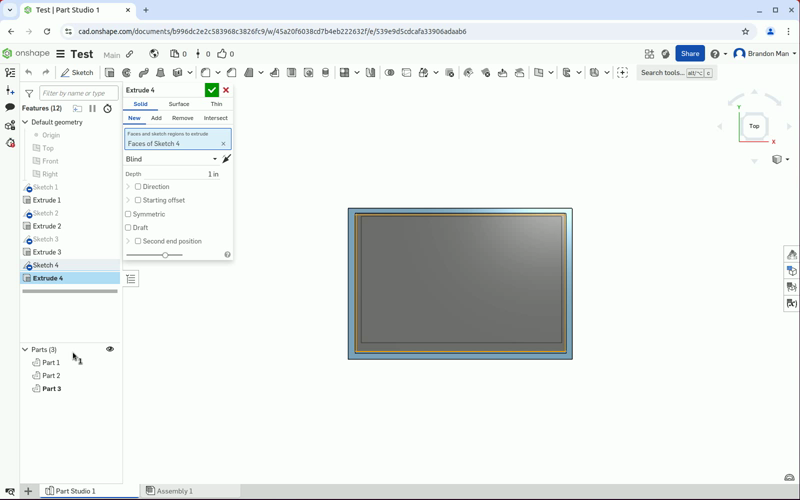
mouse_move(143, 106)
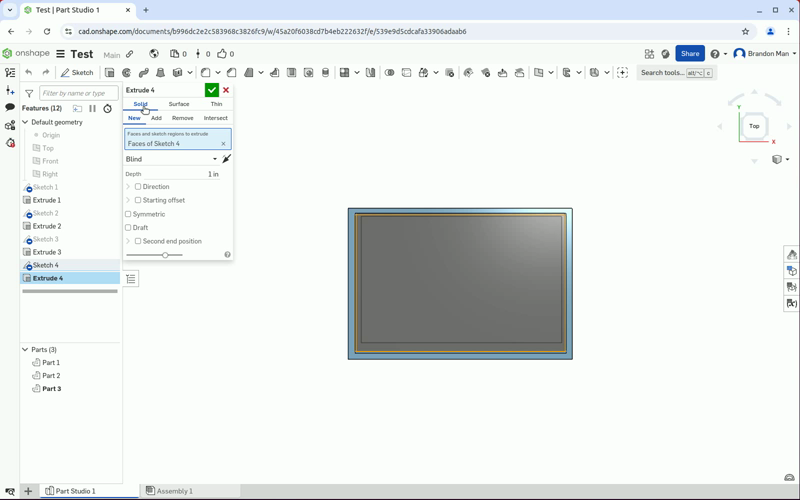
click(143, 106)
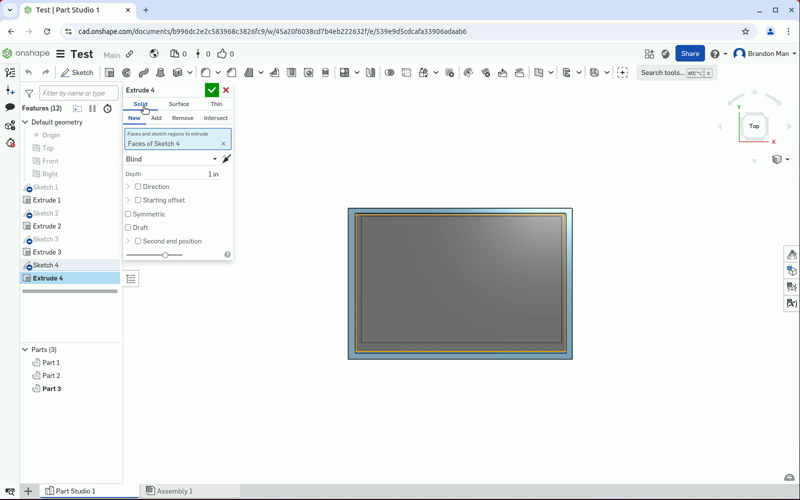
mouse_move(186, 120)
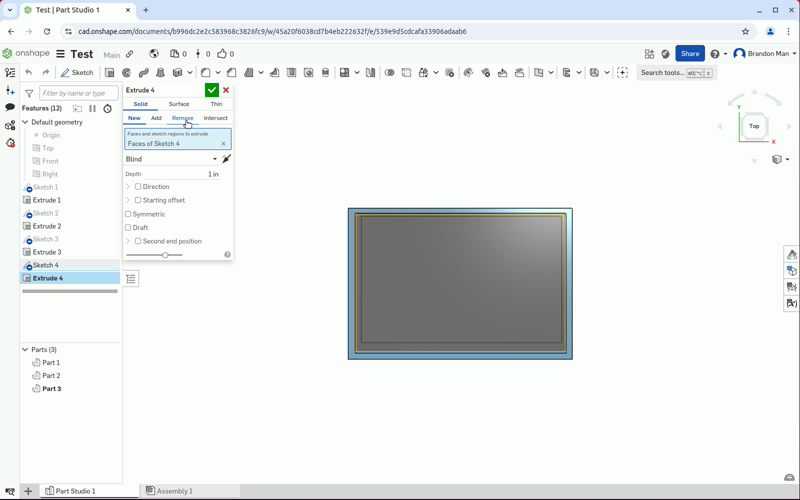
click(186, 120)
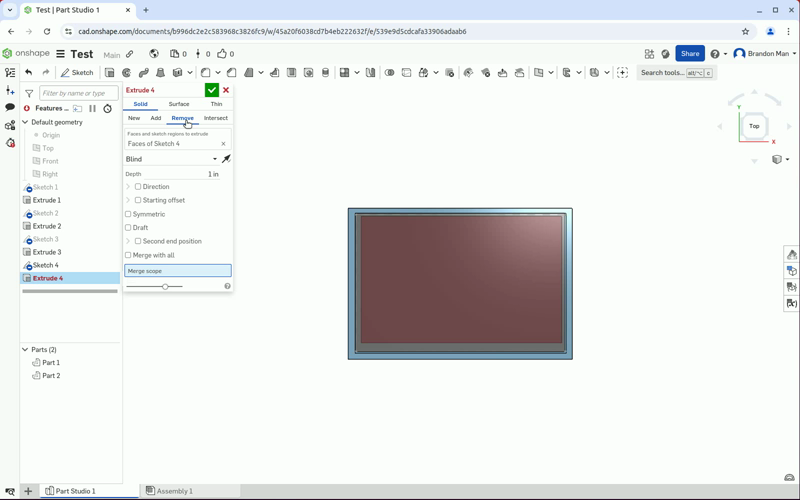
key(tab, 4)
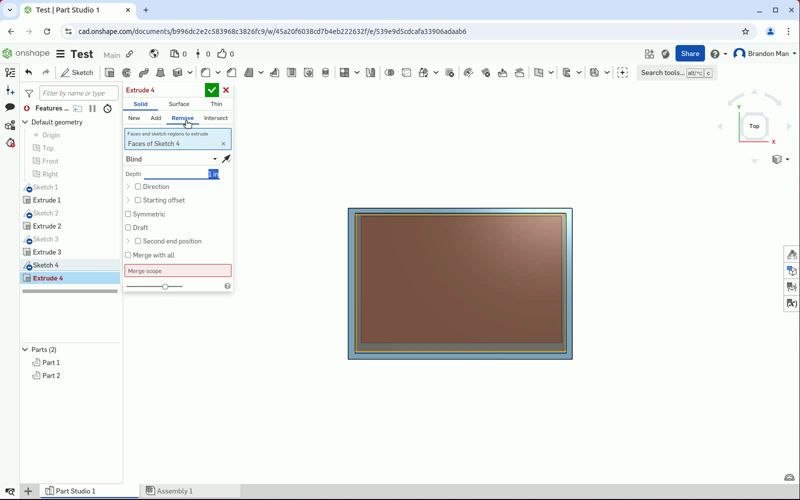
text(3.37)
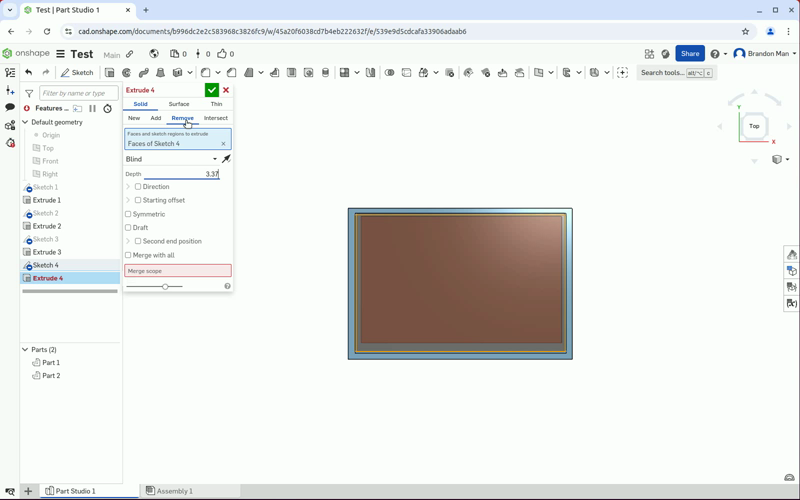
key(tab, 6)
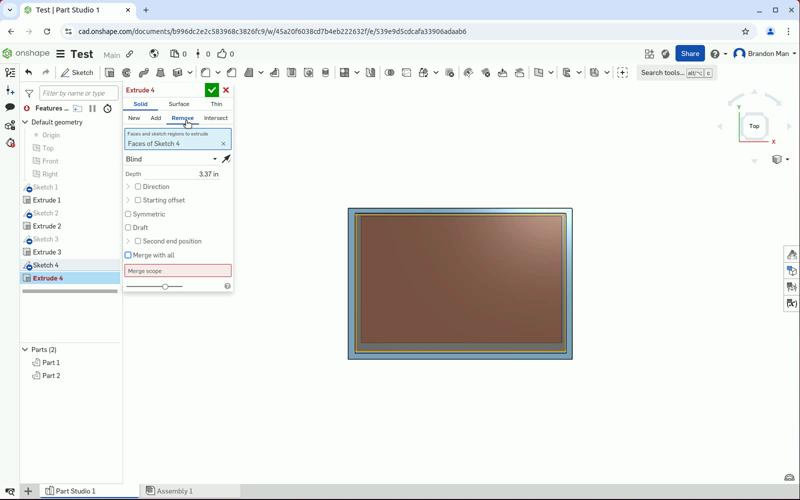
key(space)
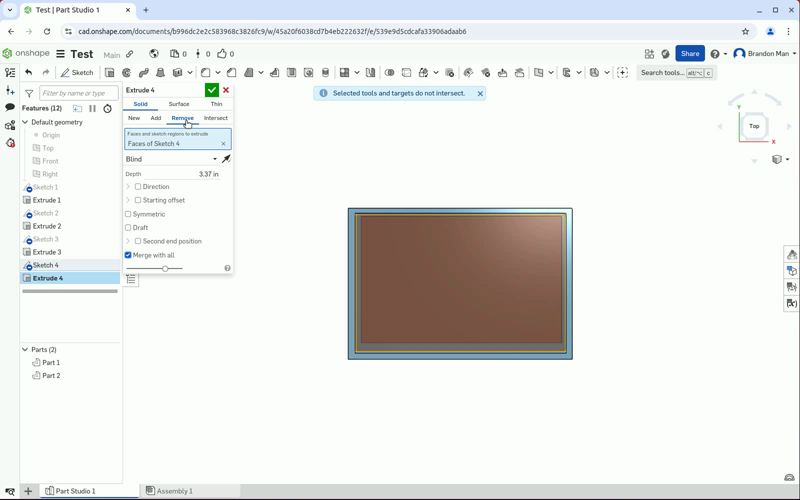
key(enter)
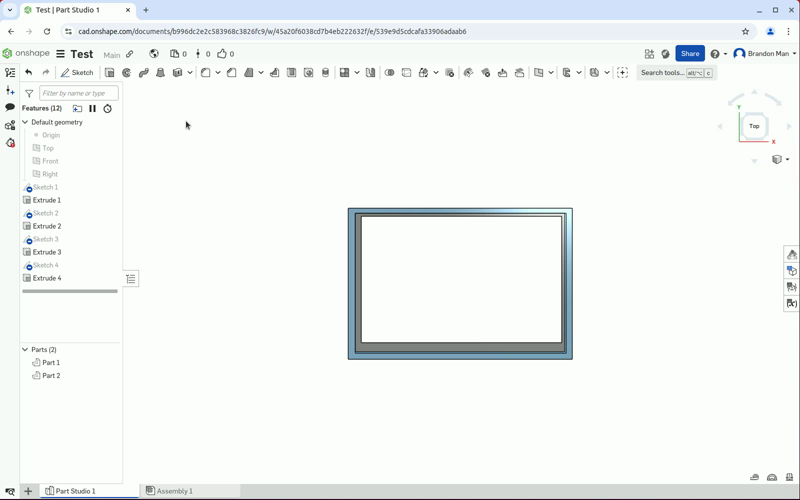
key(shift+h)
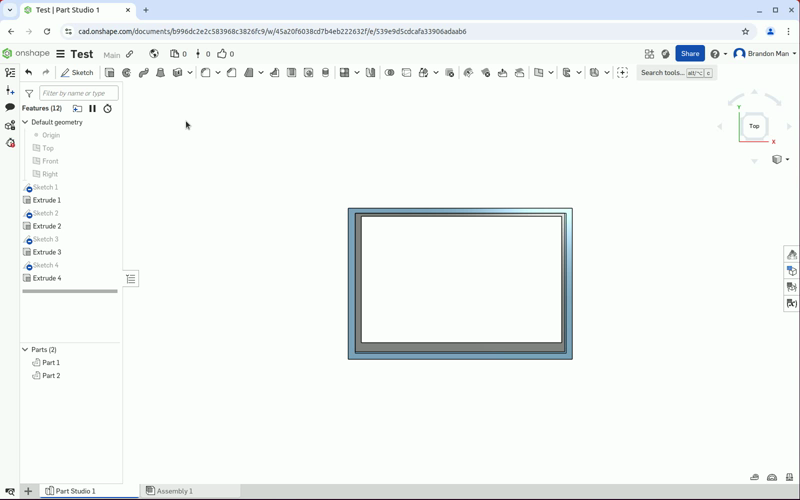
key(shift+h)
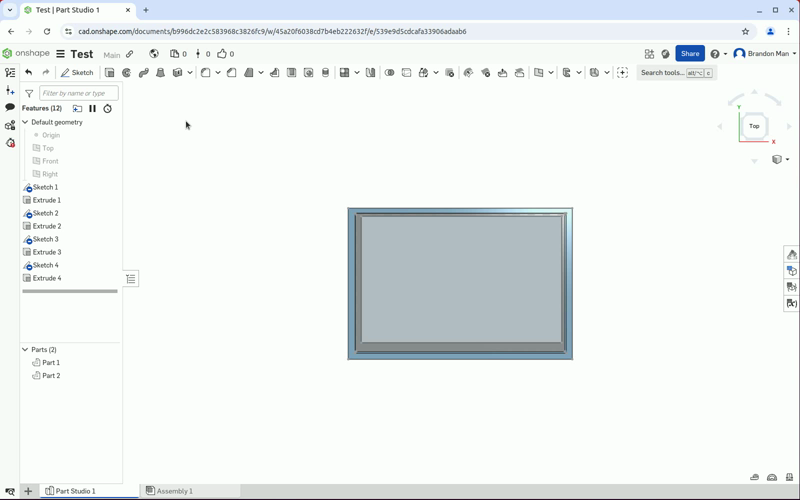
key(shift+7)
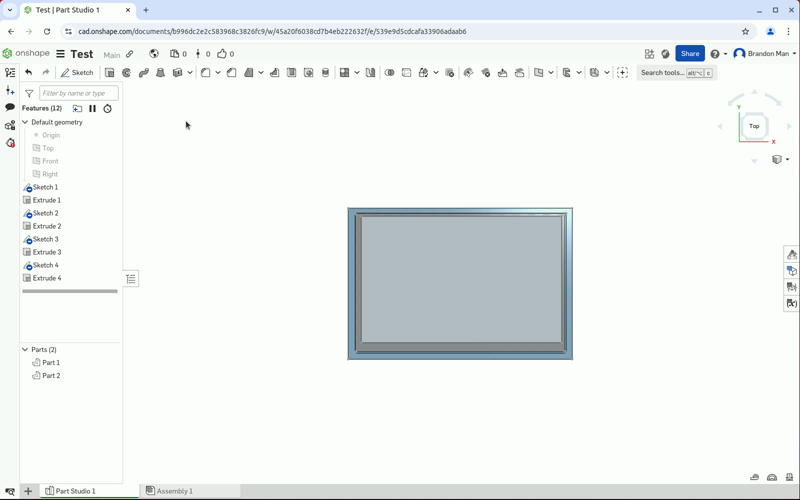
key(up, 3)
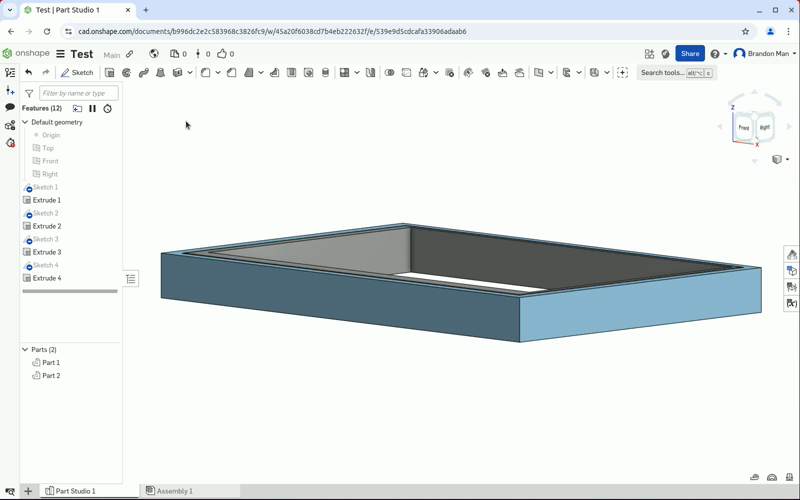
key(left, 3)
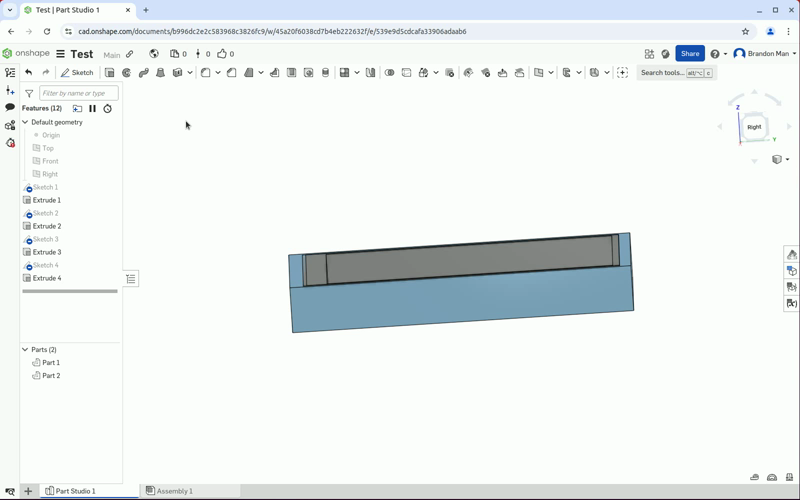
key(right, 3)
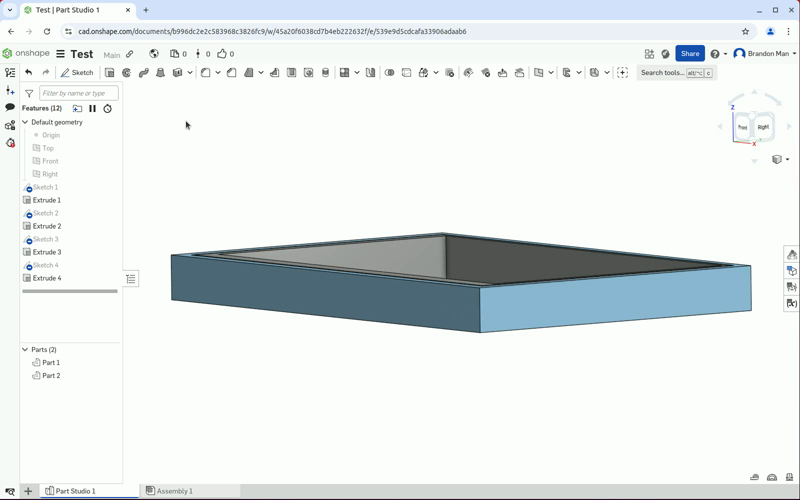
key(down, 3)
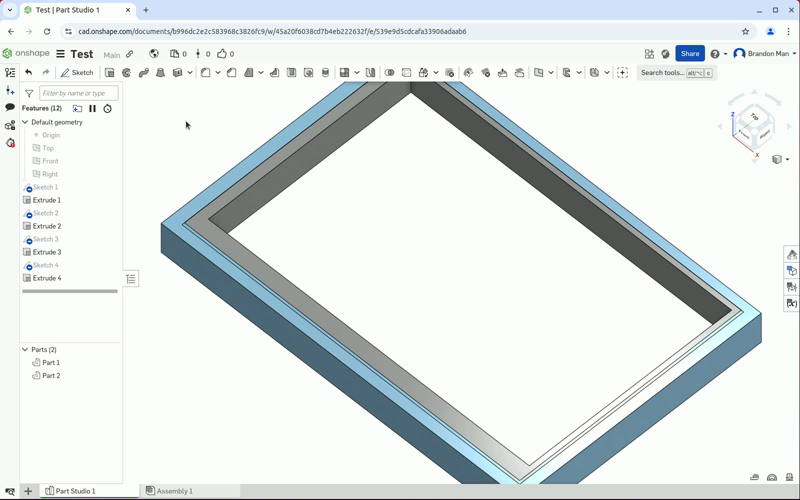
mouse_move(73, 189)
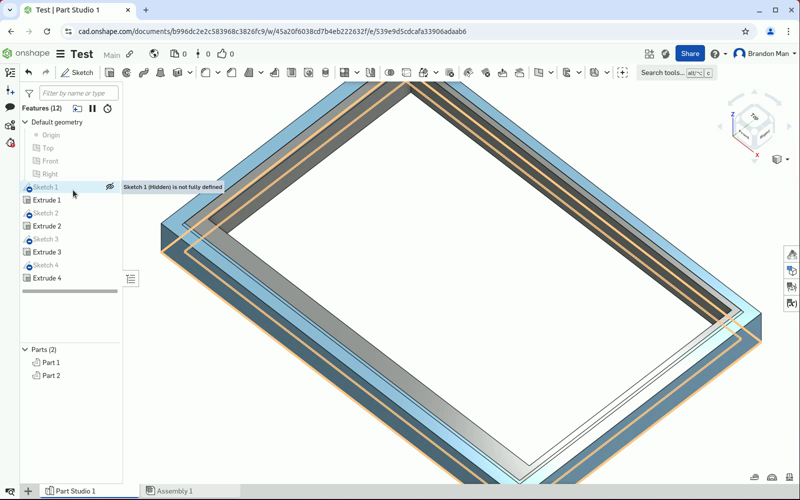
click(73, 189)